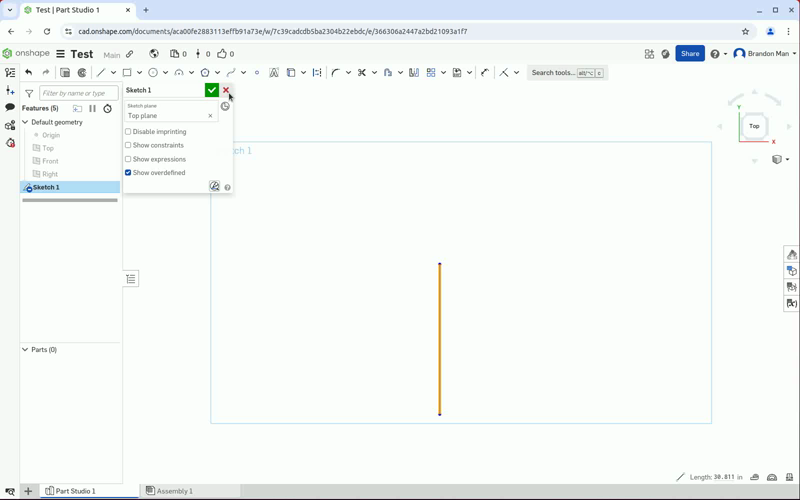
key(shift+h)
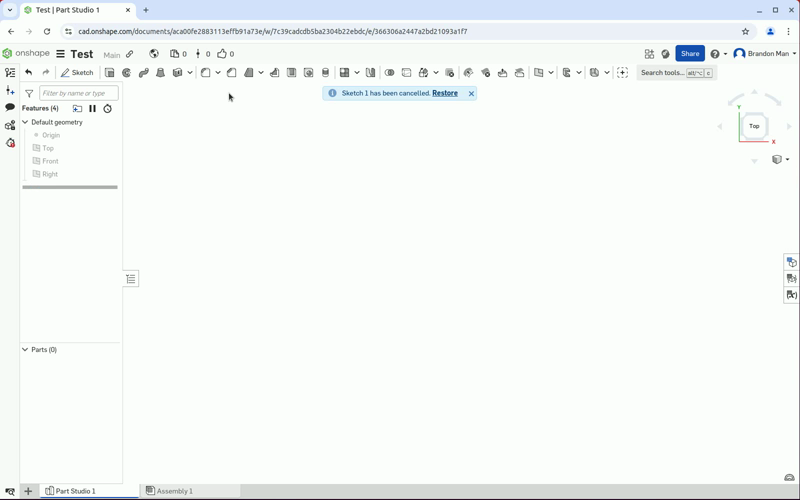
mouse_move(73, 352)
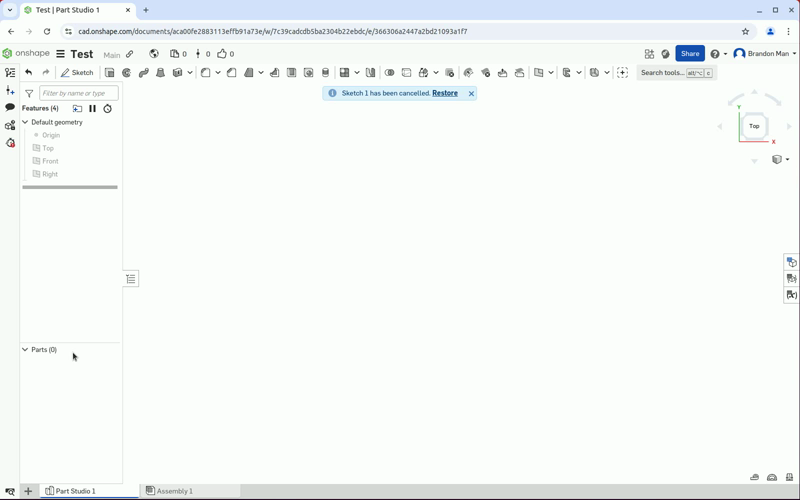
key(y)
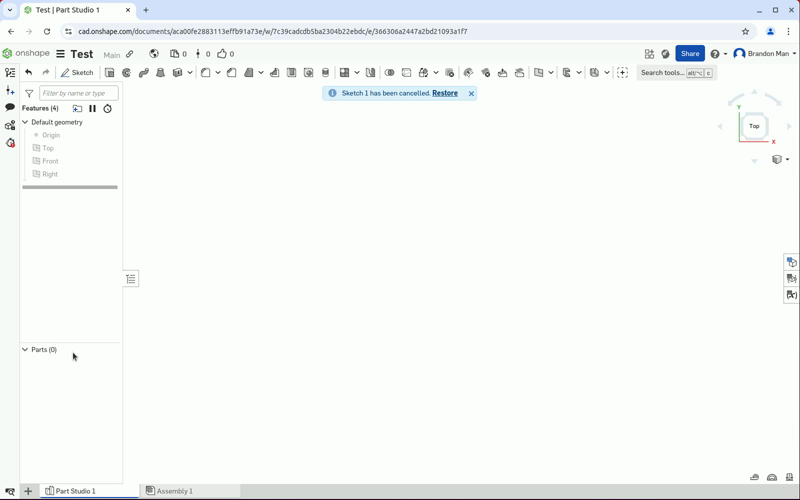
key(shift+p)
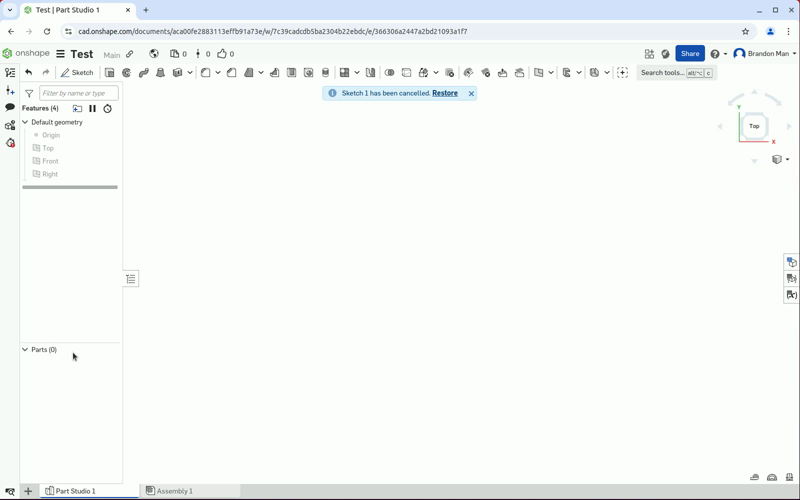
key(space)
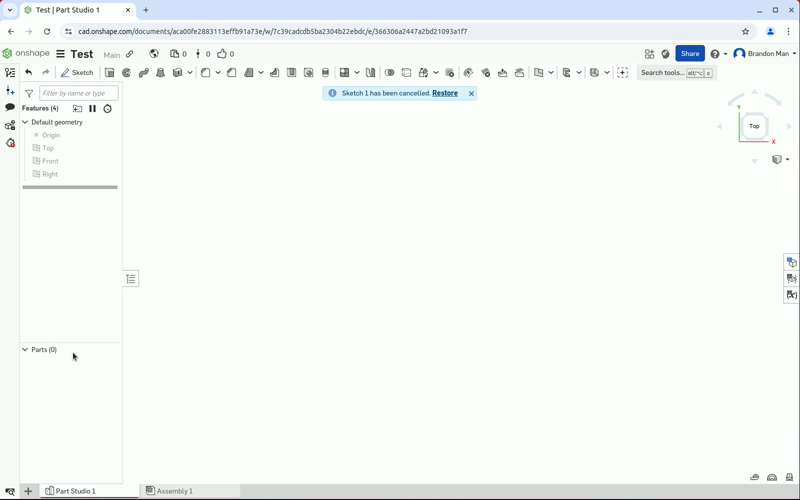
key_down(shift)
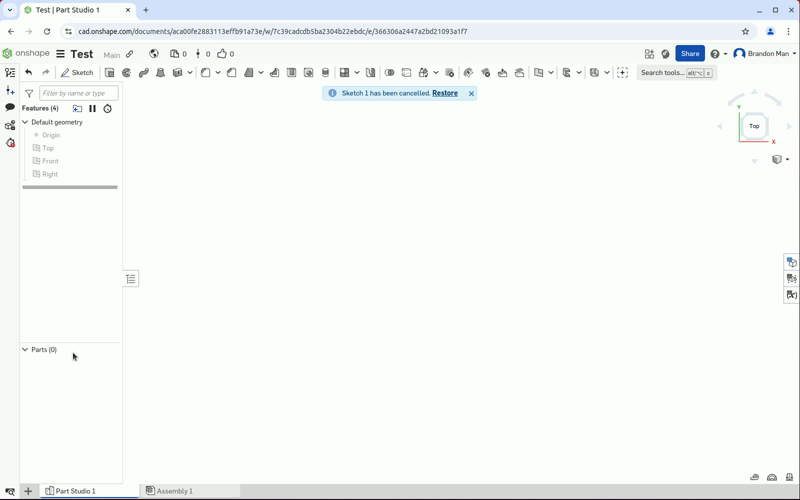
key(up)
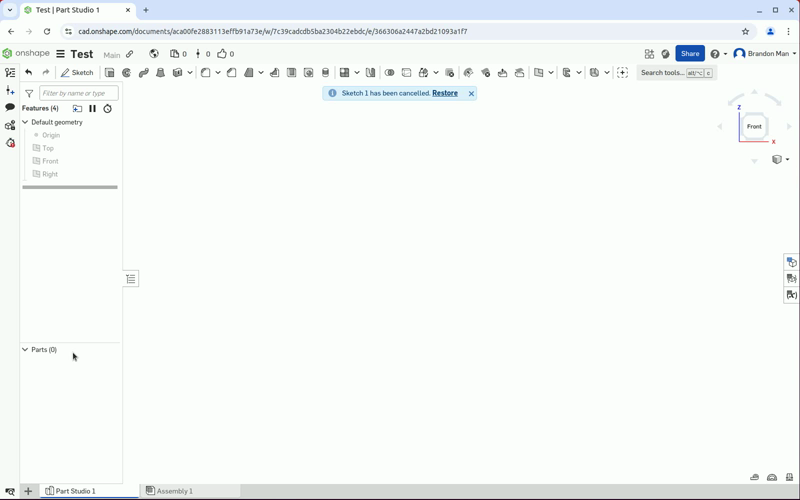
key_up(shift)
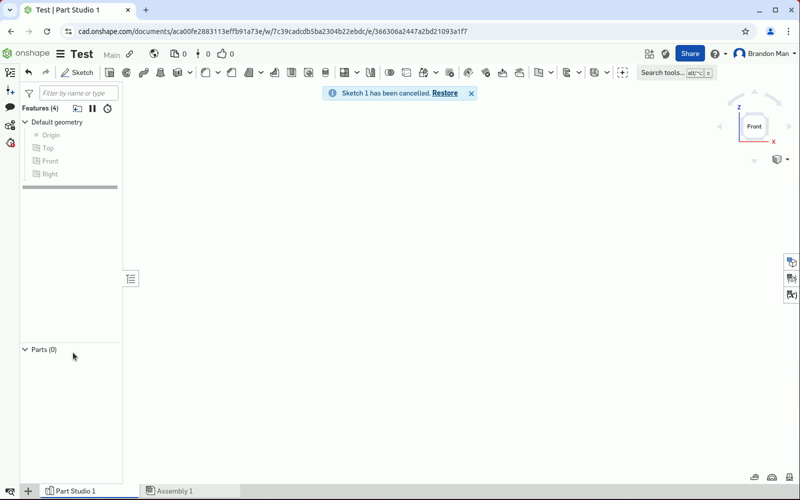
mouse_move(73, 352)
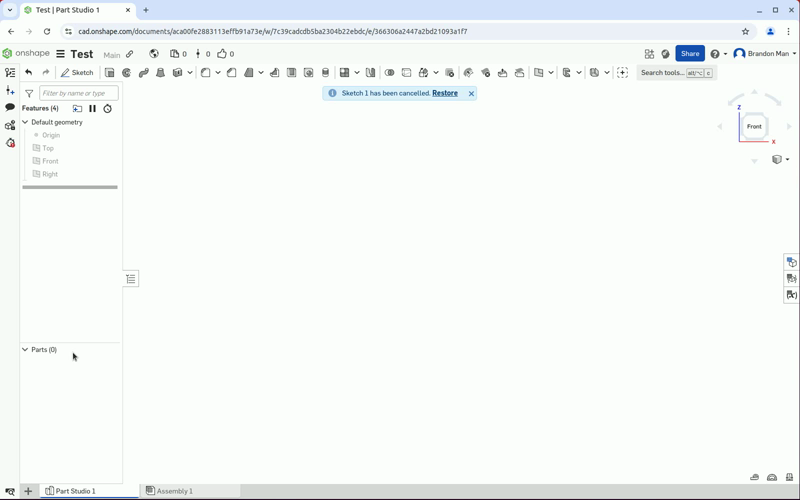
key(shift+y)
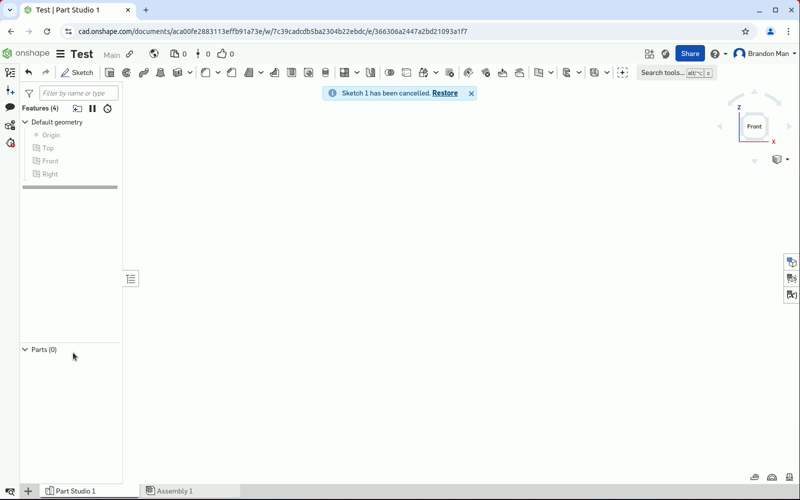
key(shift+s)
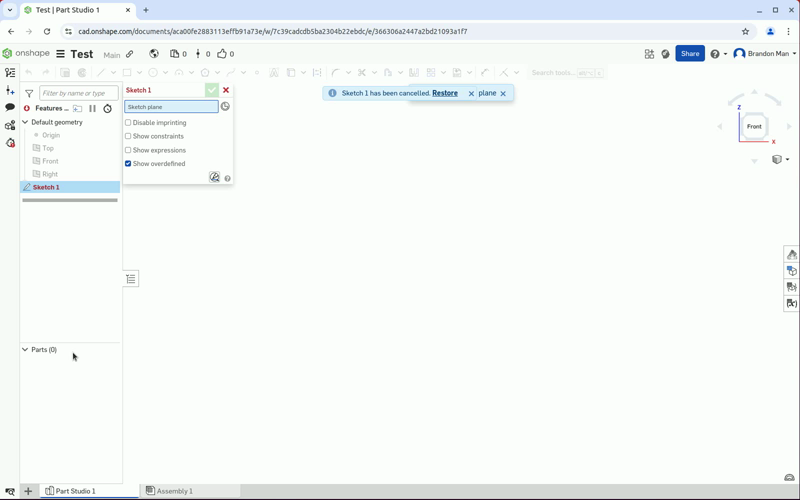
mouse_move(73, 163)
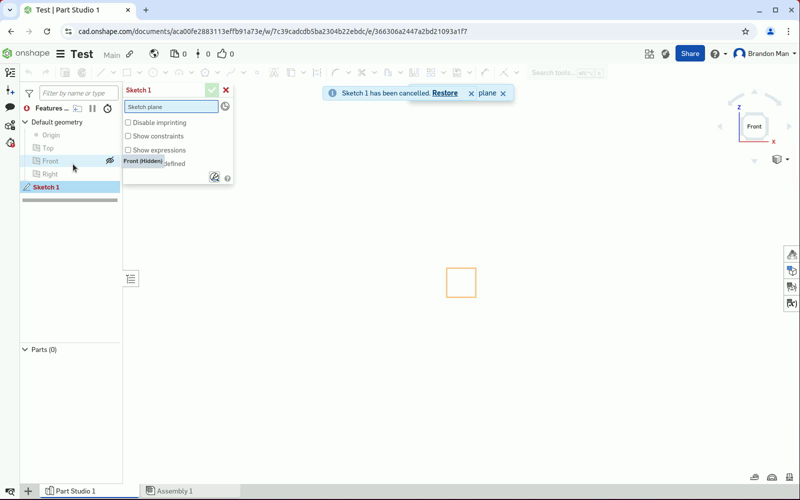
click(73, 163)
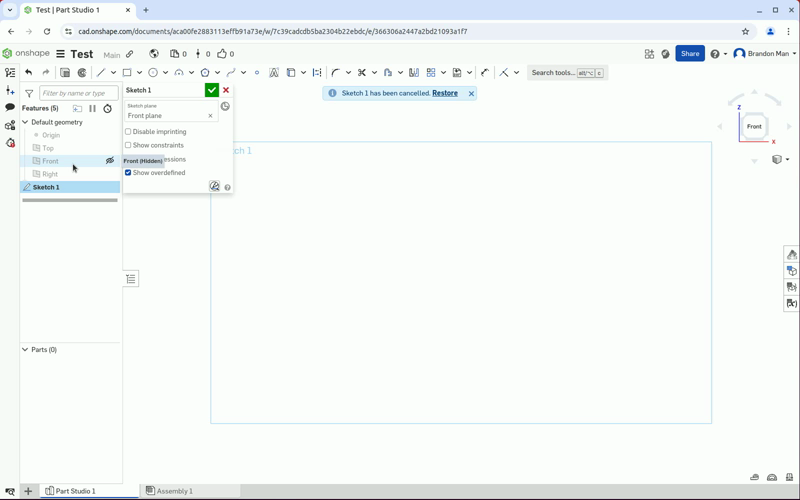
mouse_move(73, 352)
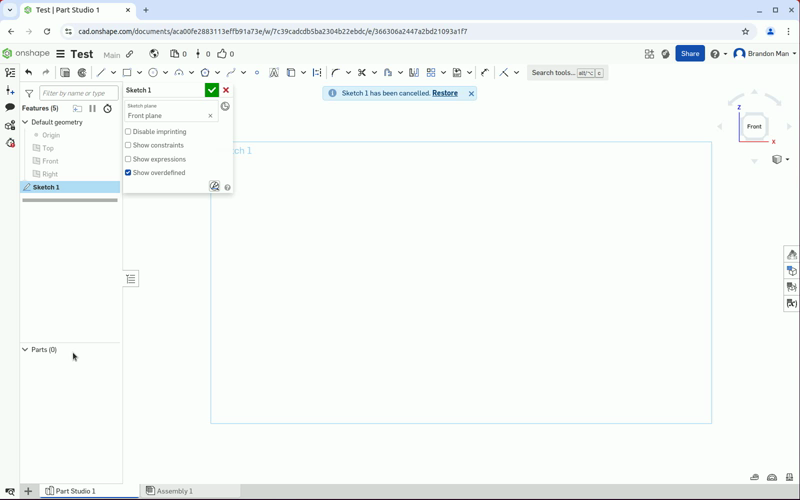
key(y)
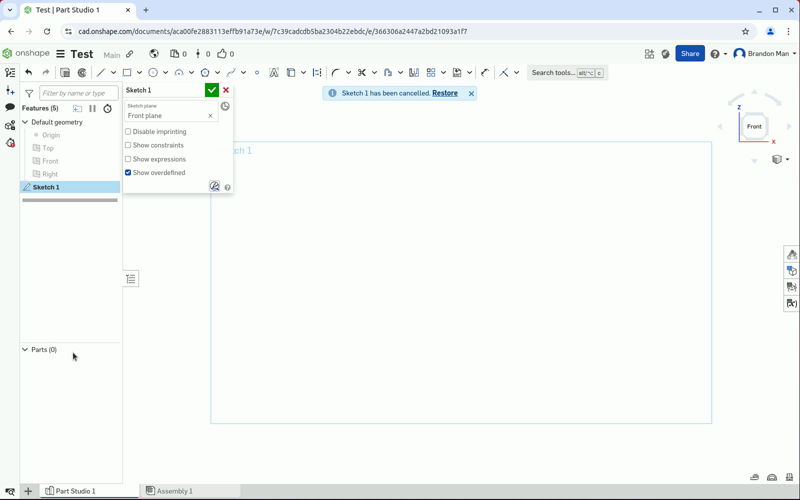
key(c)
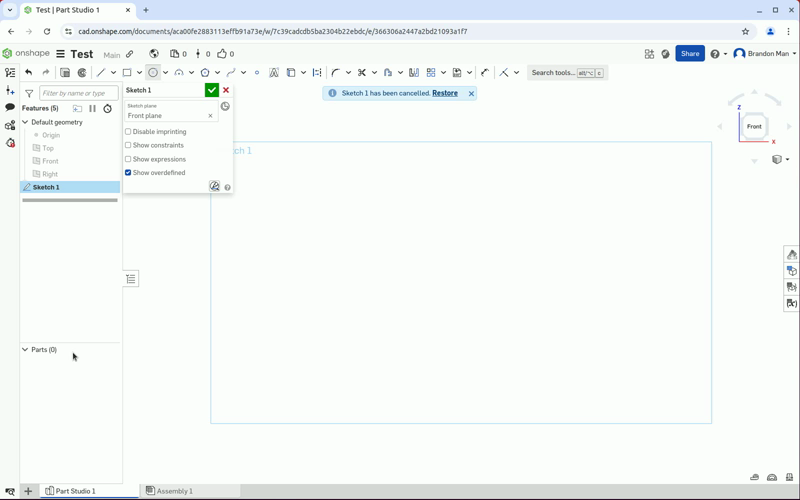
key_down(shift)
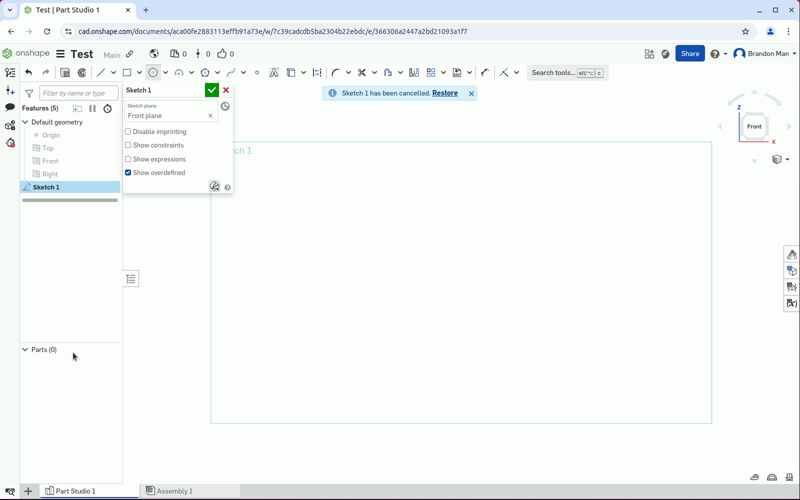
mouse_move(532, 205)
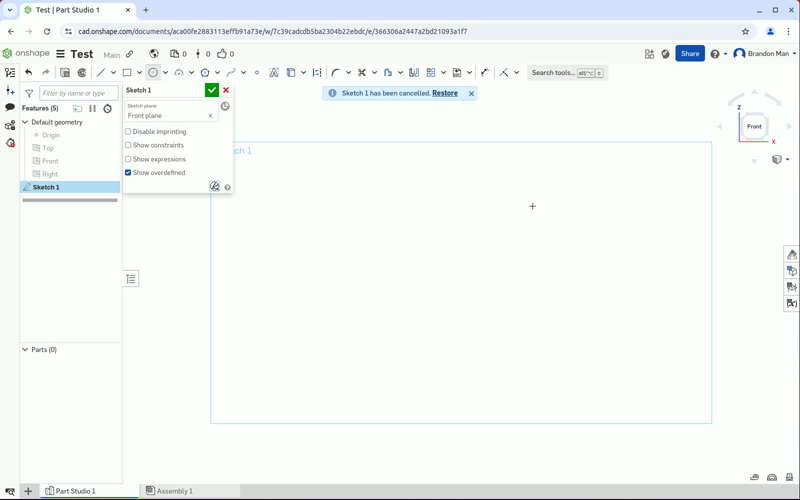
click(532, 205)
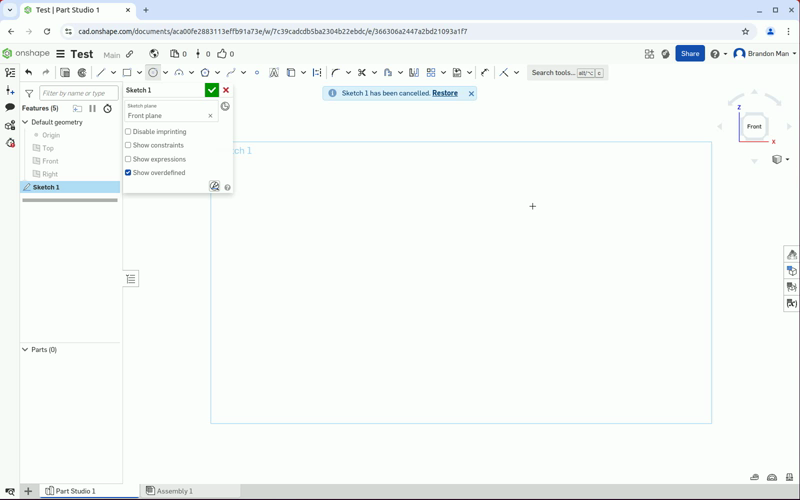
key_up(shift)
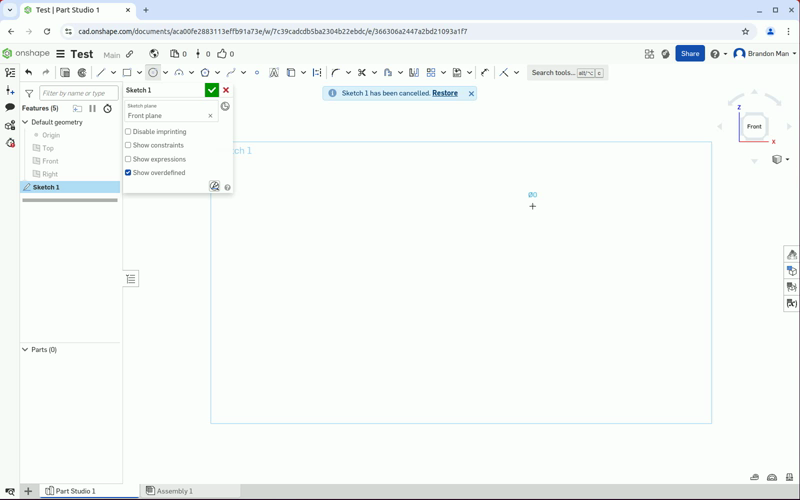
mouse_move(561, 205)
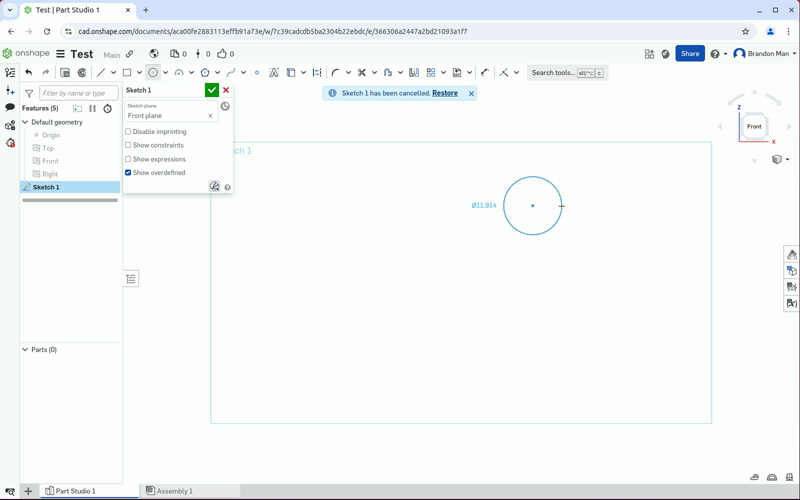
click(561, 205)
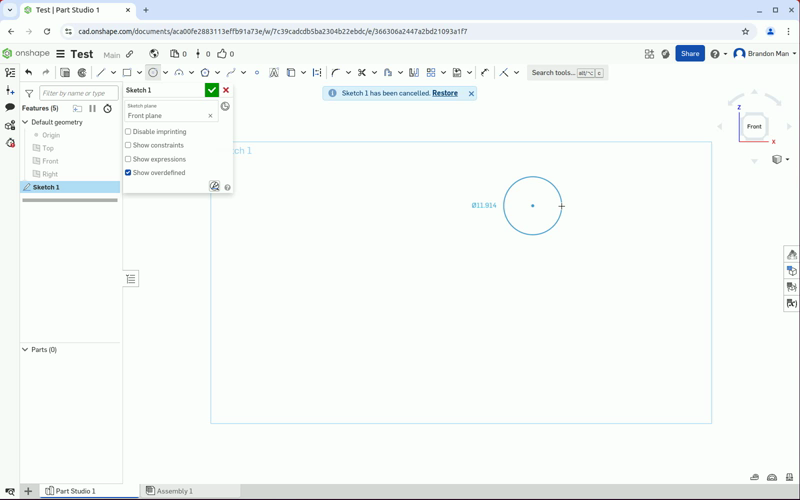
key(esc)
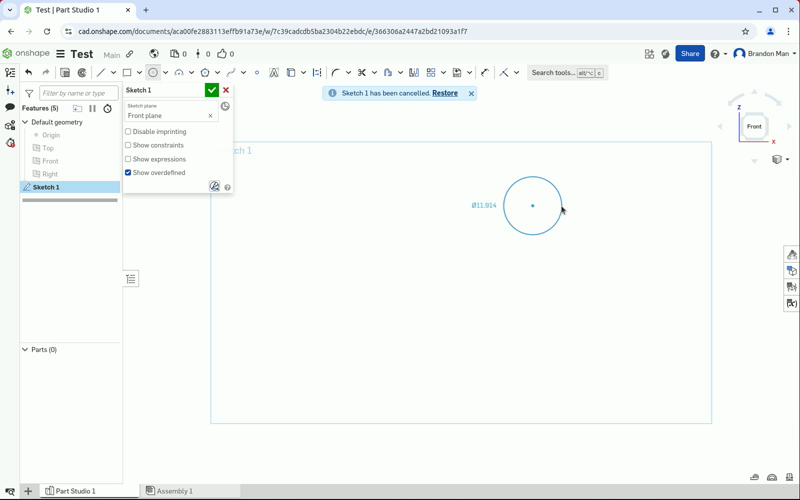
mouse_move(518, 189)
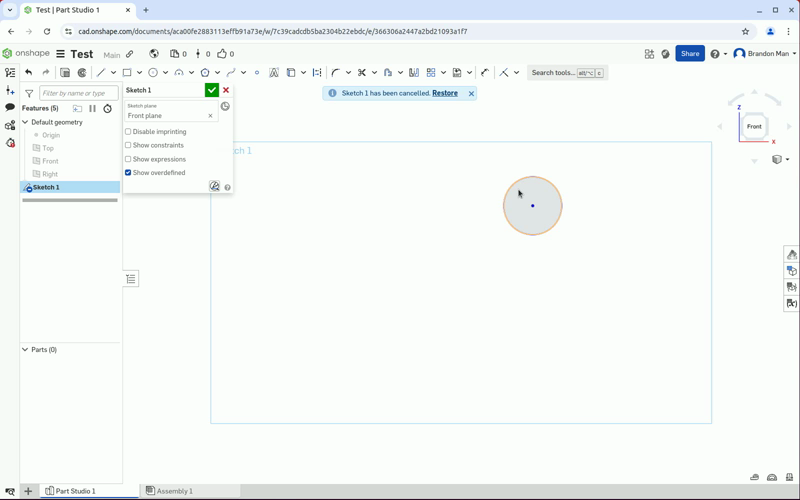
click(518, 189)
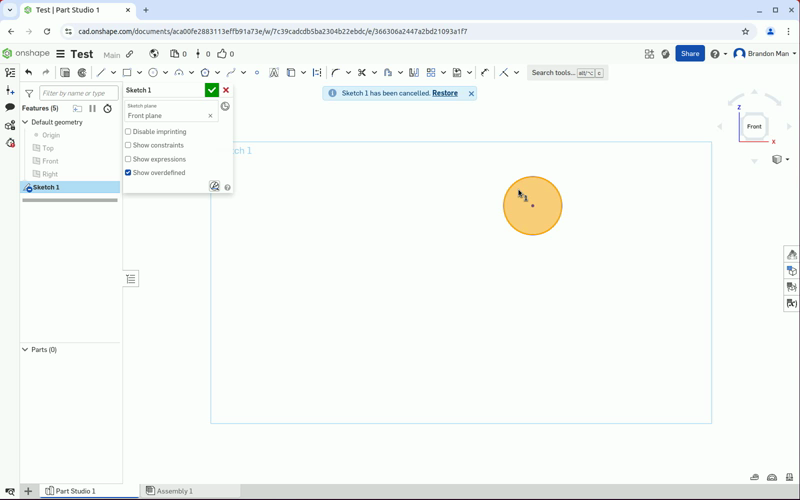
mouse_move(73, 352)
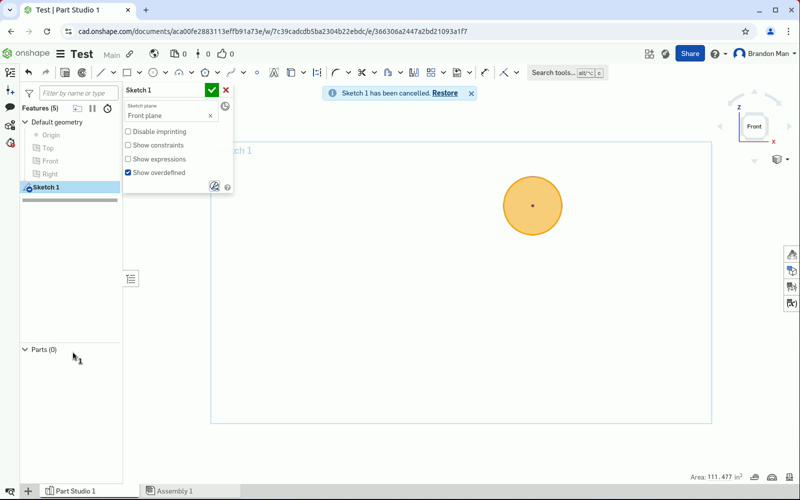
key(shift+y)
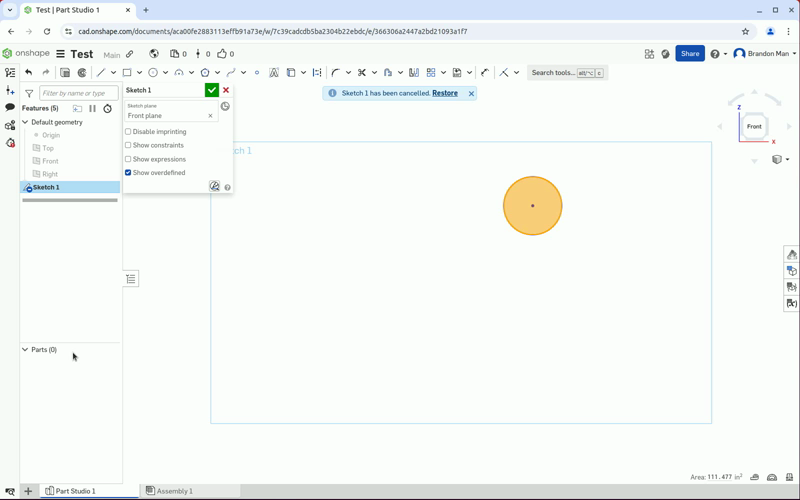
key(shift+e)
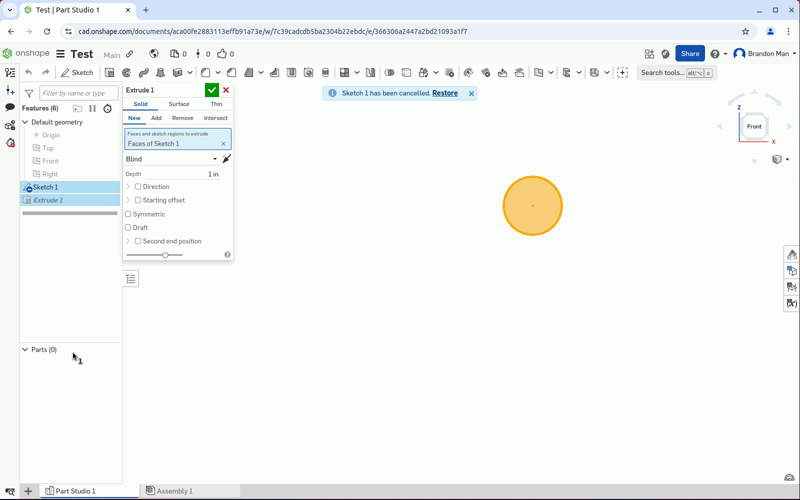
mouse_move(143, 106)
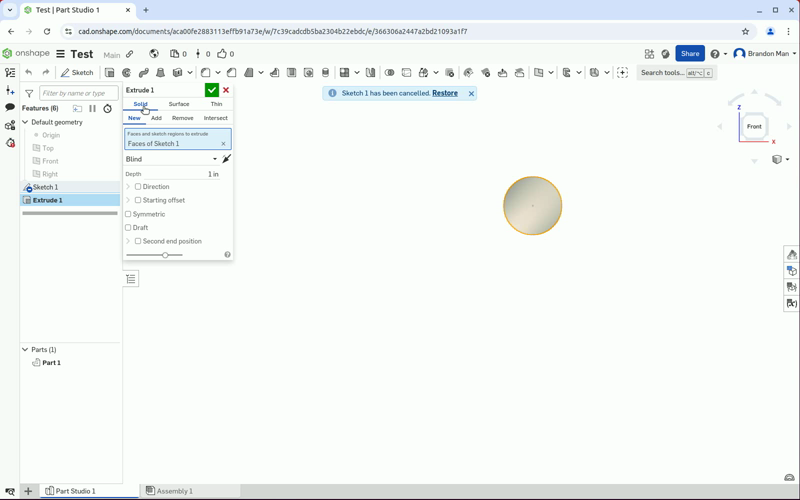
click(143, 106)
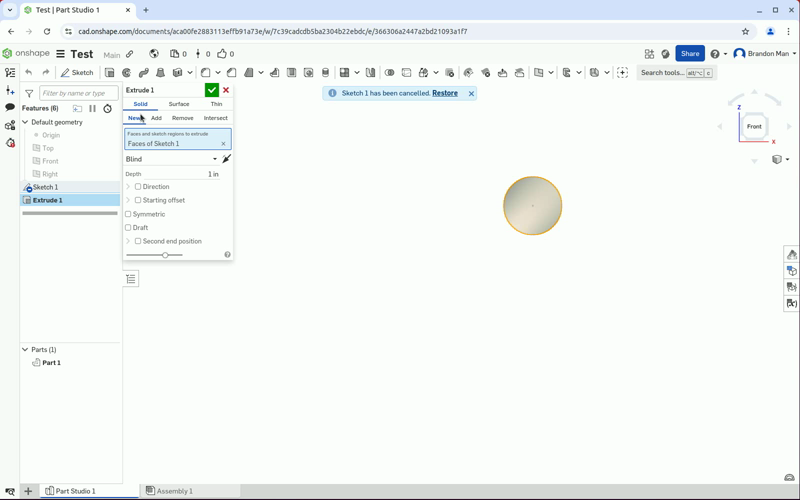
mouse_move(137, 120)
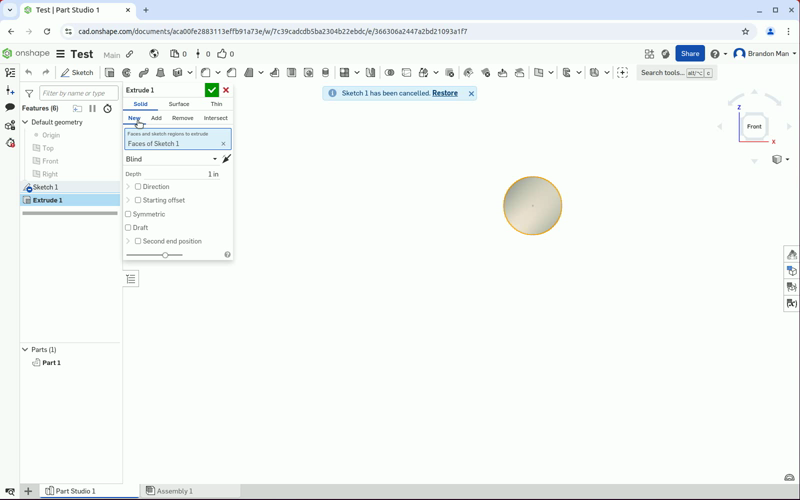
click(137, 120)
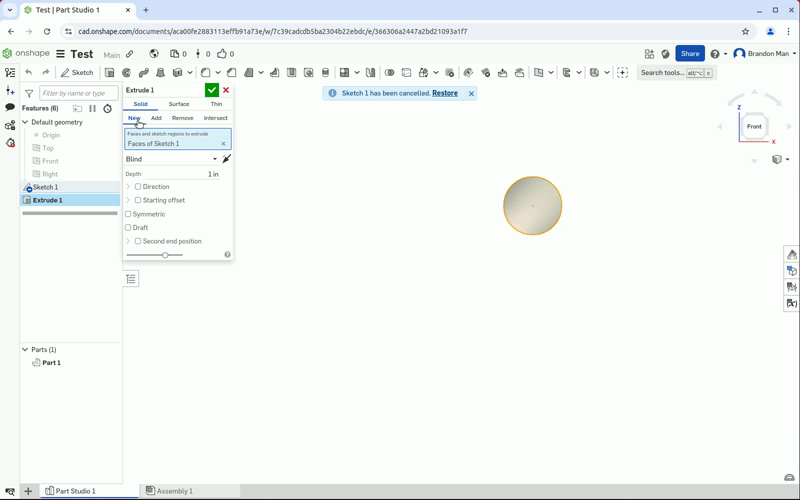
key(tab, 4)
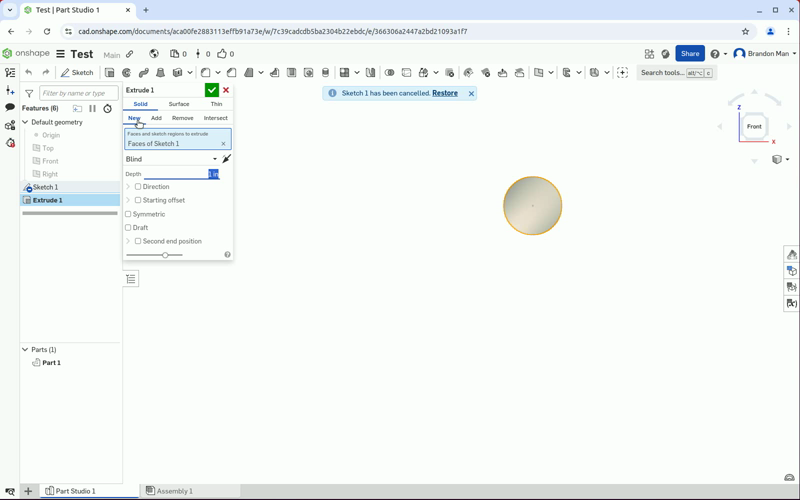
text(8.906)
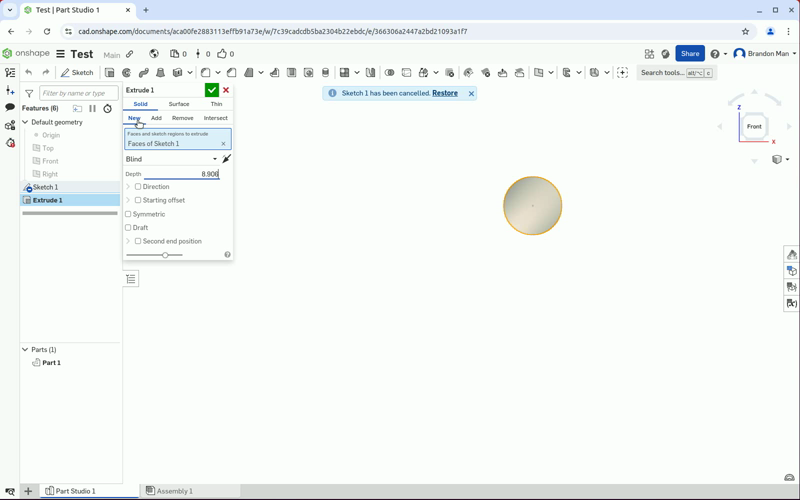
key(enter)
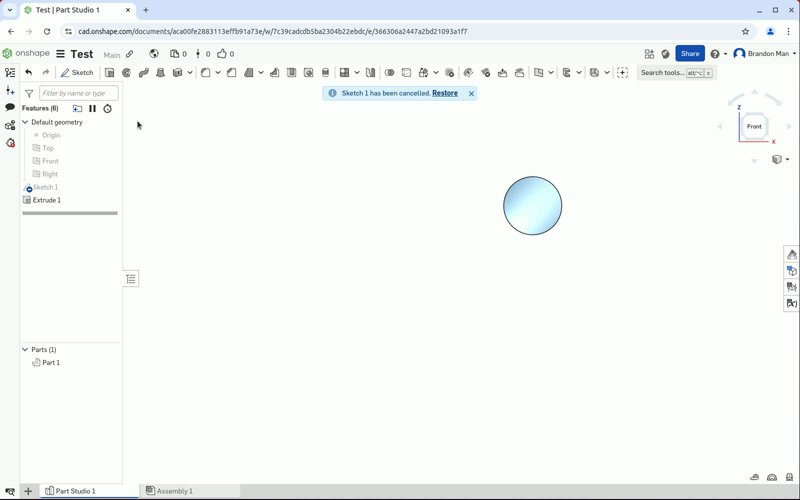
key(shift+h)
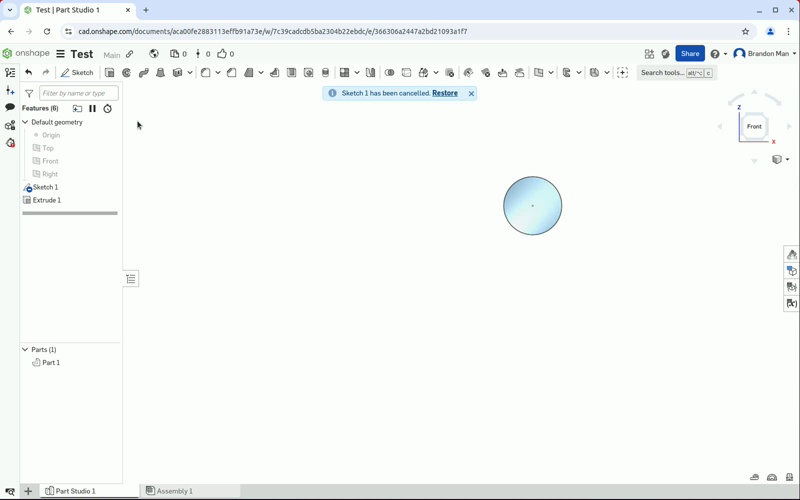
key(shift+h)
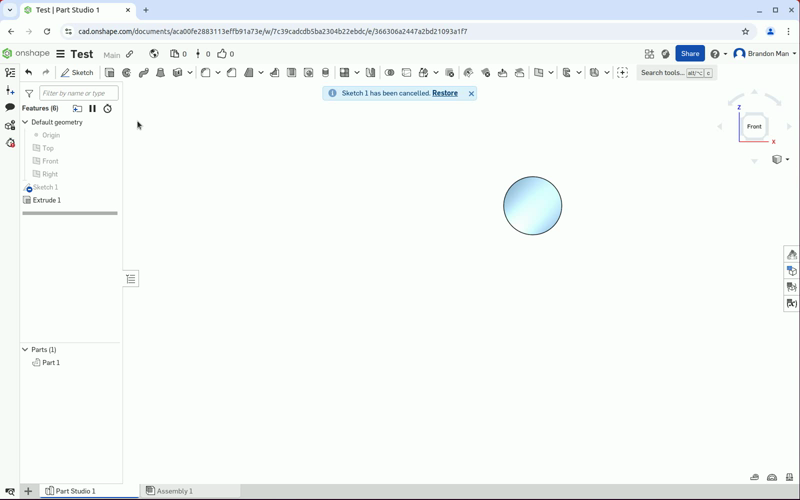
mouse_move(73, 189)
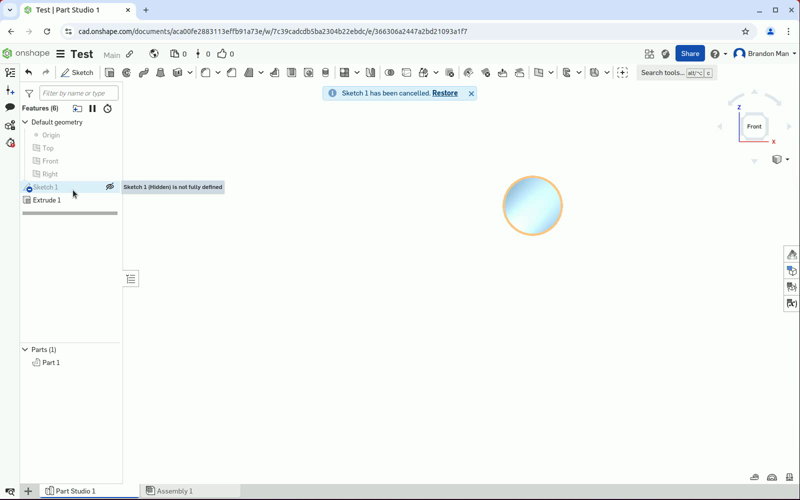
click(73, 189)
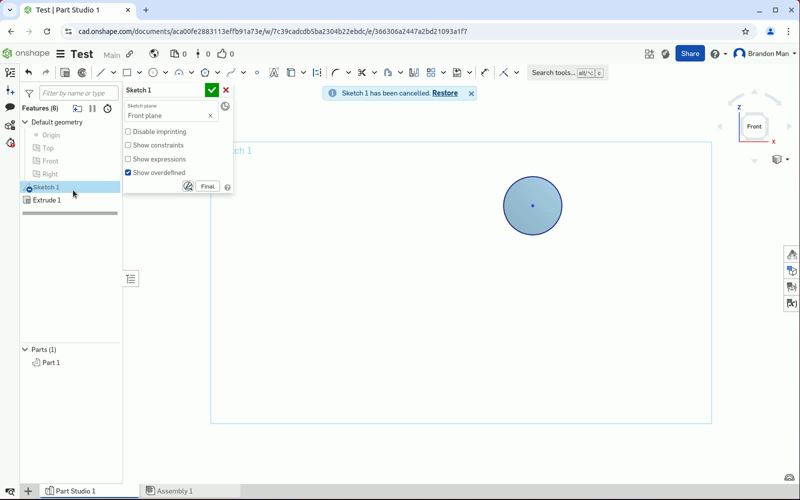
mouse_move(229, 92)
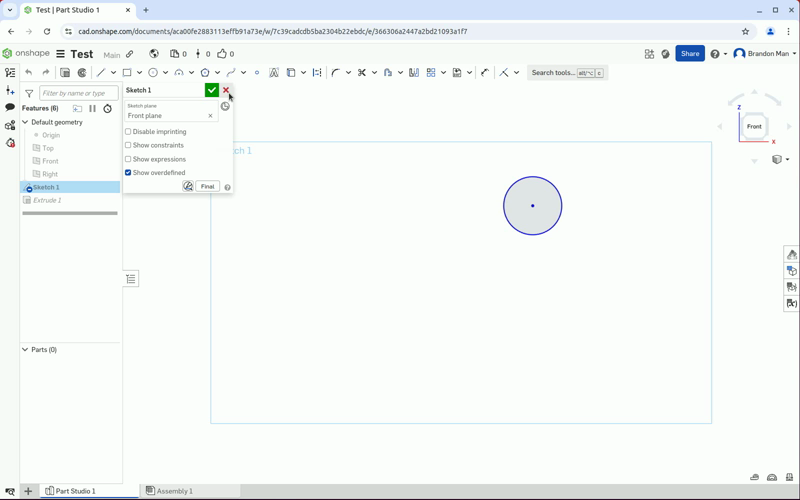
click(229, 92)
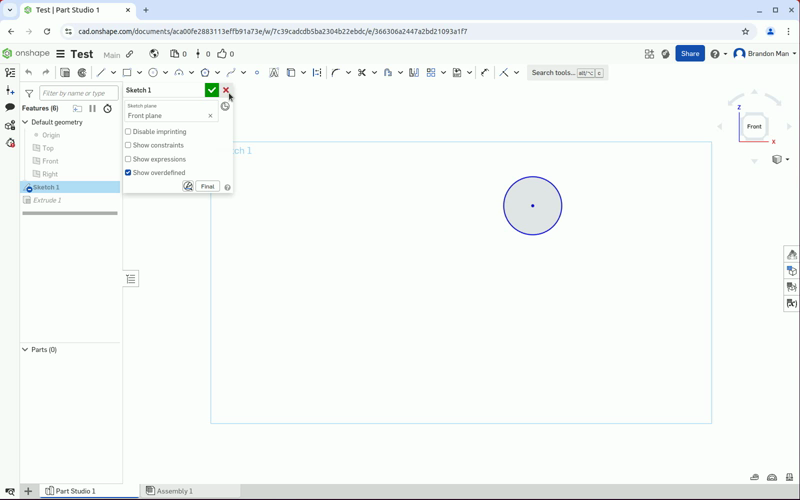
key(shift+s)
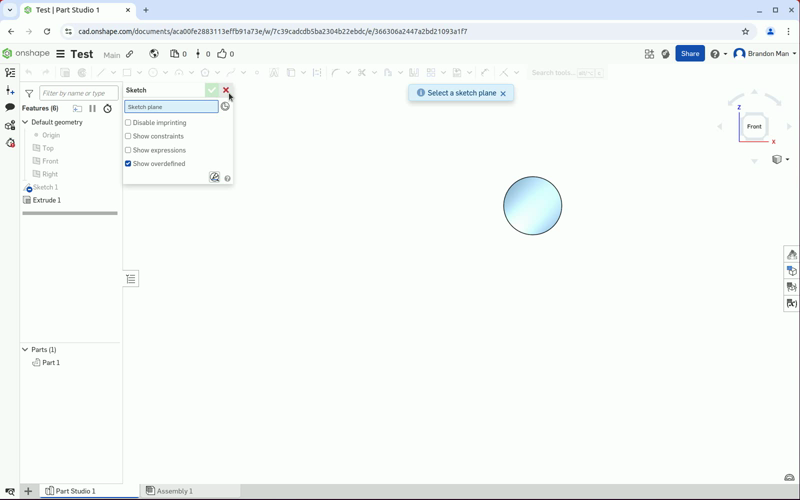
mouse_move(73, 163)
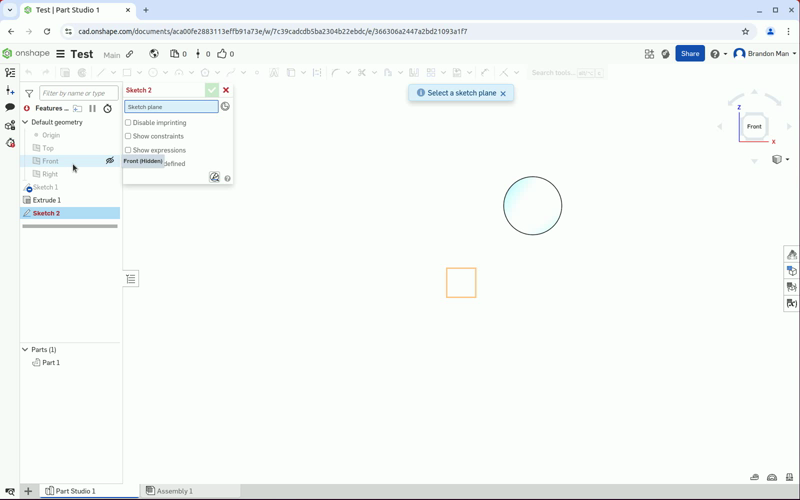
click(73, 163)
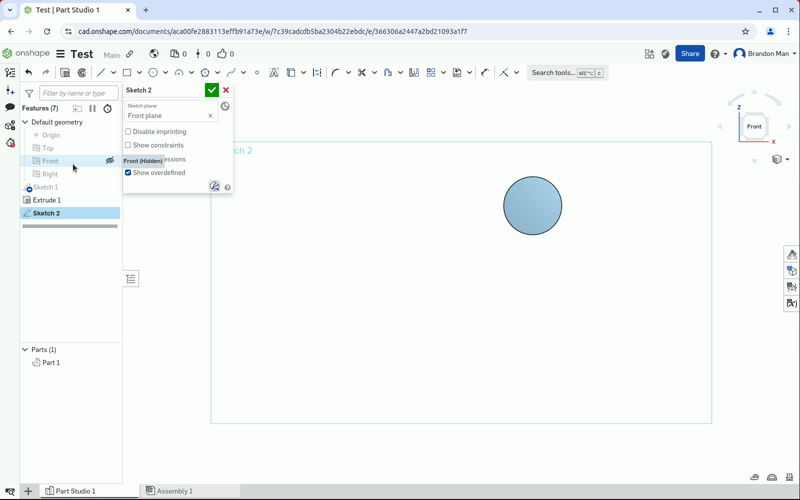
mouse_move(73, 352)
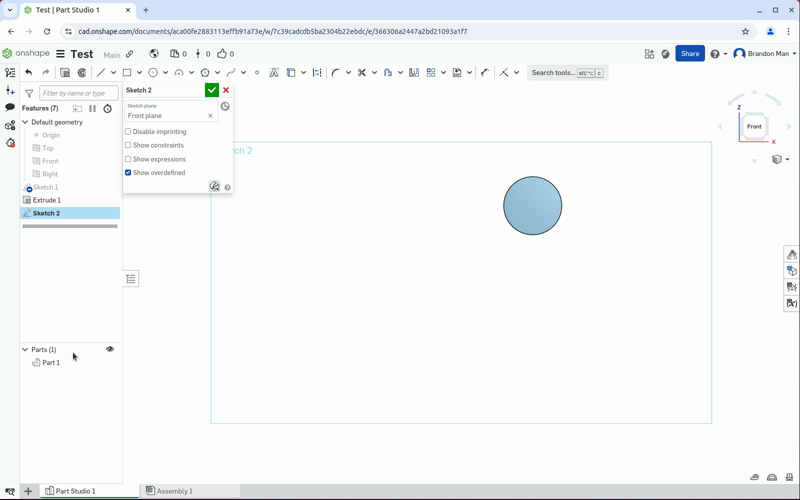
key(y)
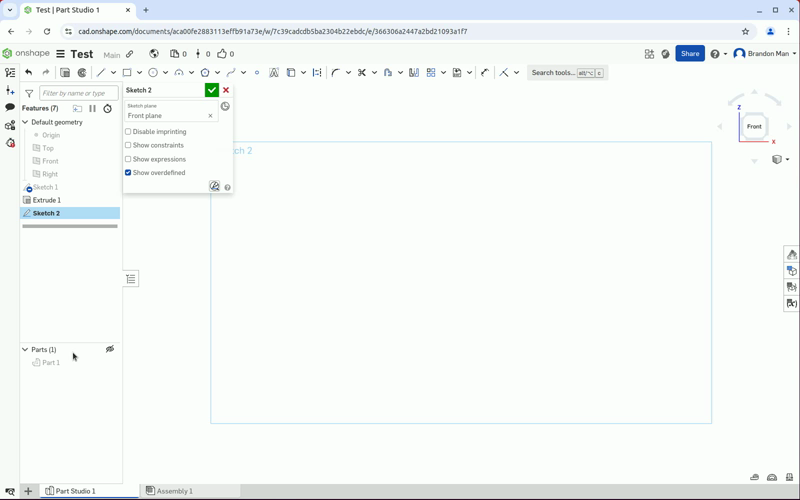
key(c)
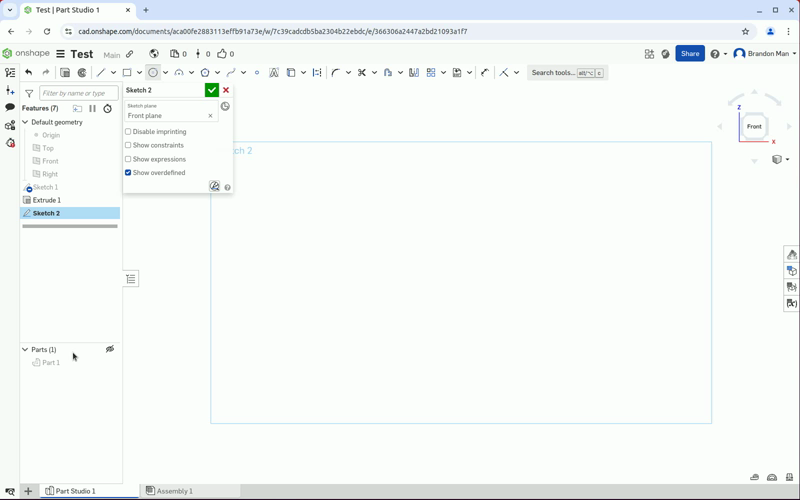
key_down(shift)
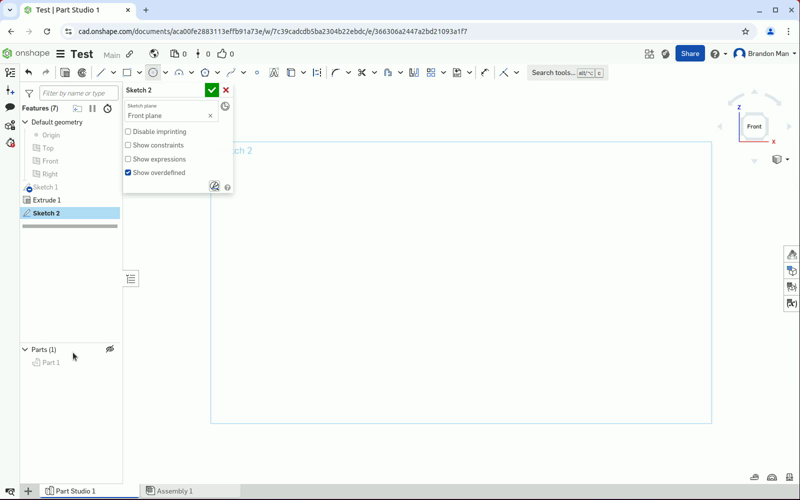
mouse_move(398, 198)
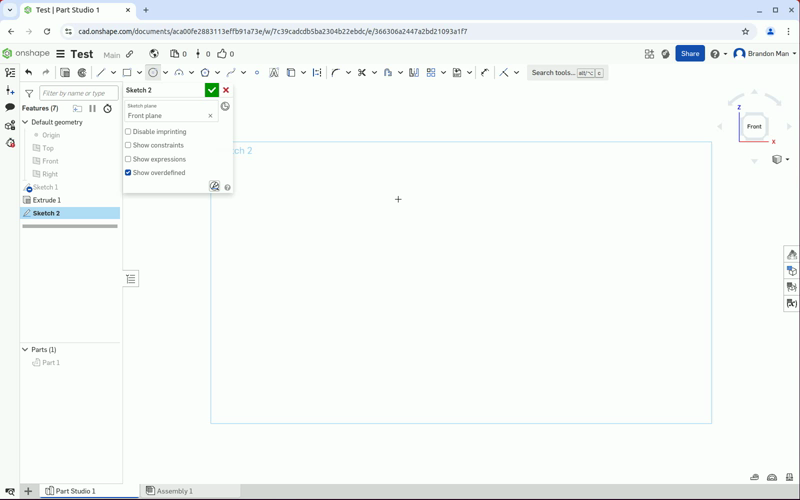
click(398, 198)
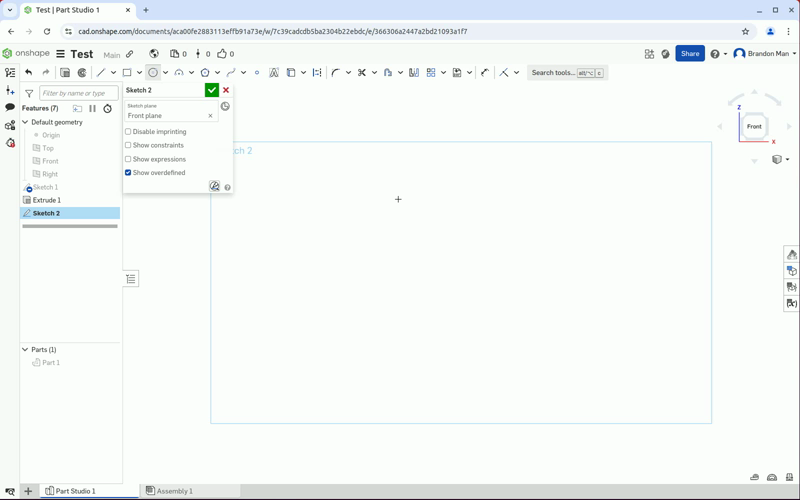
key_up(shift)
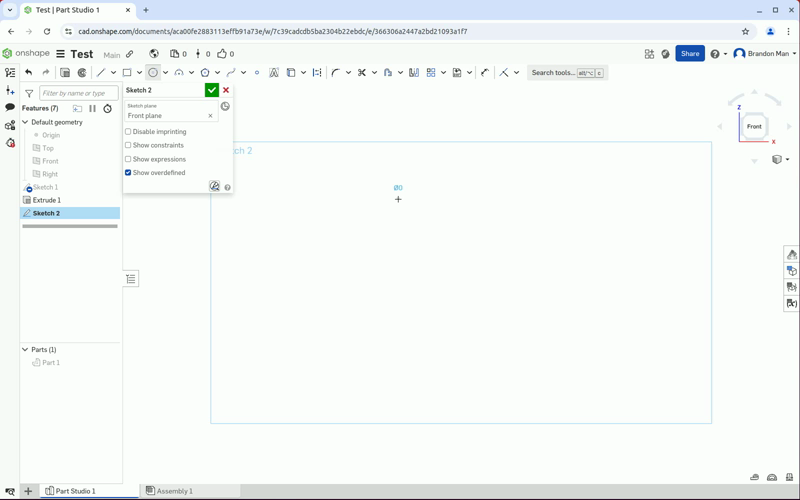
mouse_move(426, 198)
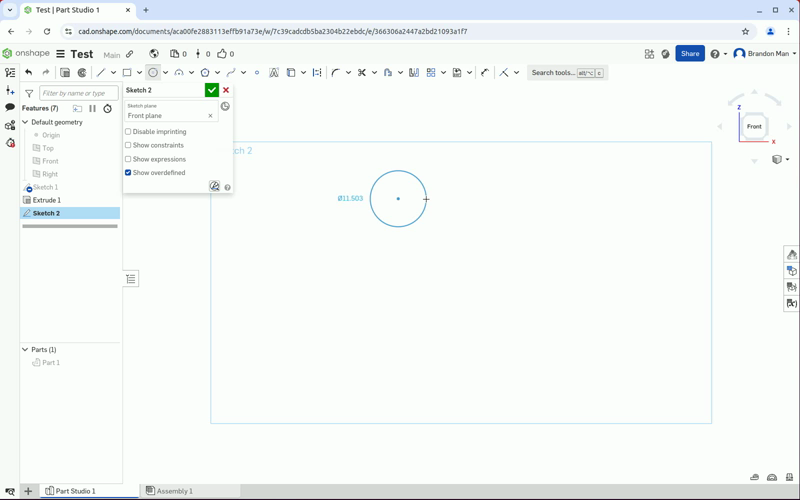
click(426, 198)
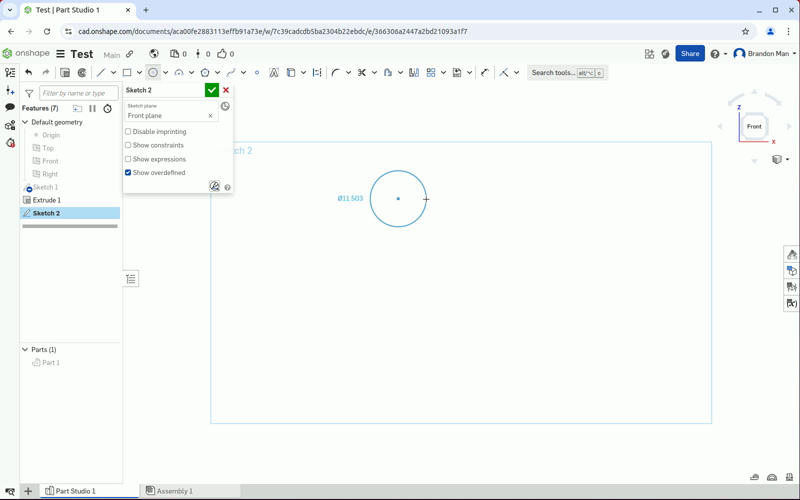
key(esc)
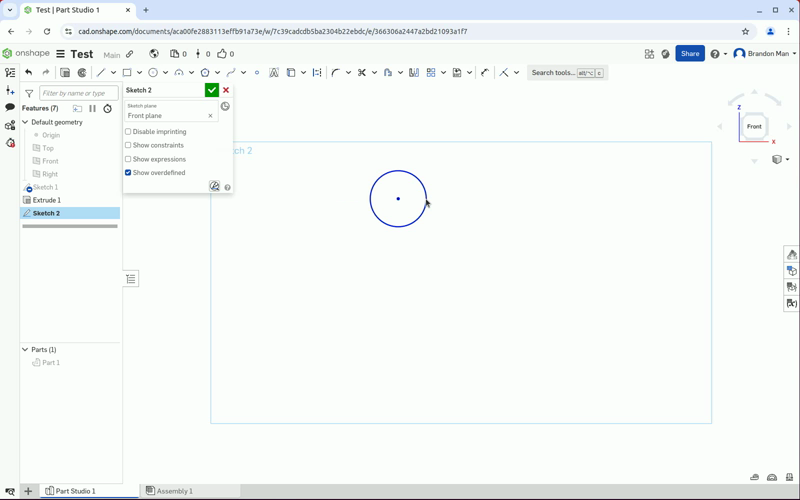
mouse_move(420, 198)
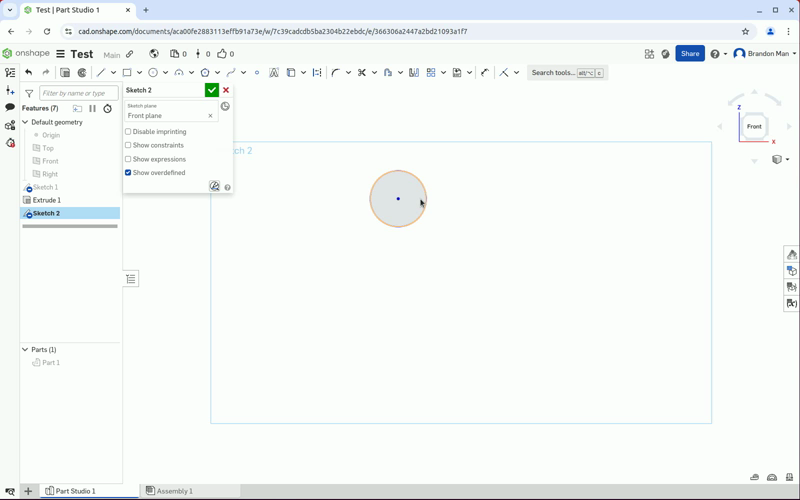
click(420, 198)
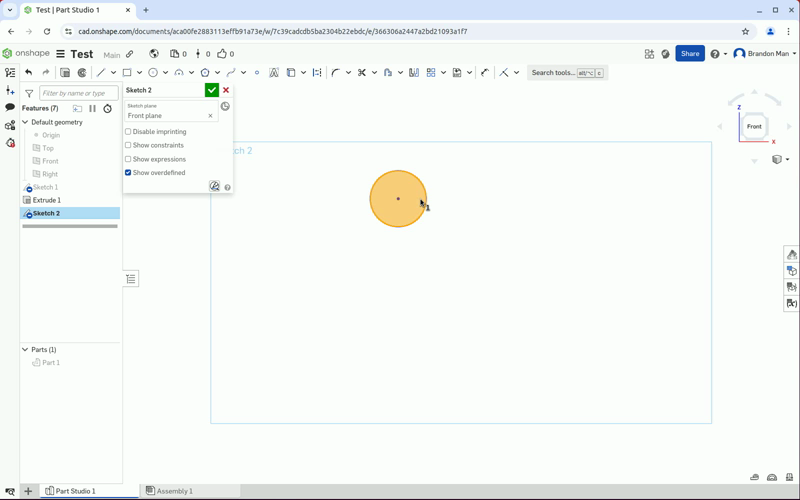
mouse_move(73, 352)
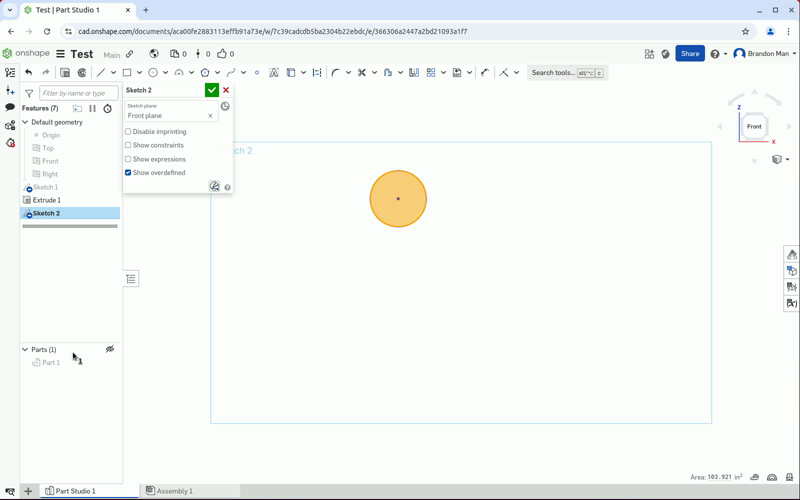
key(shift+y)
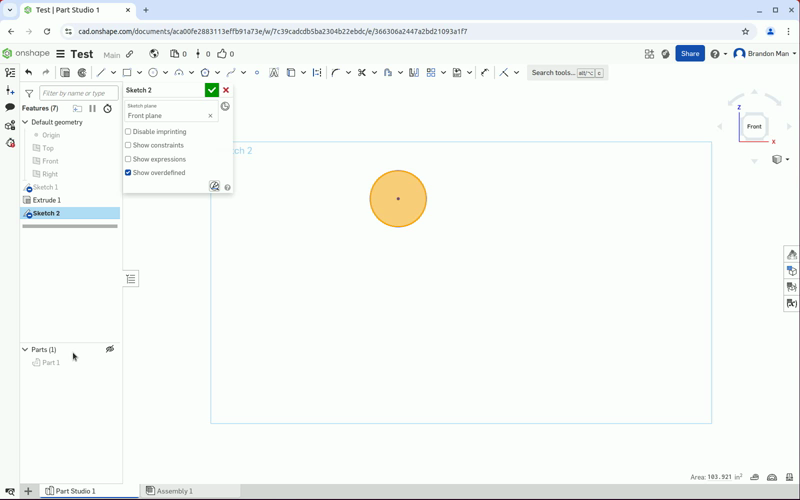
key(shift+e)
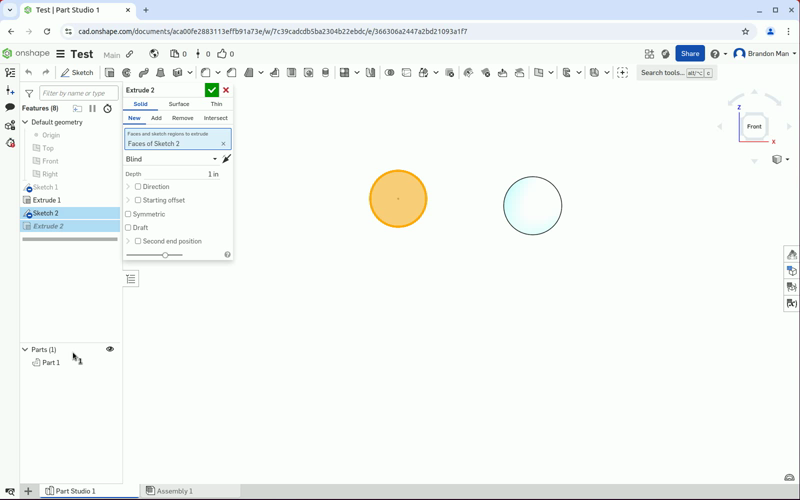
mouse_move(143, 106)
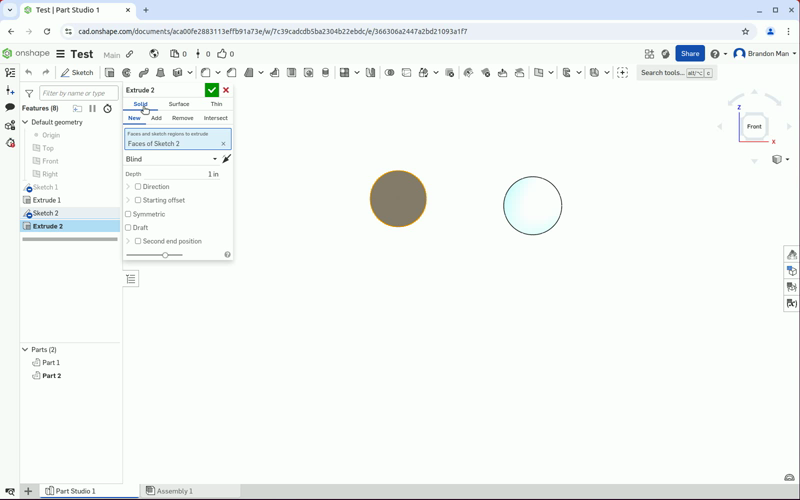
click(143, 106)
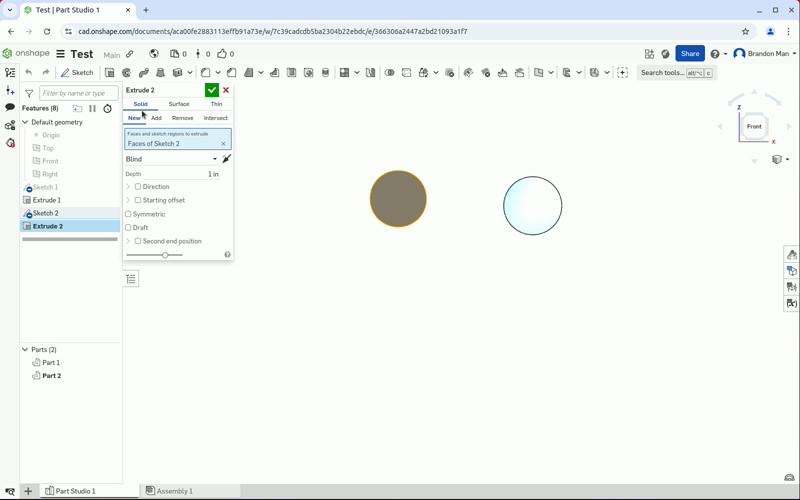
mouse_move(137, 120)
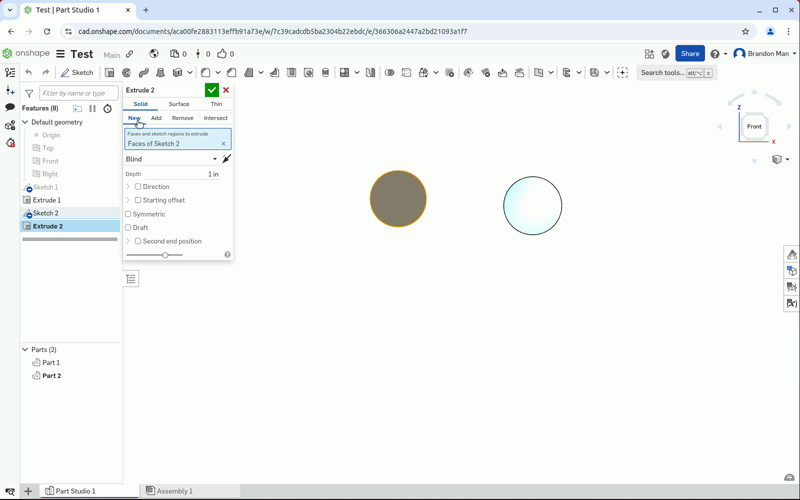
click(137, 120)
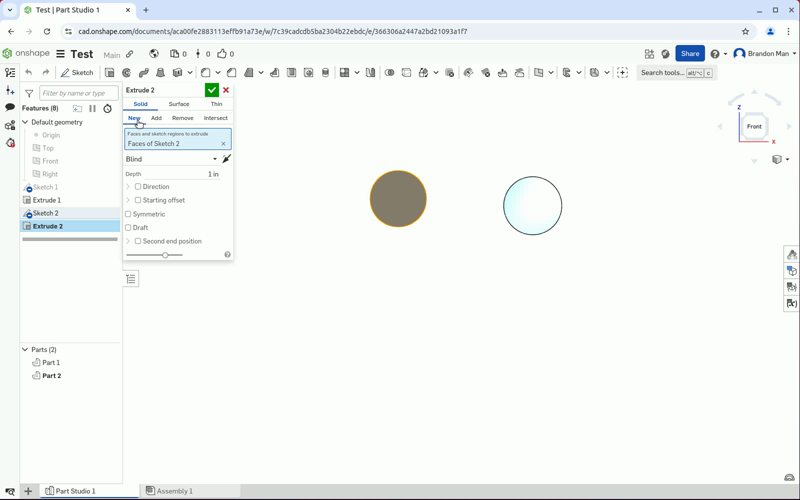
key(tab, 4)
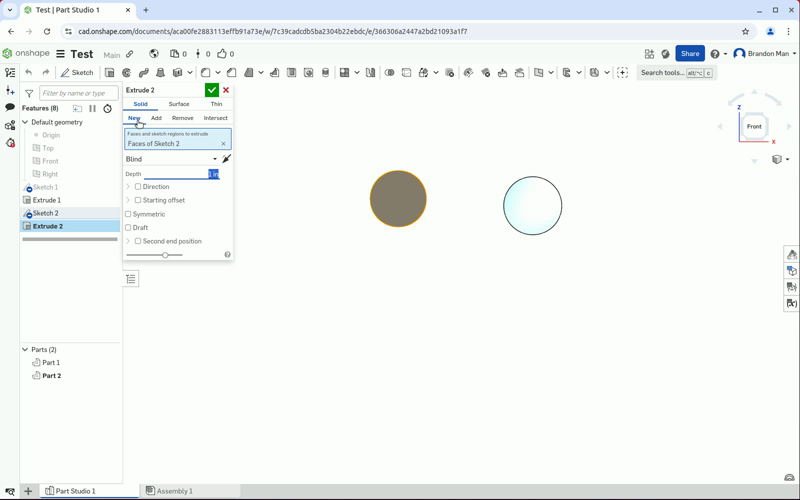
text(8.906)
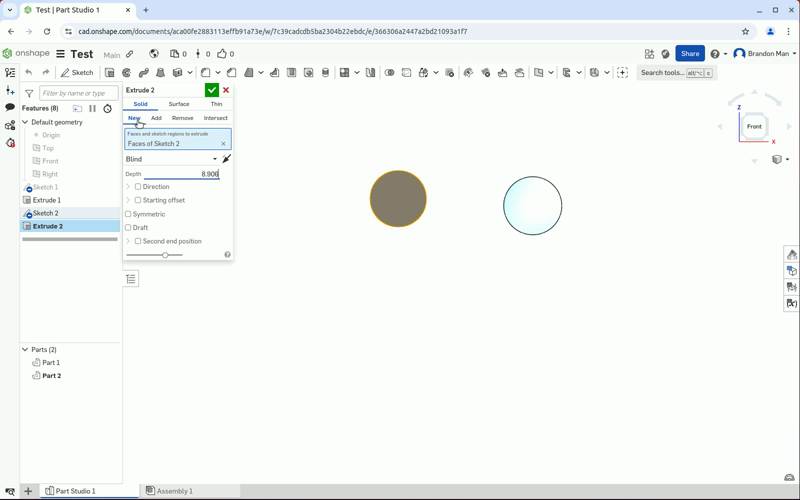
key(enter)
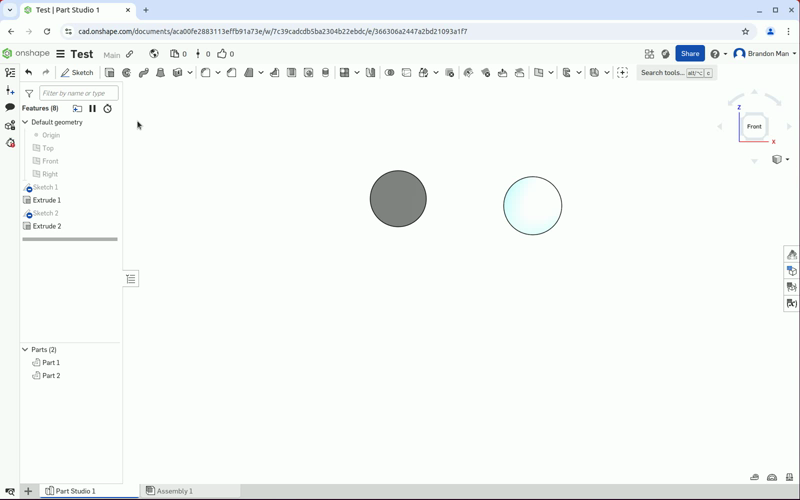
key(shift+h)
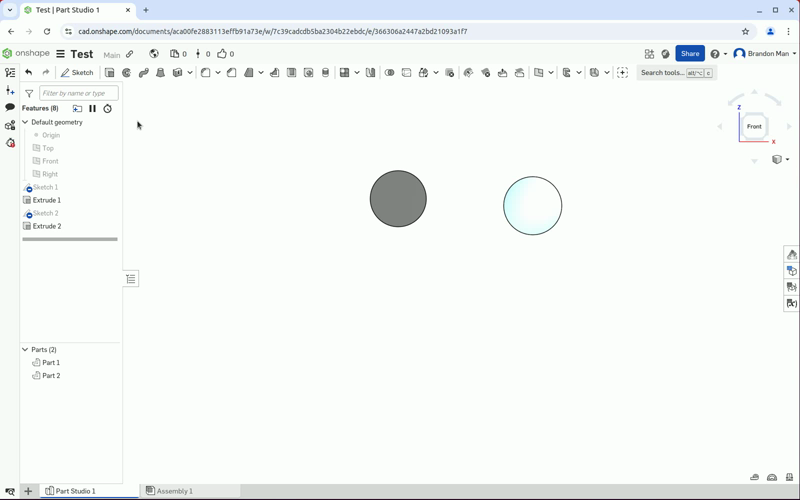
key(shift+h)
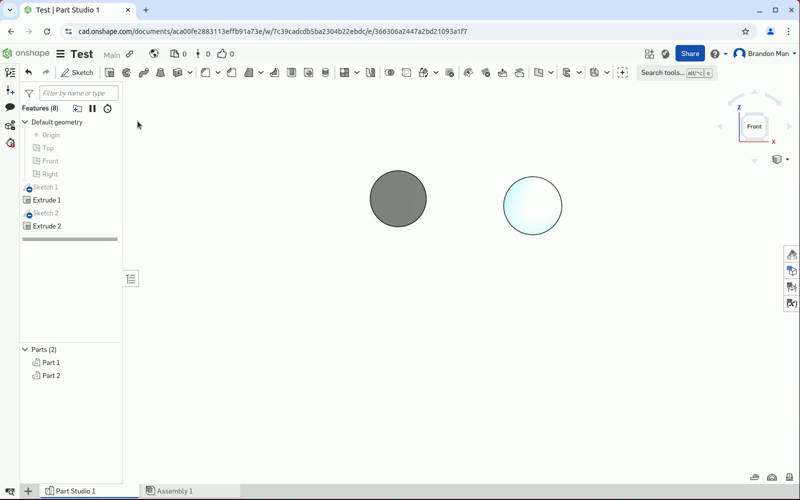
mouse_move(73, 189)
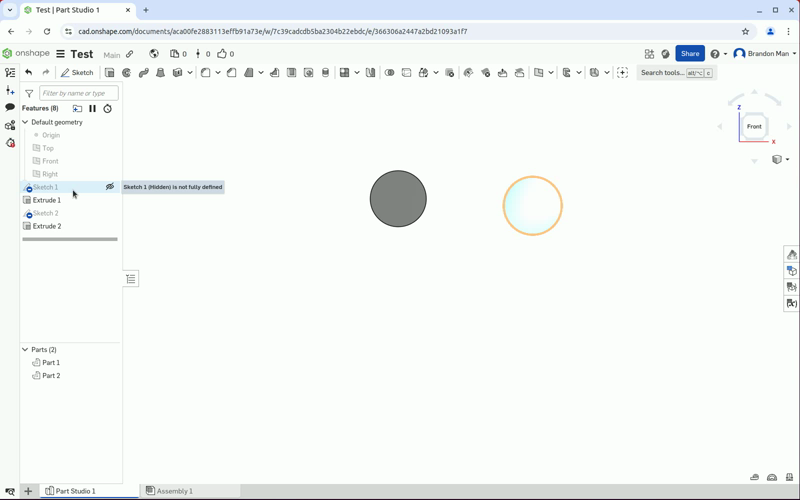
click(73, 189)
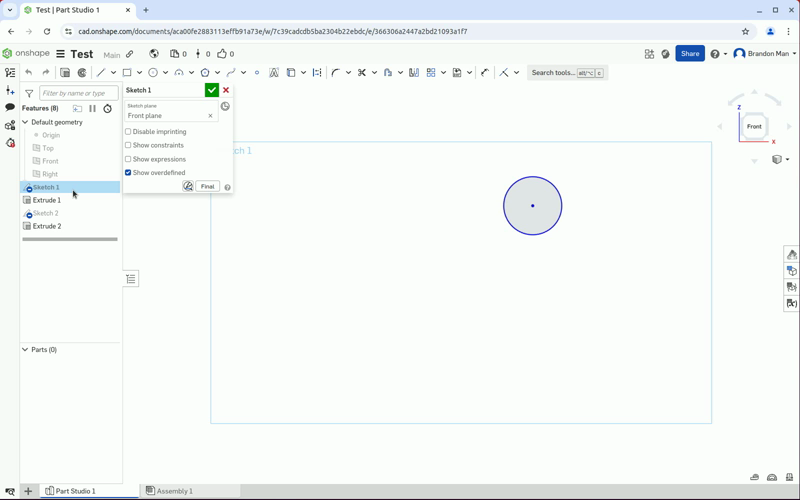
mouse_move(229, 92)
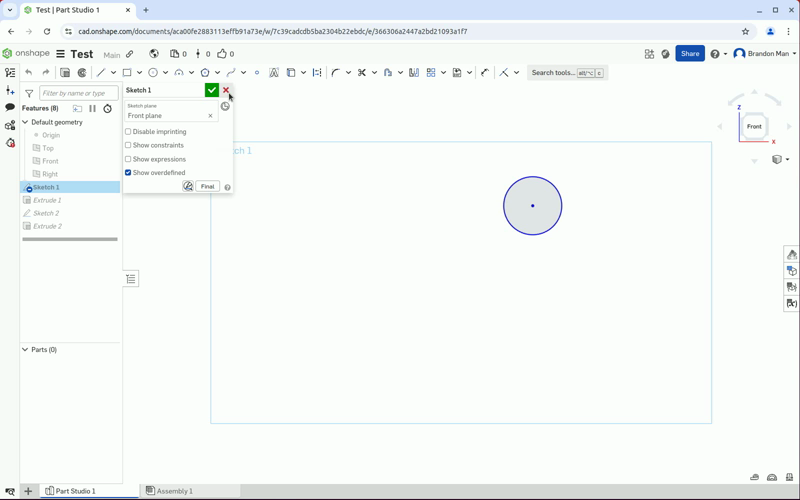
click(229, 92)
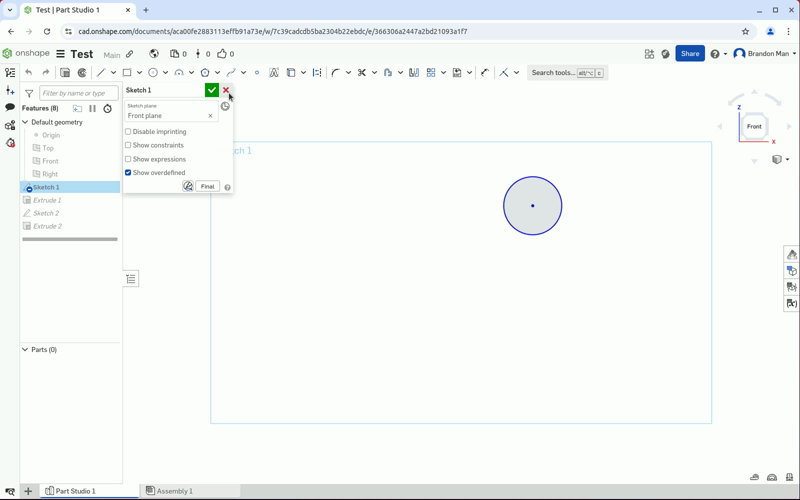
key(shift+s)
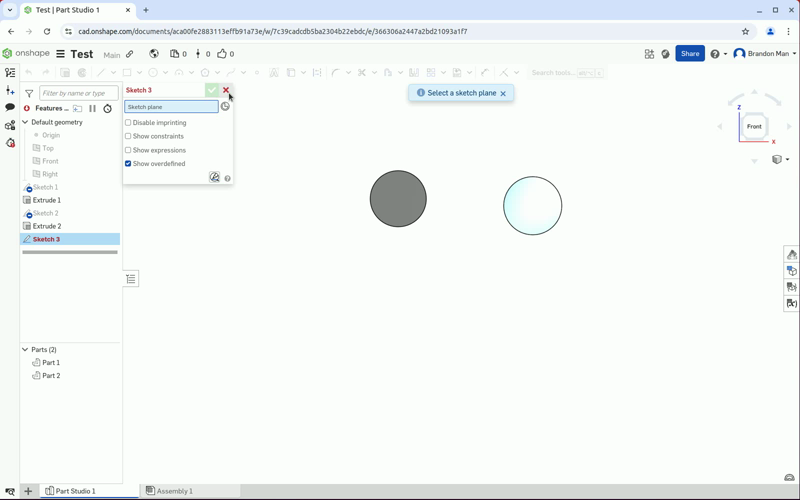
mouse_move(73, 163)
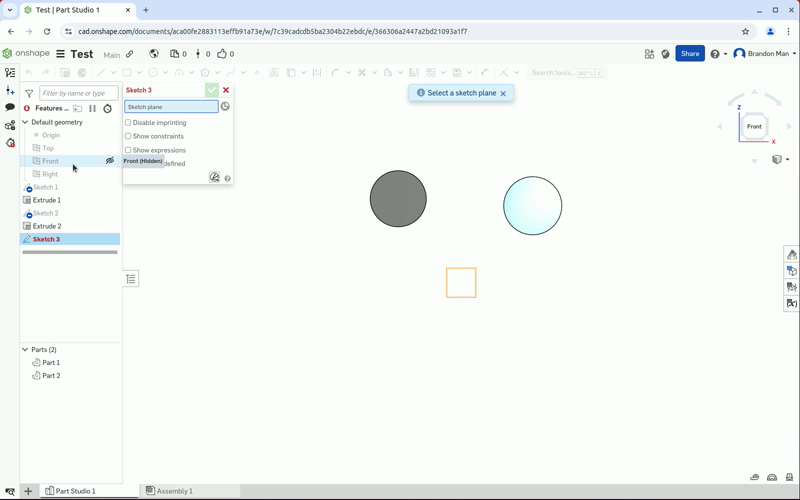
click(73, 163)
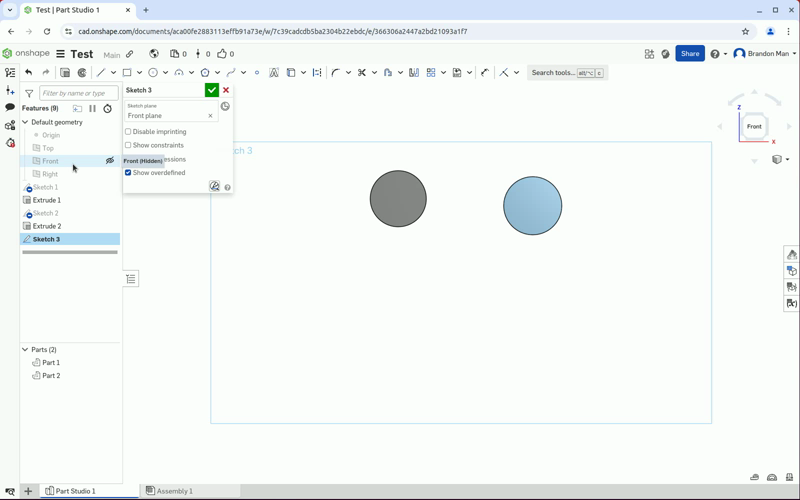
mouse_move(73, 352)
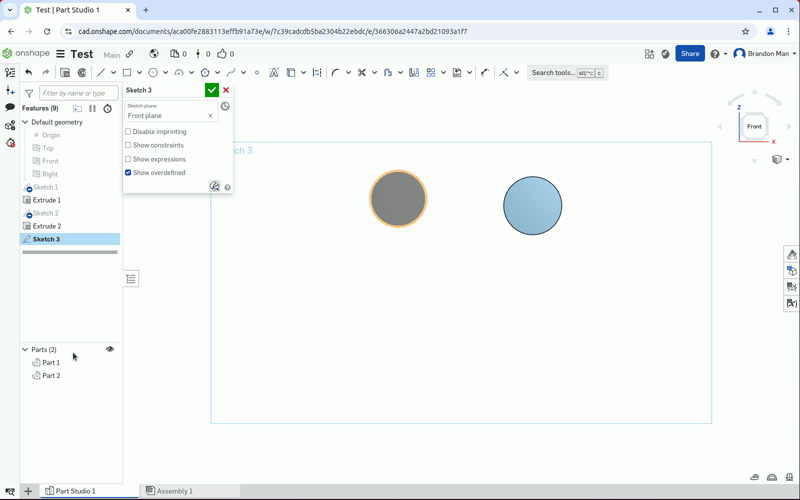
key(y)
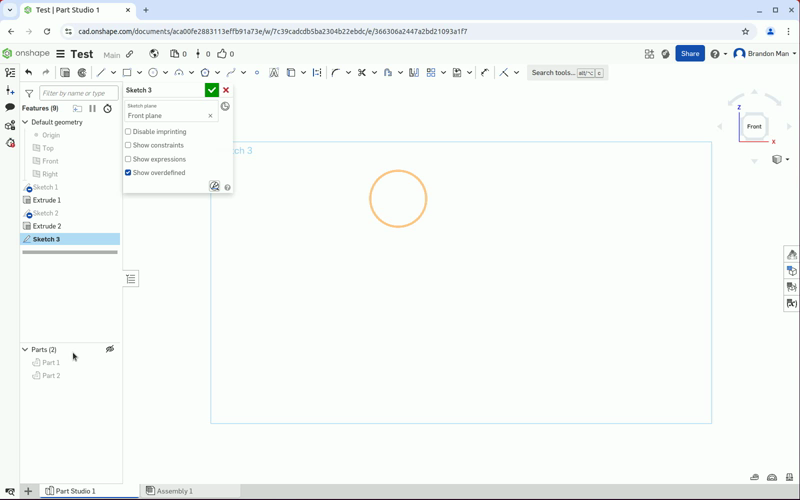
key(c)
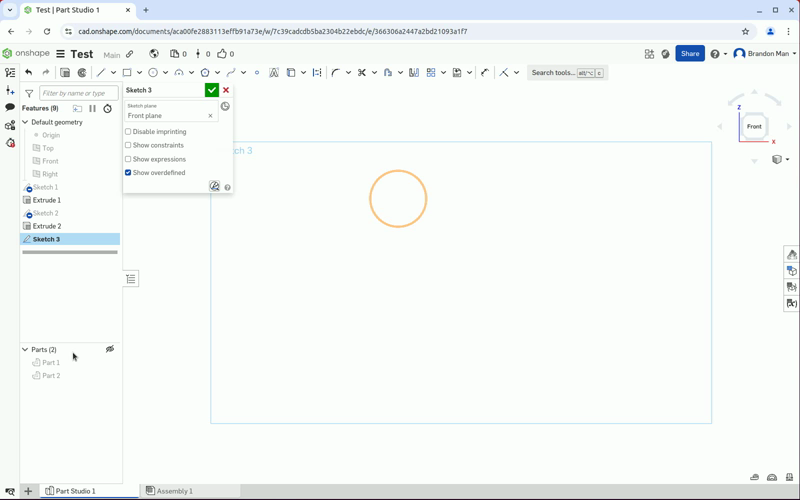
key_down(shift)
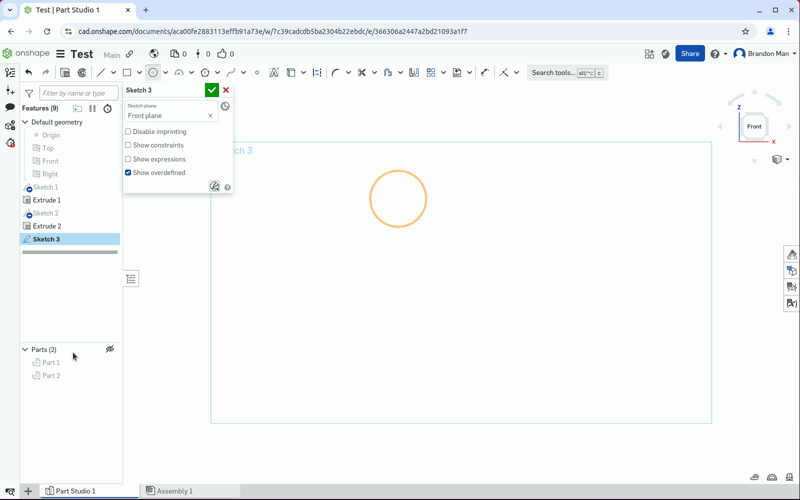
mouse_move(461, 282)
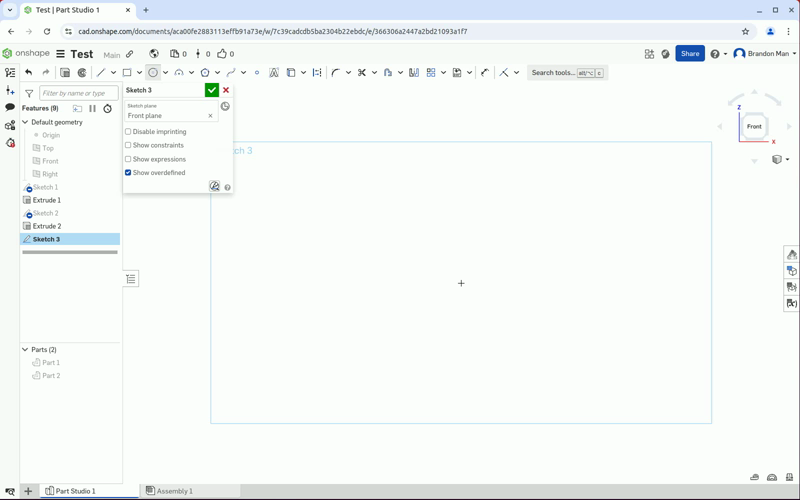
click(461, 282)
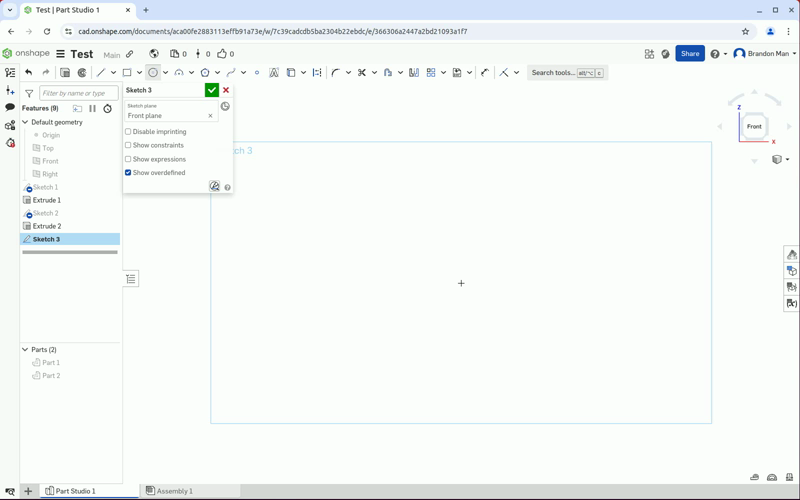
key_up(shift)
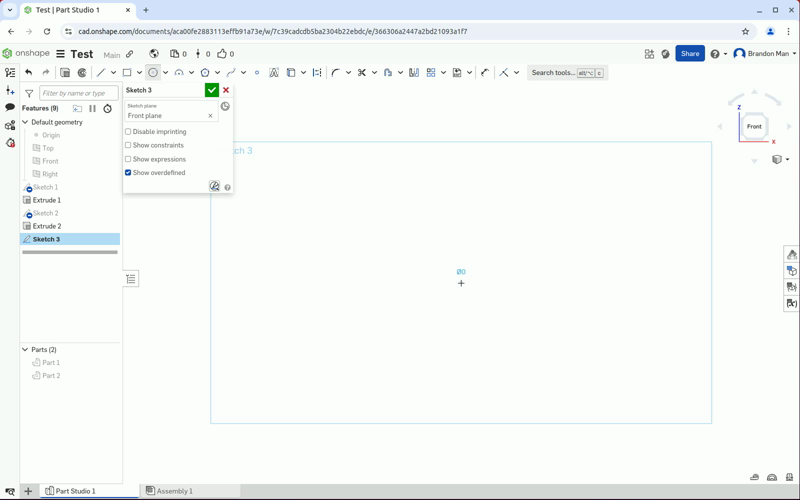
mouse_move(538, 282)
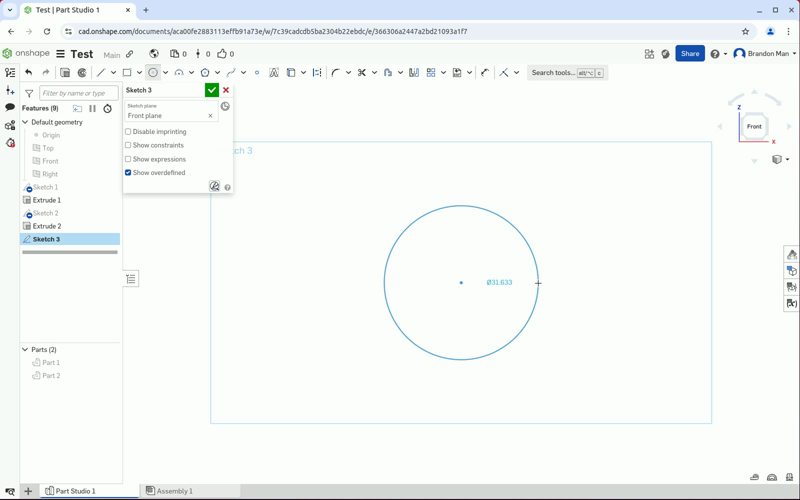
click(538, 282)
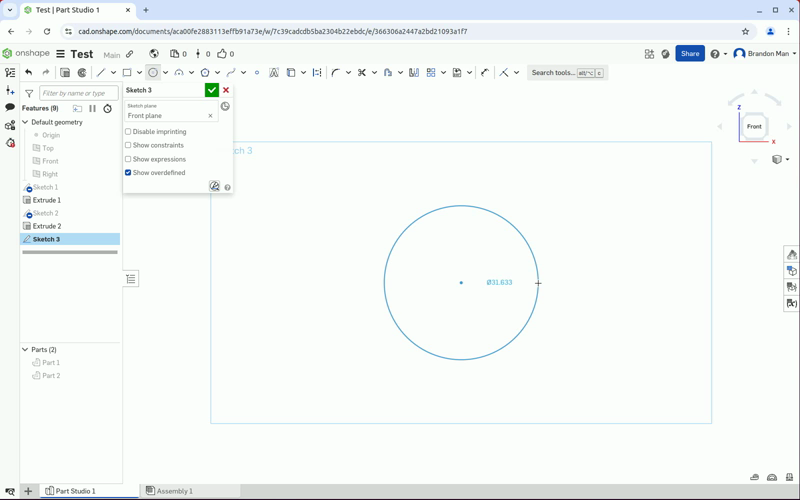
key(esc)
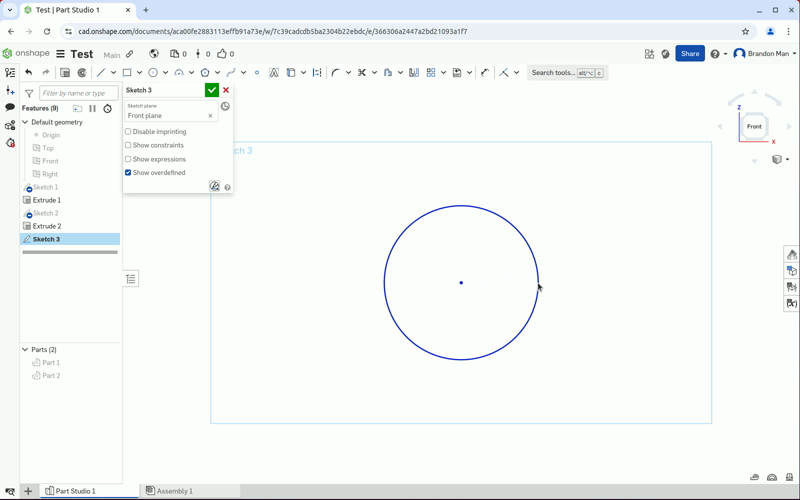
key(c)
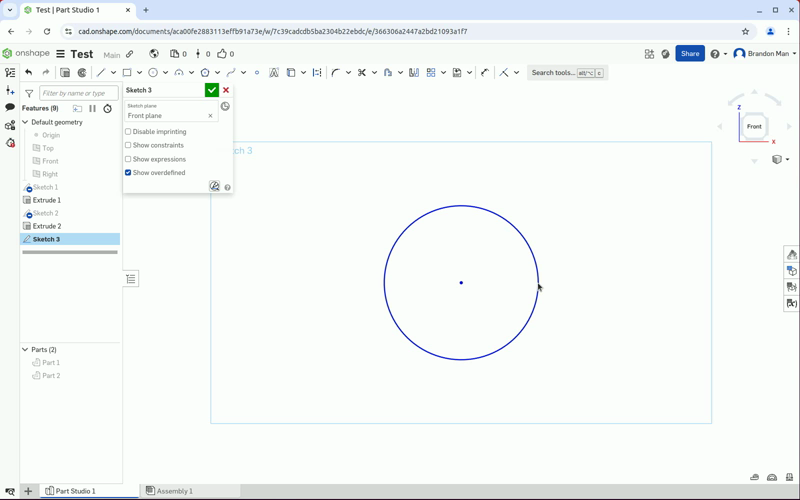
key_down(shift)
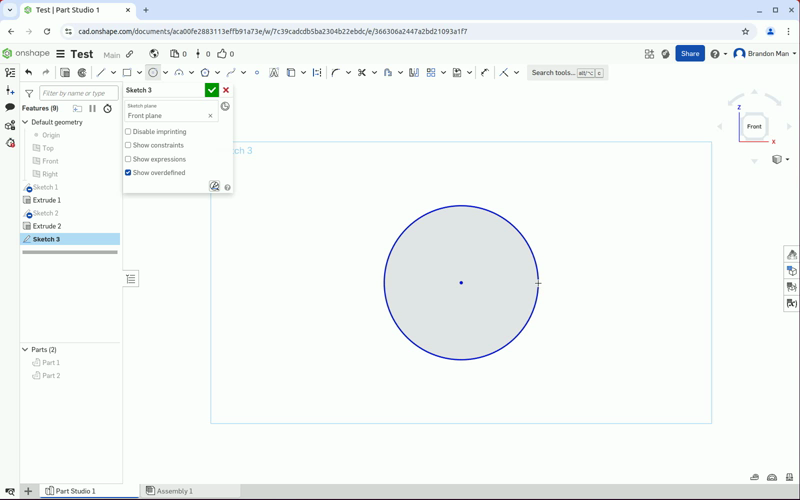
mouse_move(432, 250)
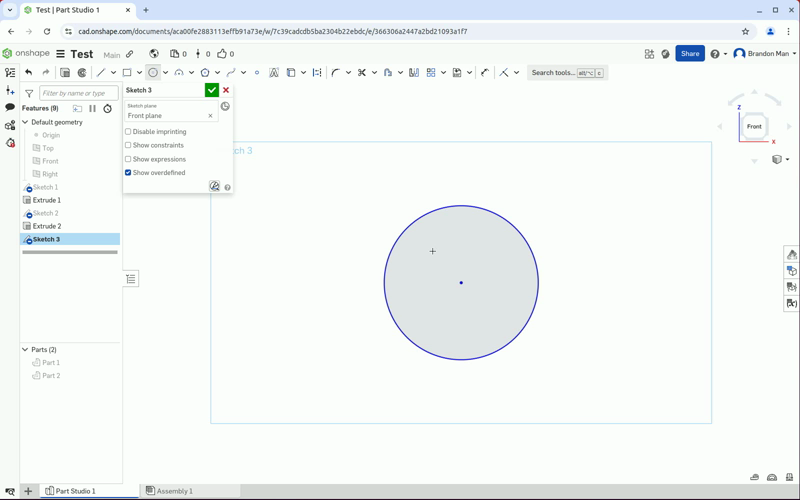
click(432, 250)
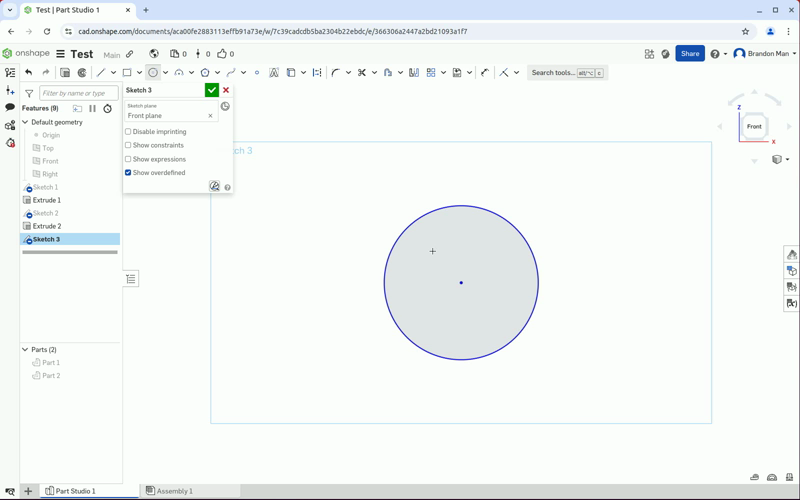
key_up(shift)
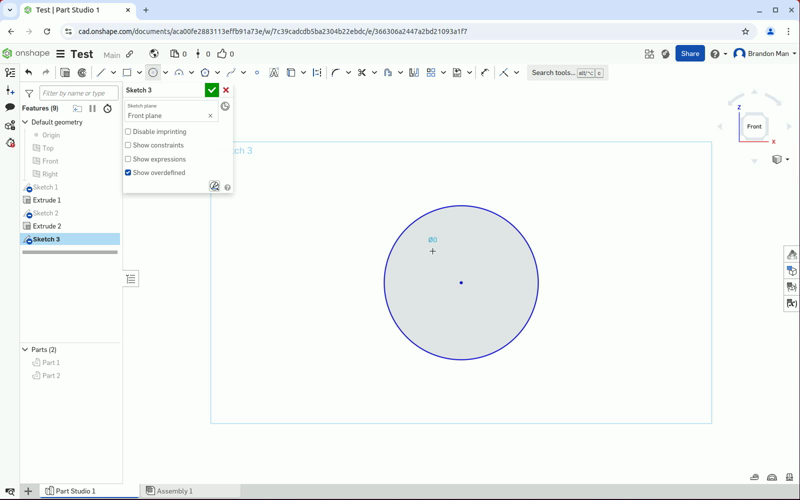
mouse_move(455, 250)
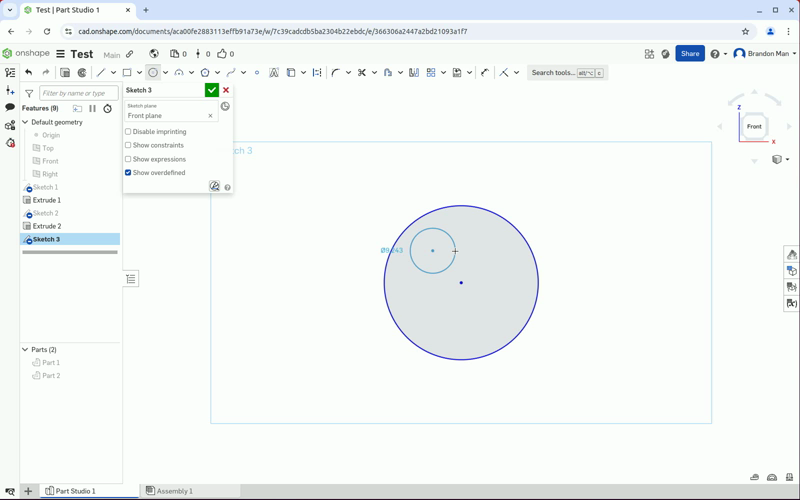
click(455, 250)
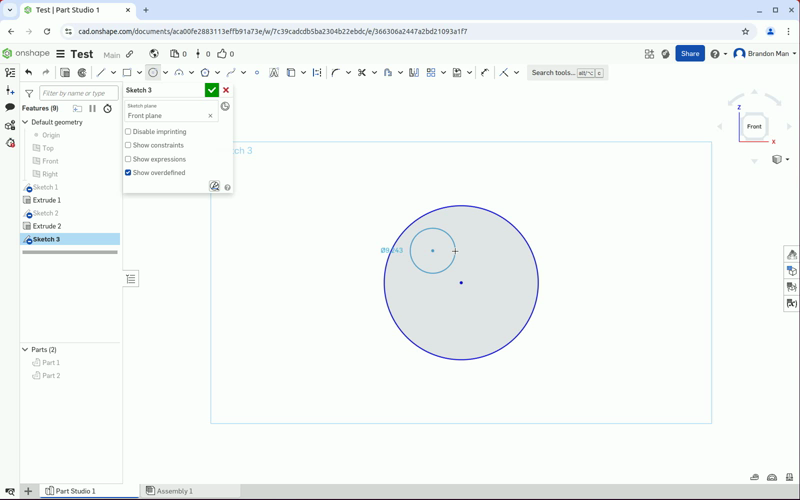
key(esc)
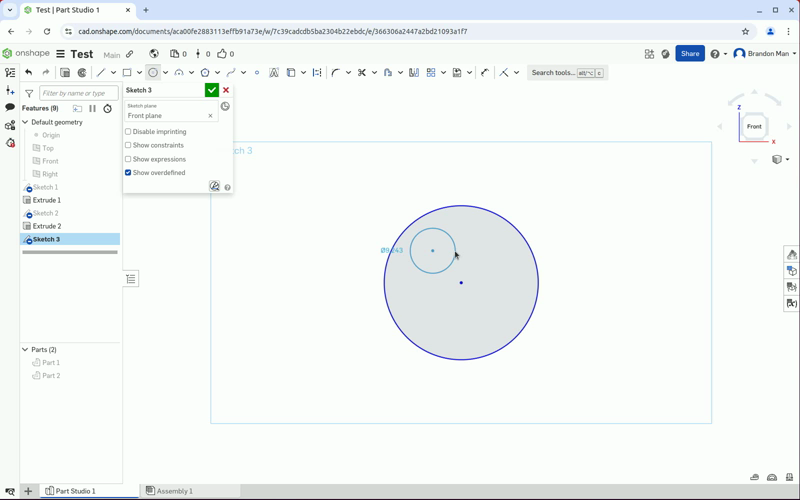
key(a)
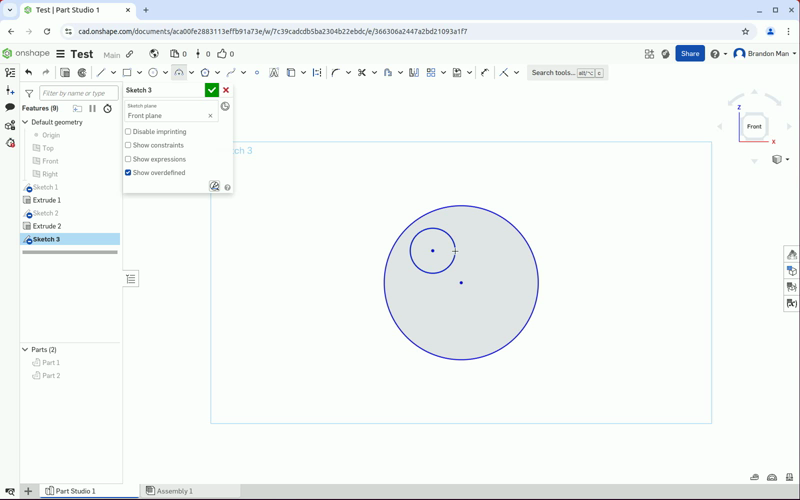
key_down(shift)
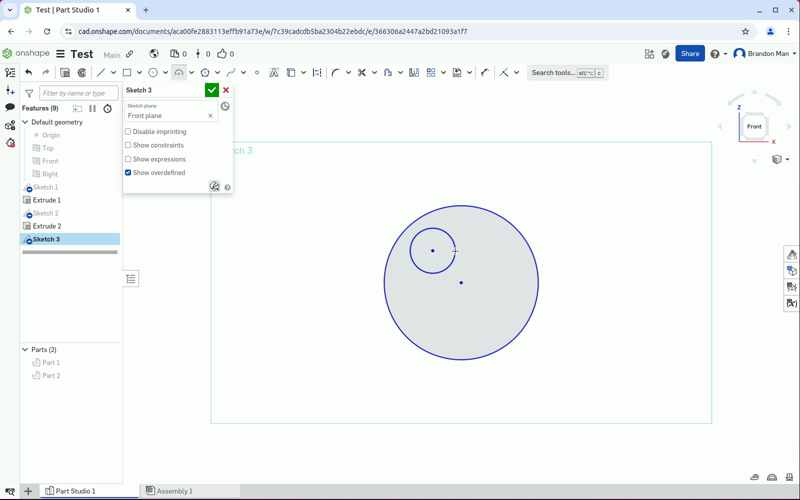
mouse_move(413, 300)
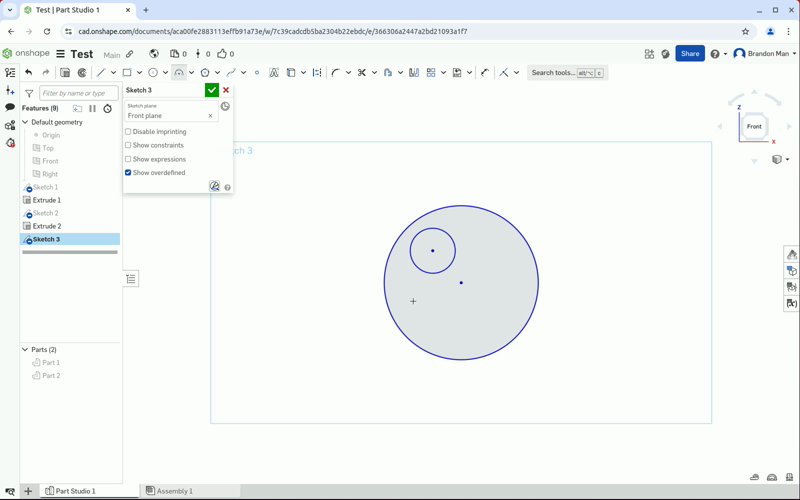
click(413, 300)
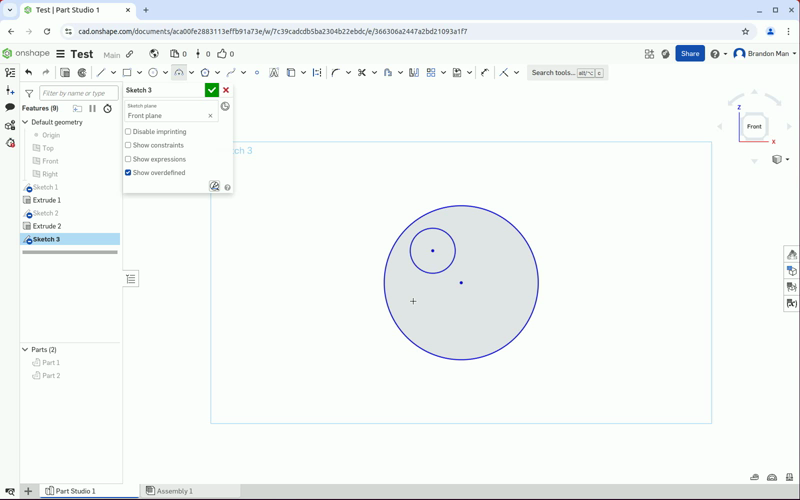
key_up(shift)
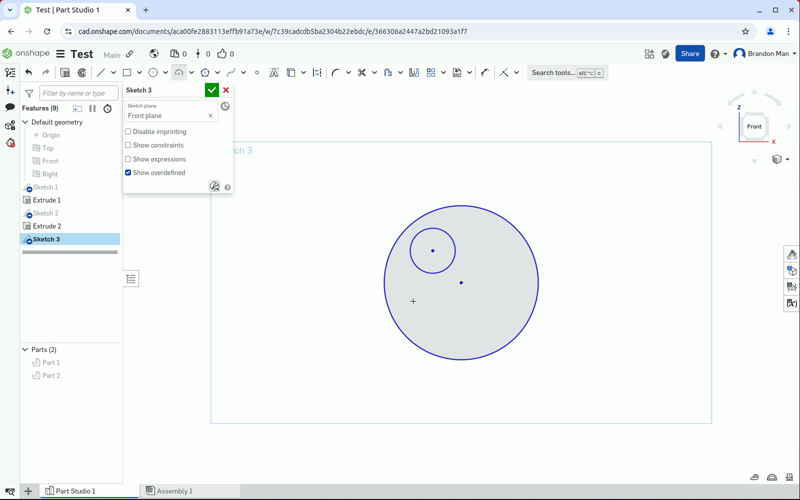
key_down(shift)
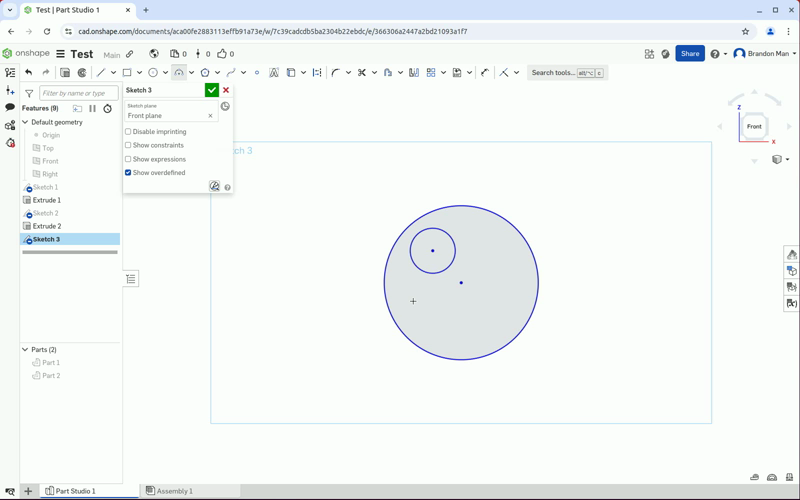
mouse_move(507, 300)
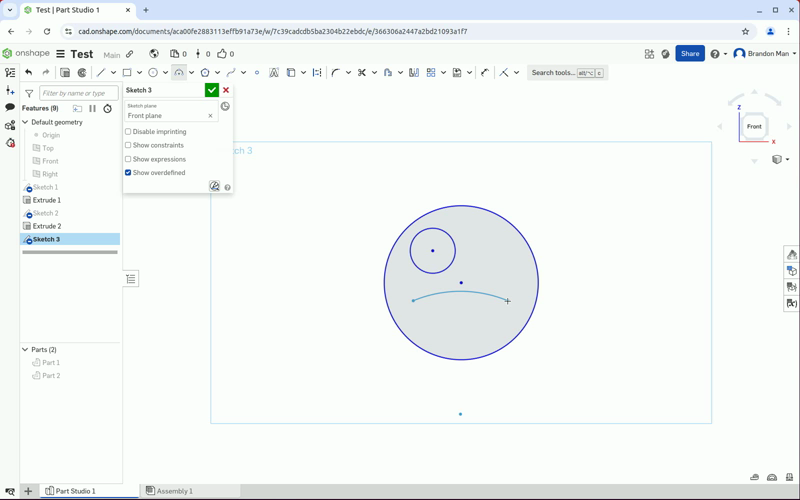
click(507, 300)
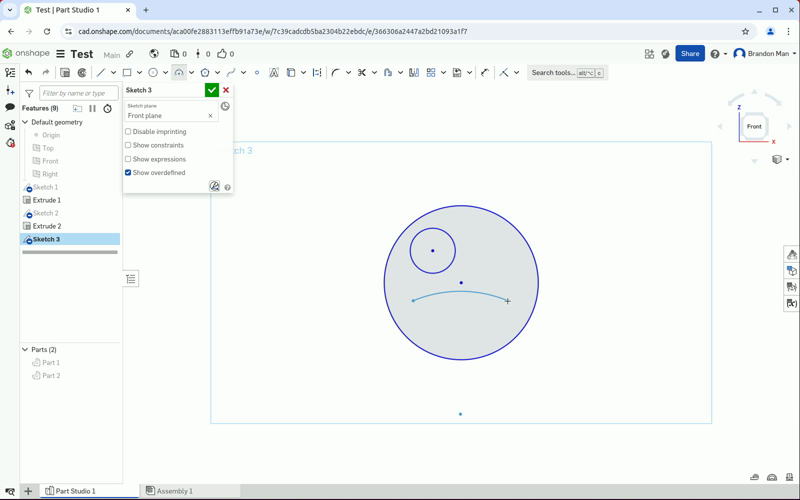
mouse_move(460, 334)
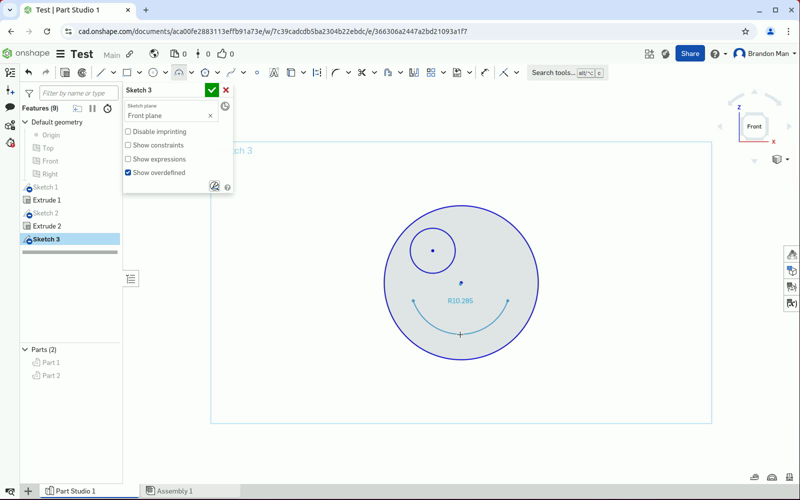
click(460, 334)
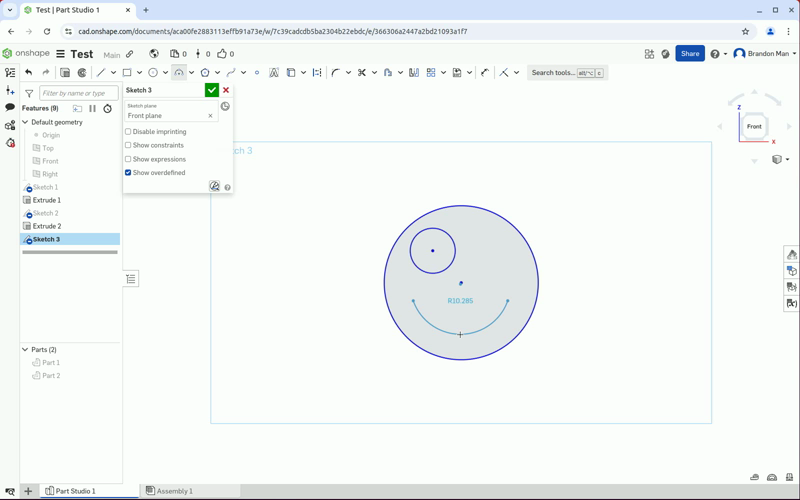
key_up(shift)
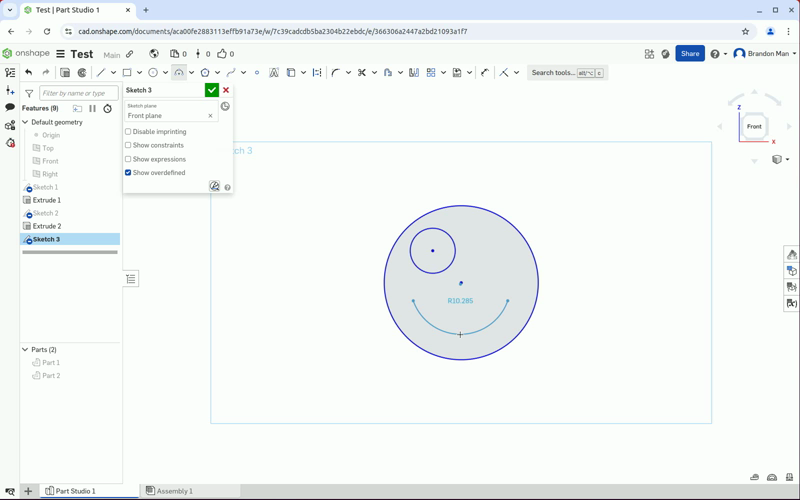
key(esc)
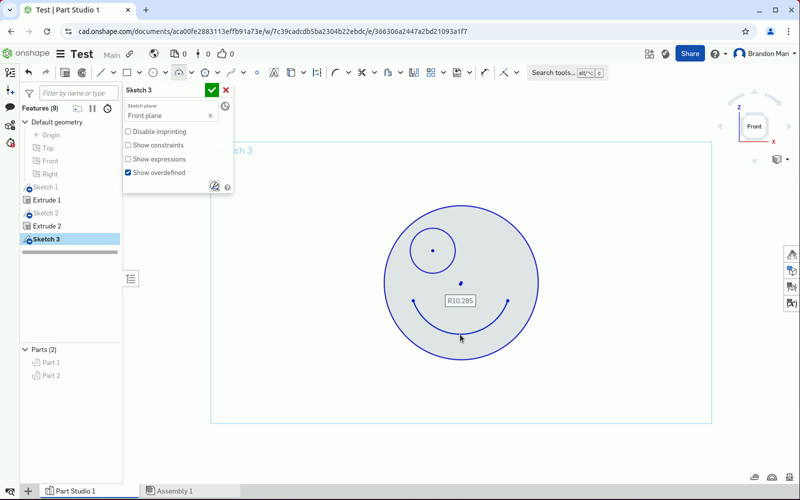
key(l)
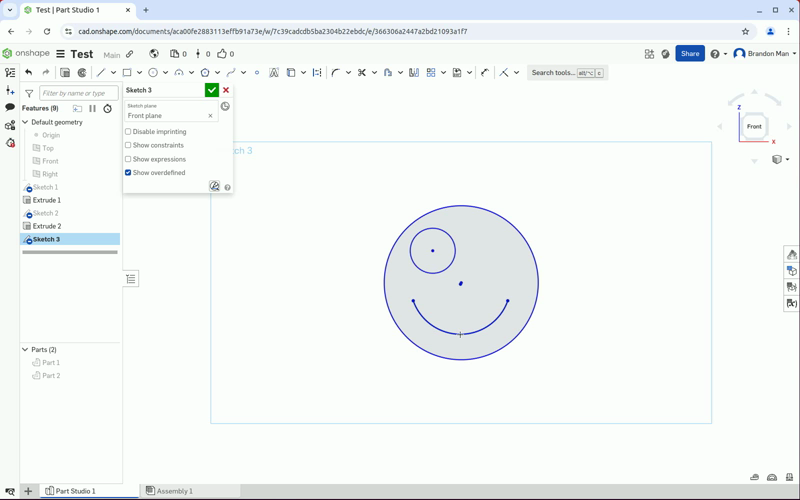
mouse_move(507, 300)
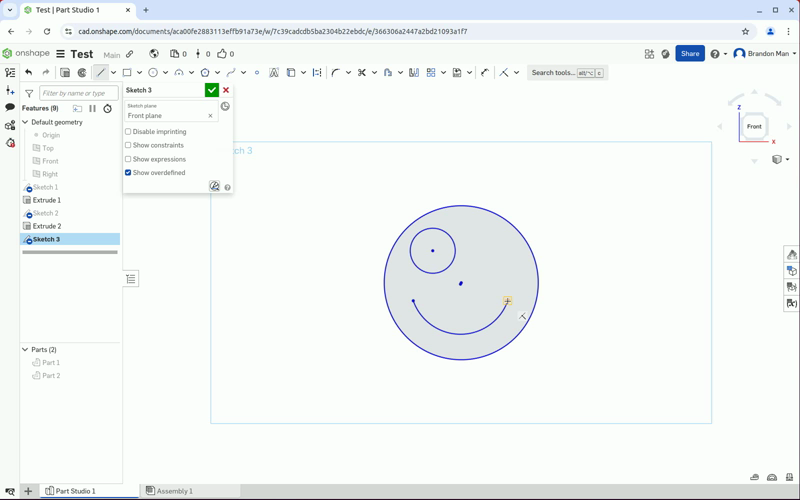
click(507, 300)
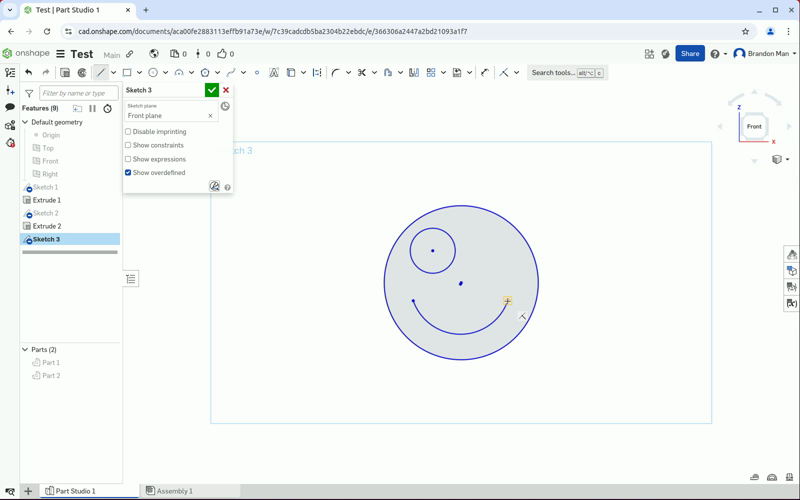
key_down(shift)
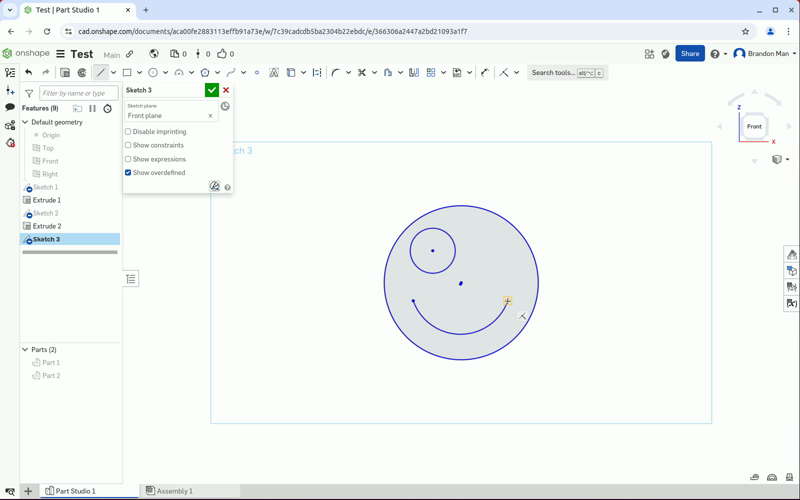
mouse_move(413, 300)
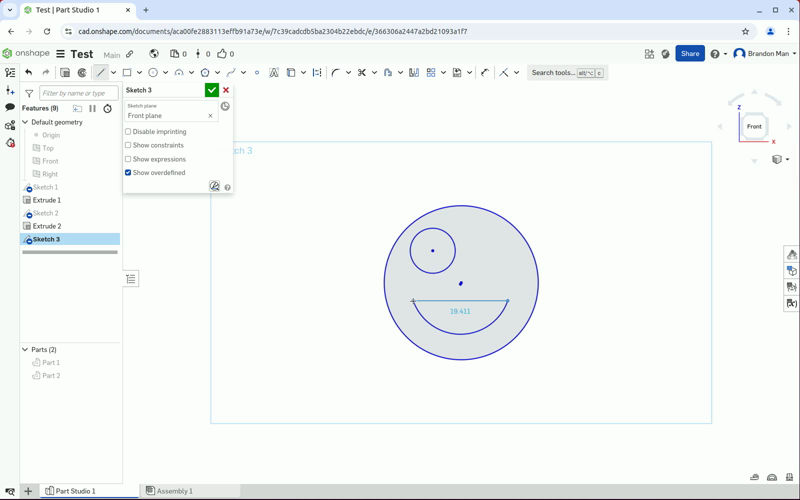
key_up(shift)
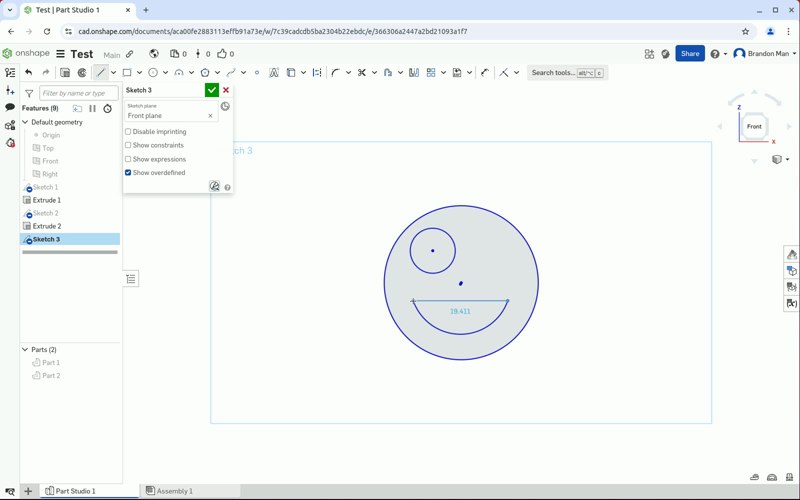
click(413, 300)
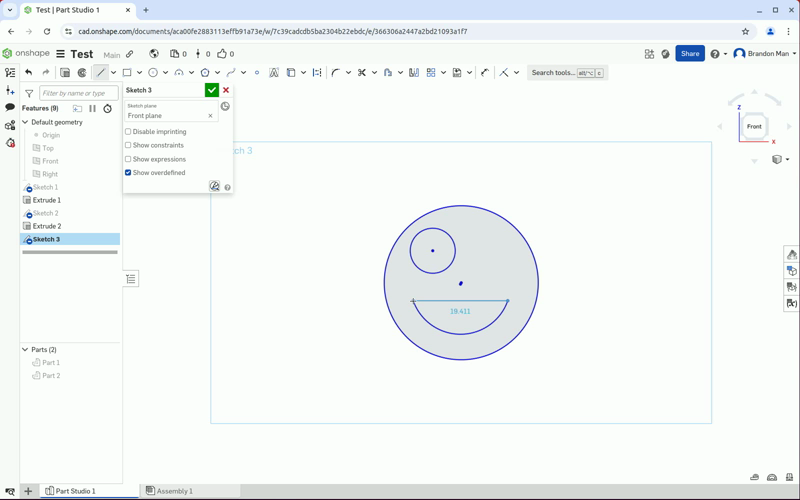
key(esc)
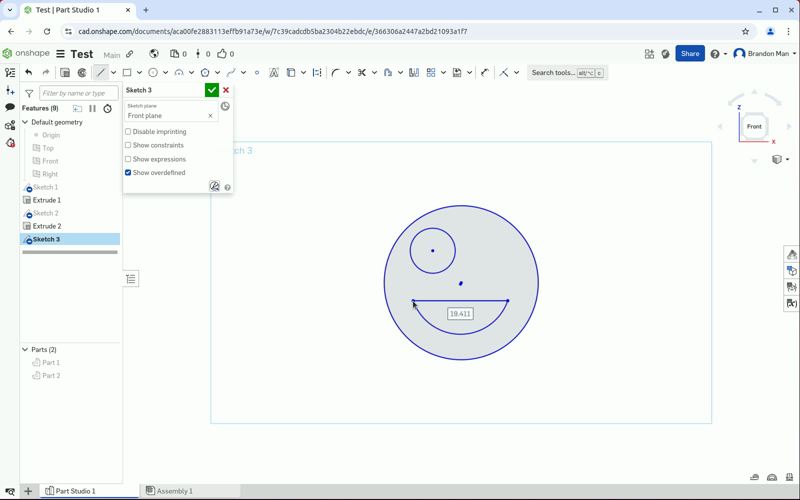
key(c)
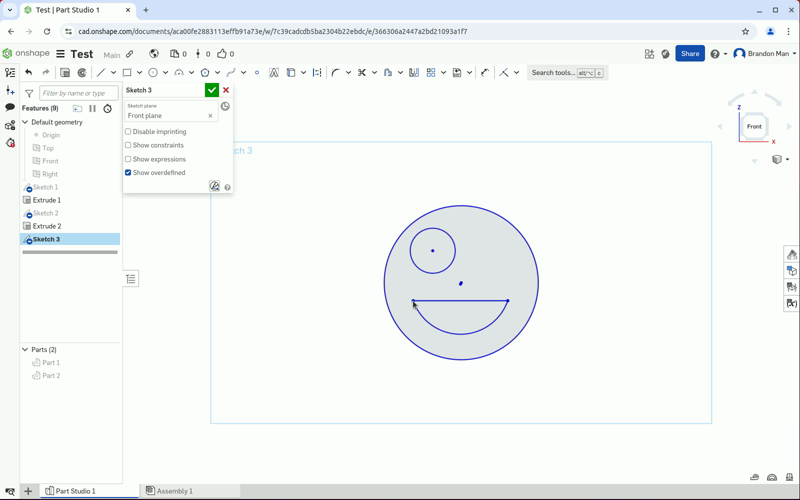
key_down(shift)
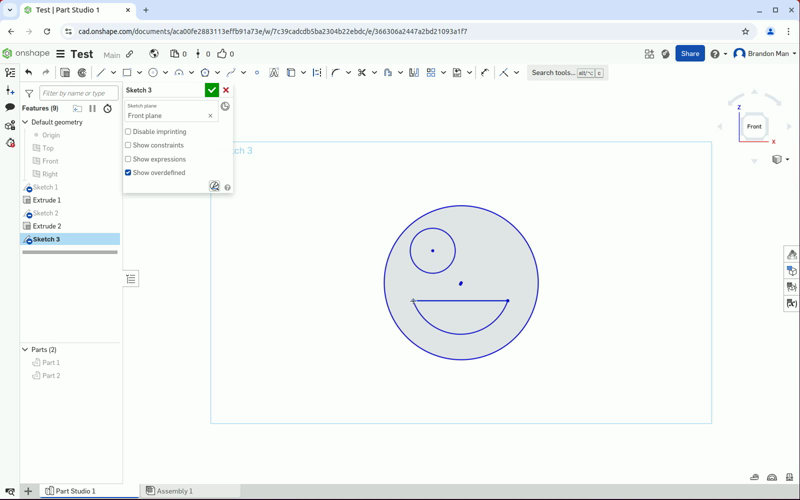
mouse_move(488, 250)
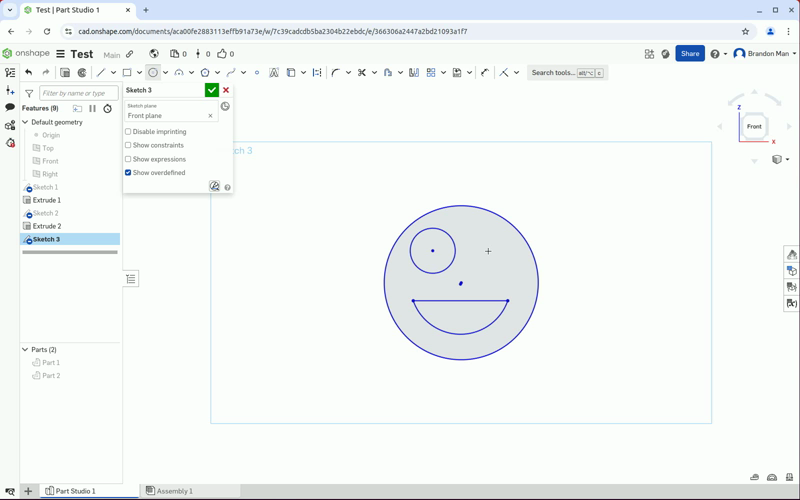
click(488, 250)
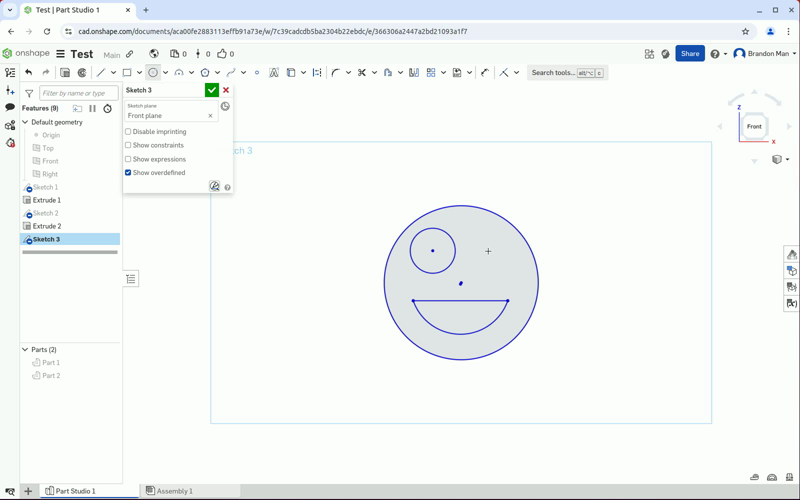
key_up(shift)
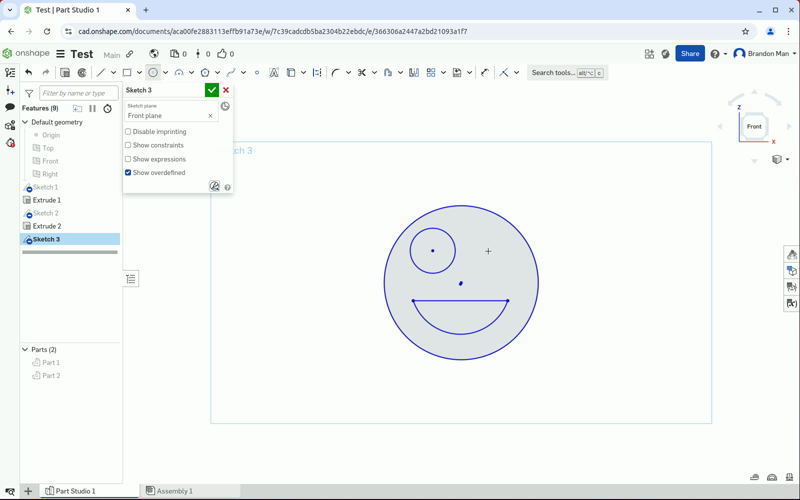
mouse_move(510, 250)
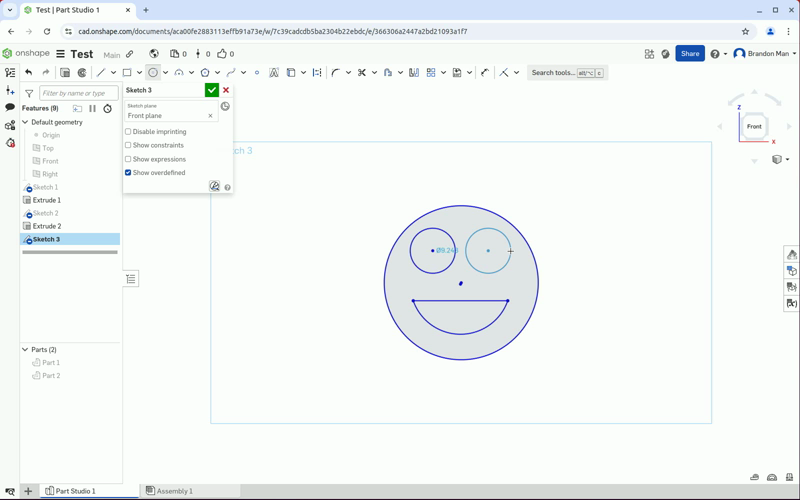
click(510, 250)
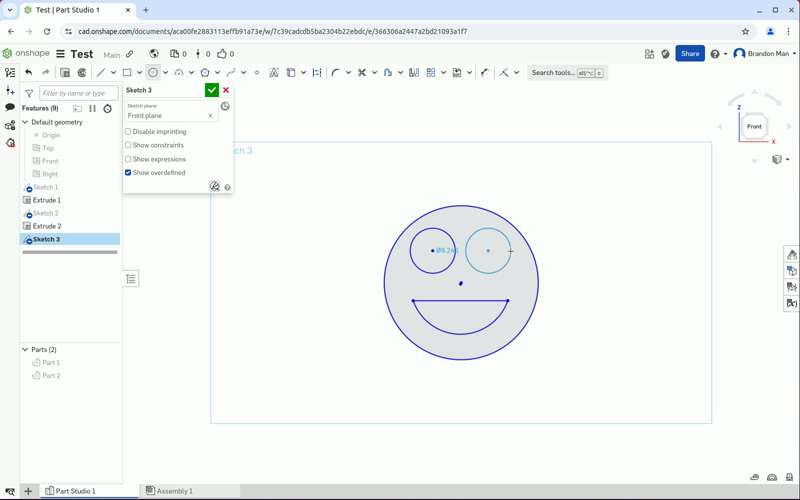
key(esc)
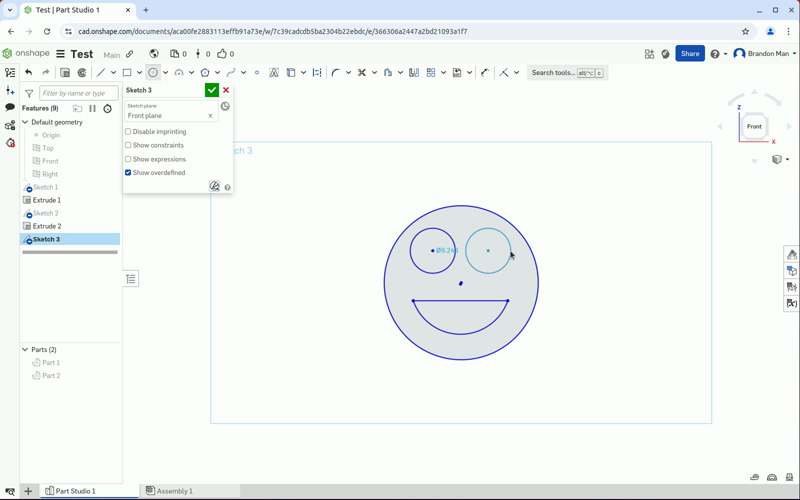
mouse_move(409, 283)
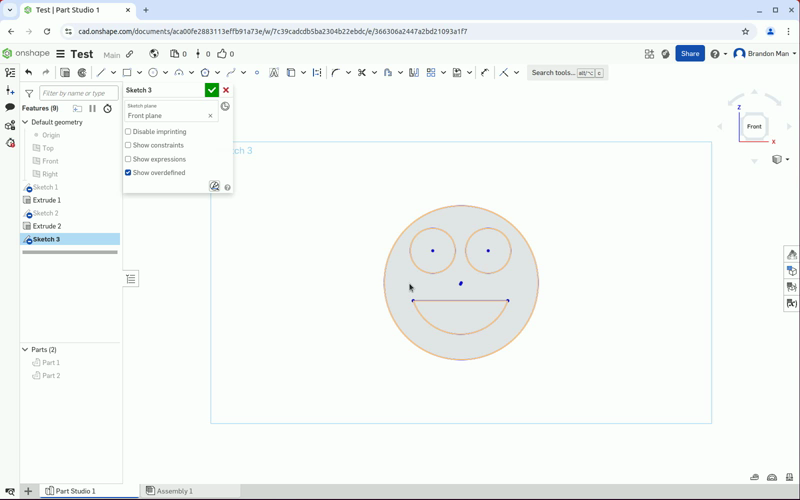
click(409, 283)
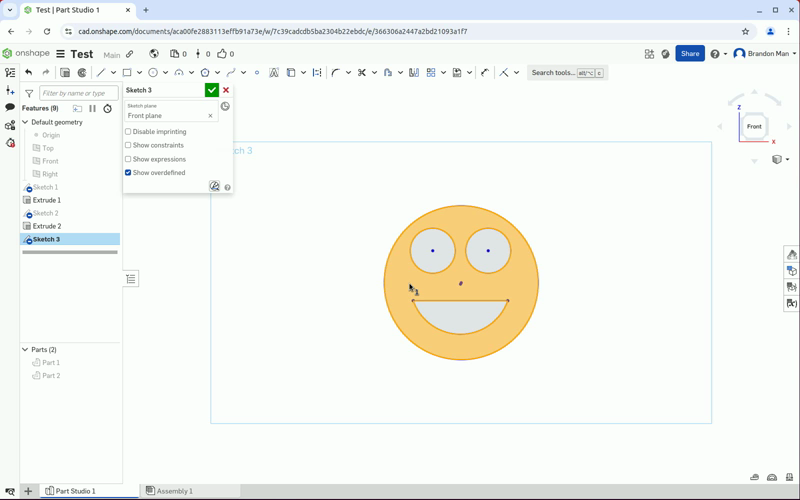
mouse_move(73, 352)
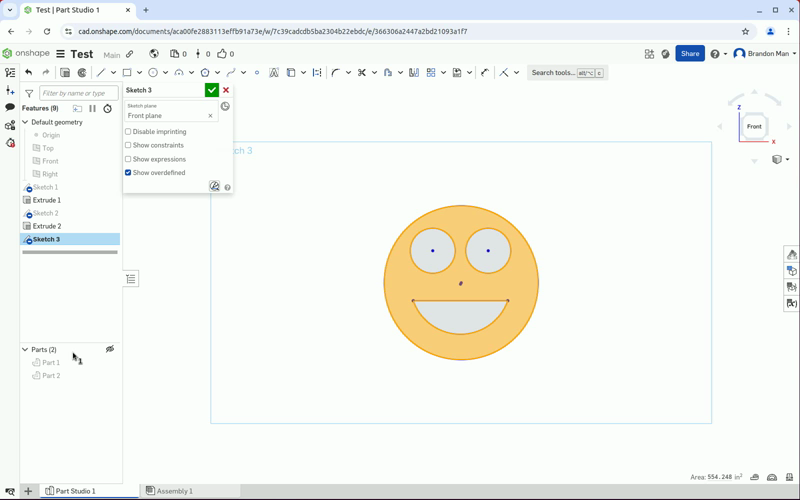
key(shift+y)
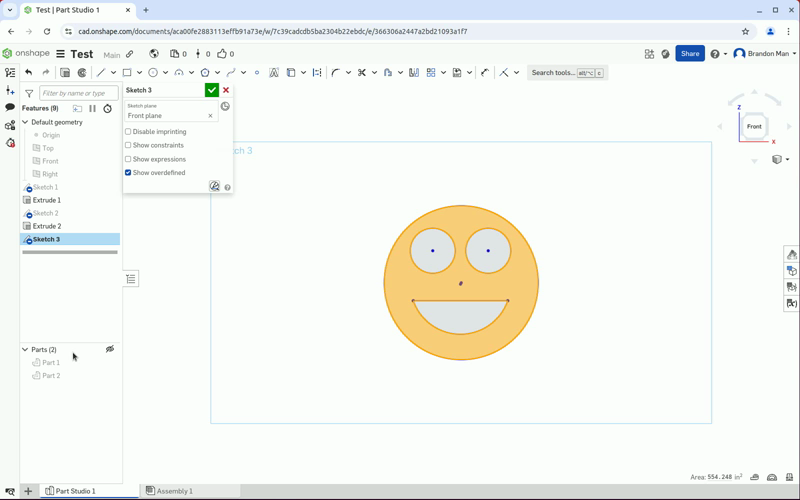
key(shift+e)
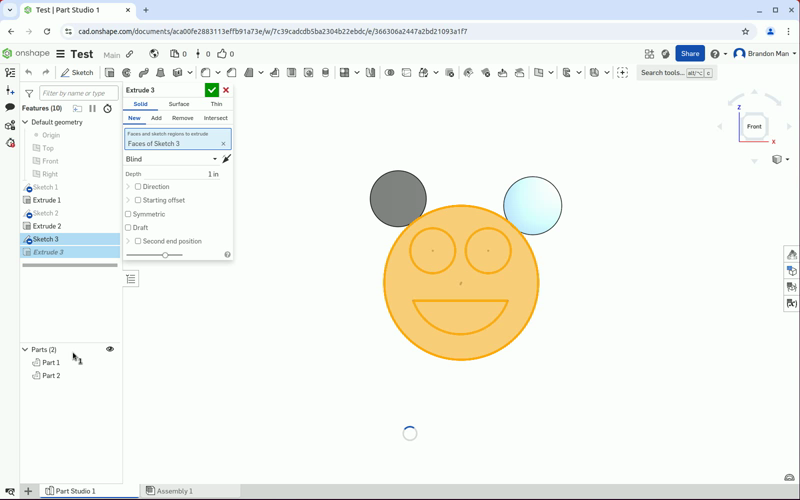
mouse_move(143, 106)
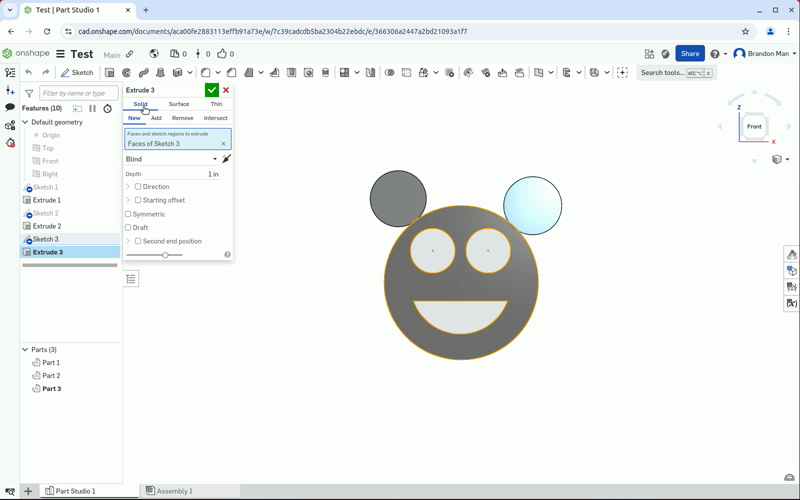
click(143, 106)
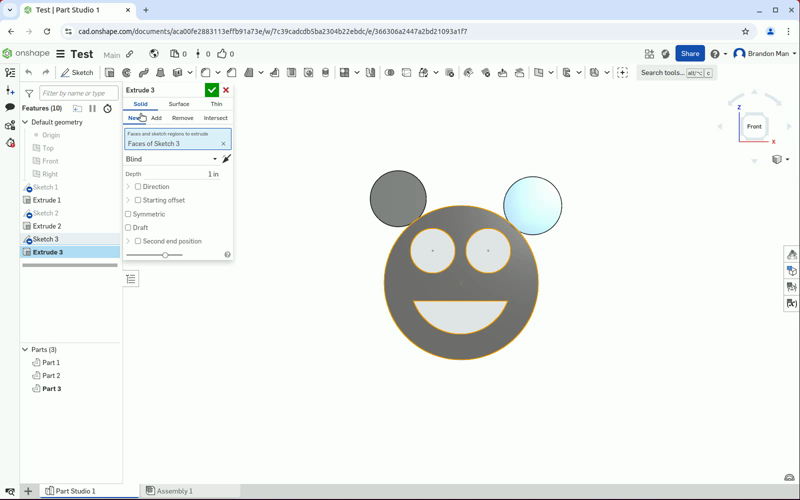
mouse_move(137, 120)
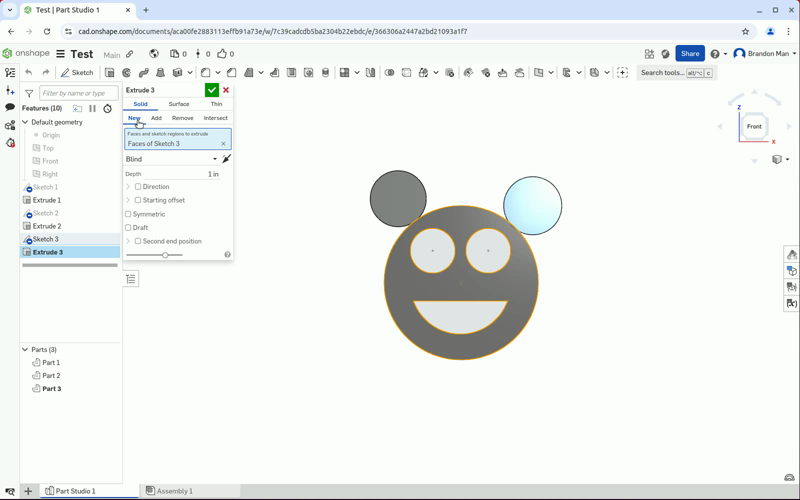
click(137, 120)
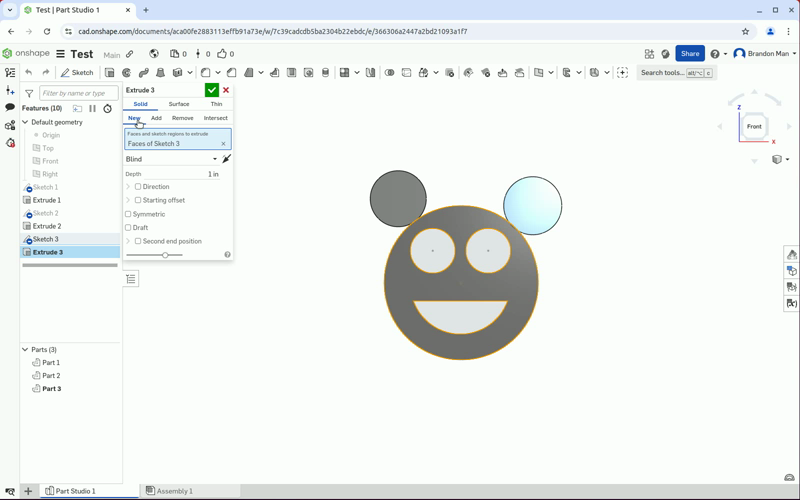
key(tab, 4)
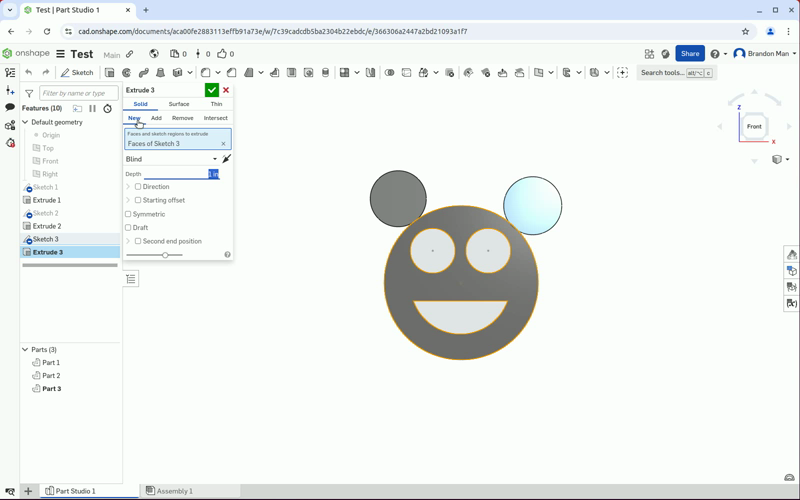
text(8.906)
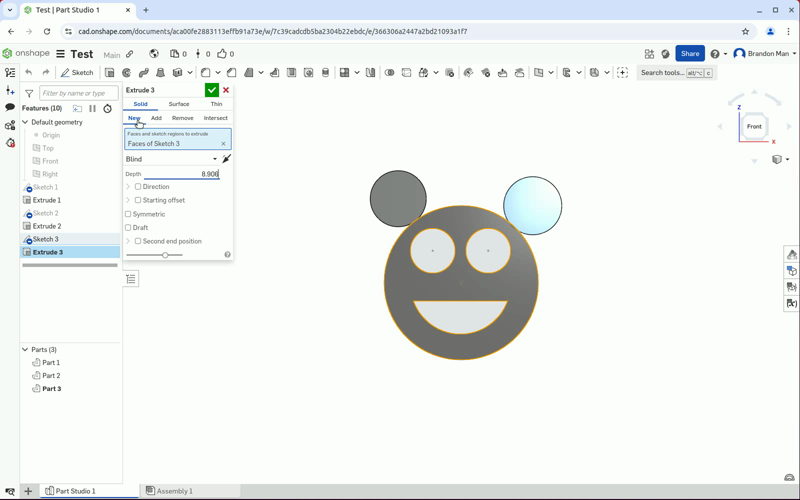
key(enter)
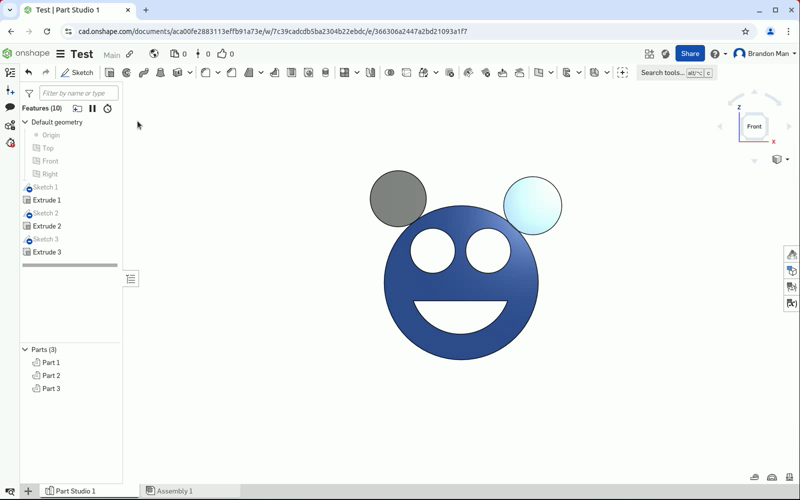
key(shift+h)
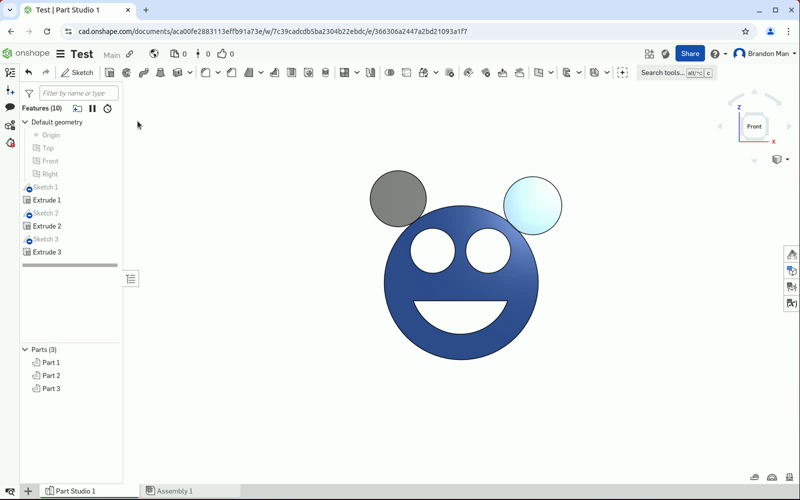
key(shift+h)
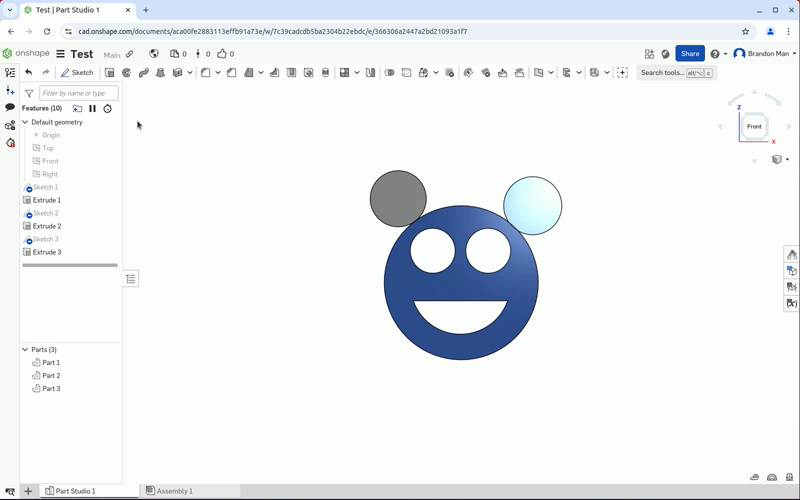
mouse_move(73, 189)
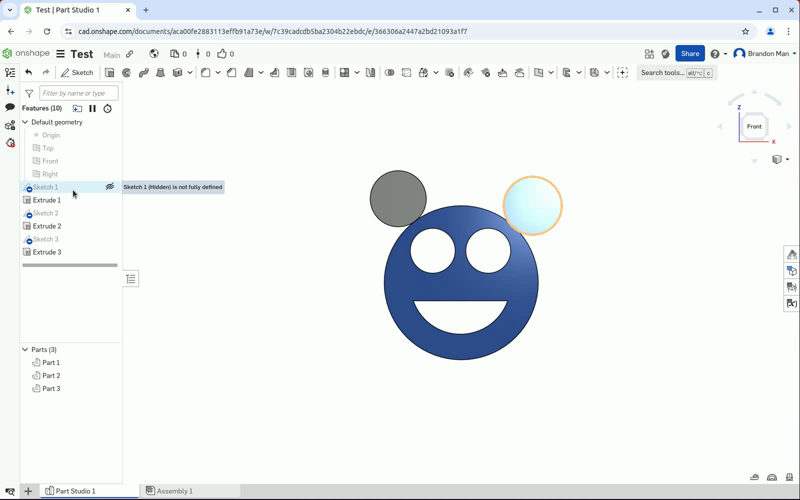
click(73, 189)
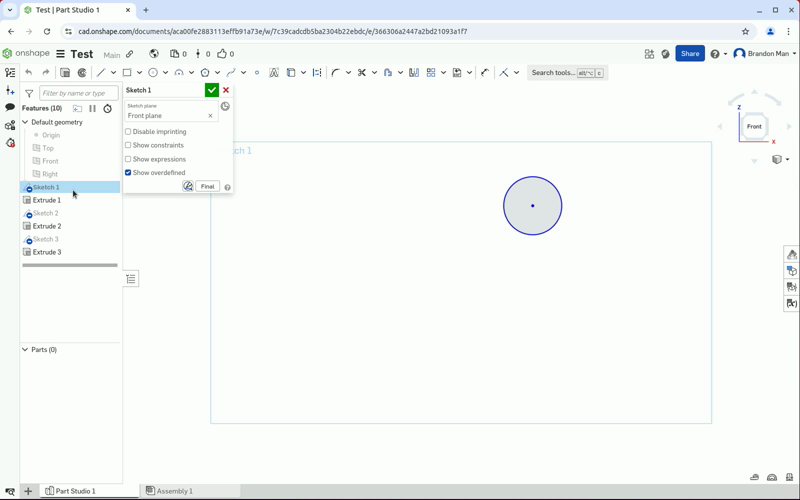
mouse_move(229, 92)
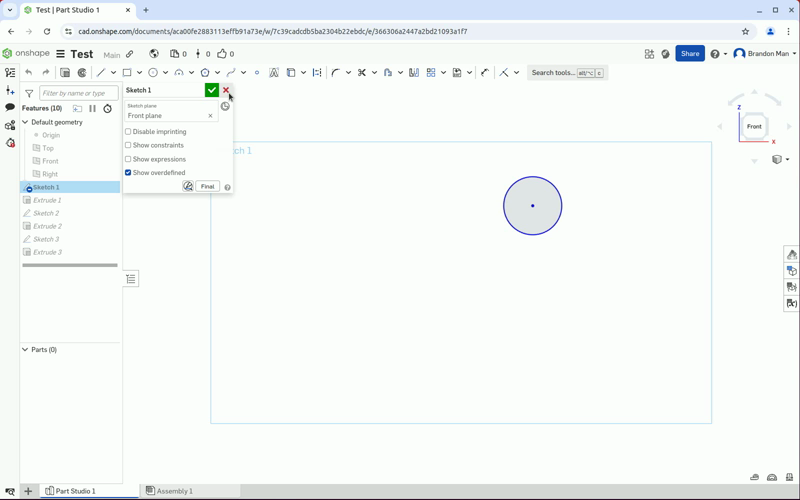
click(229, 92)
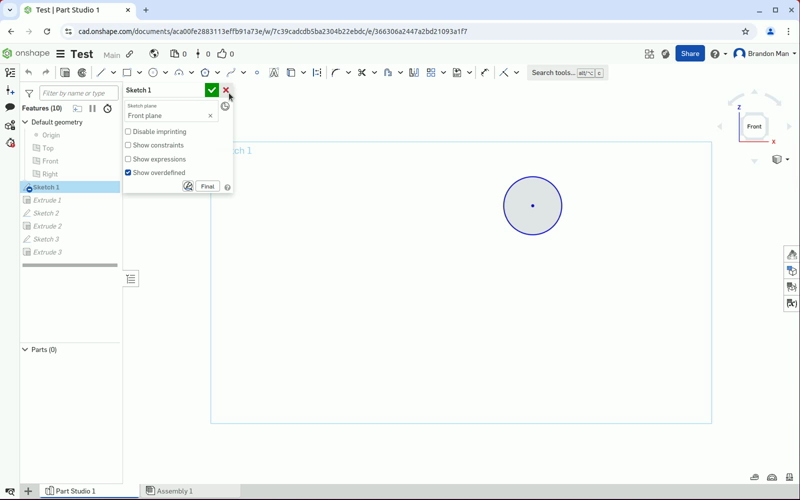
key(shift+s)
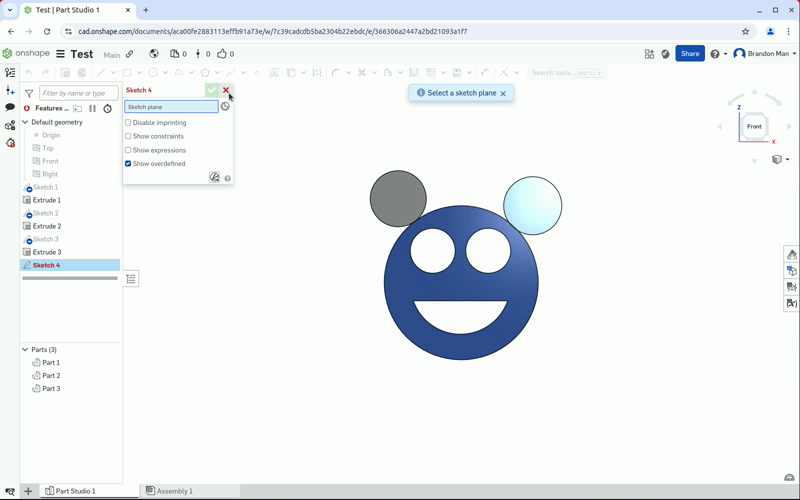
mouse_move(73, 163)
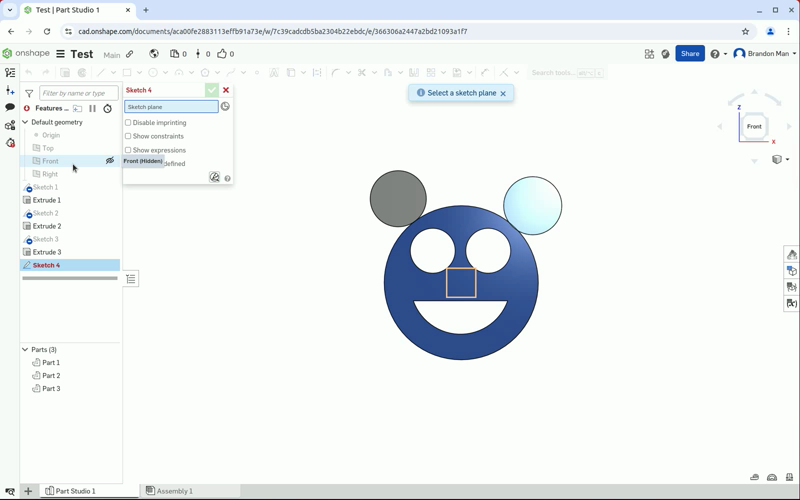
click(73, 163)
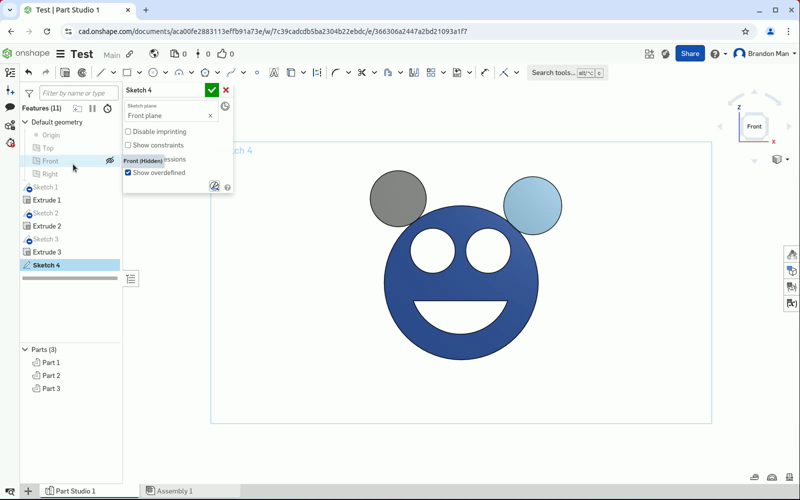
mouse_move(73, 352)
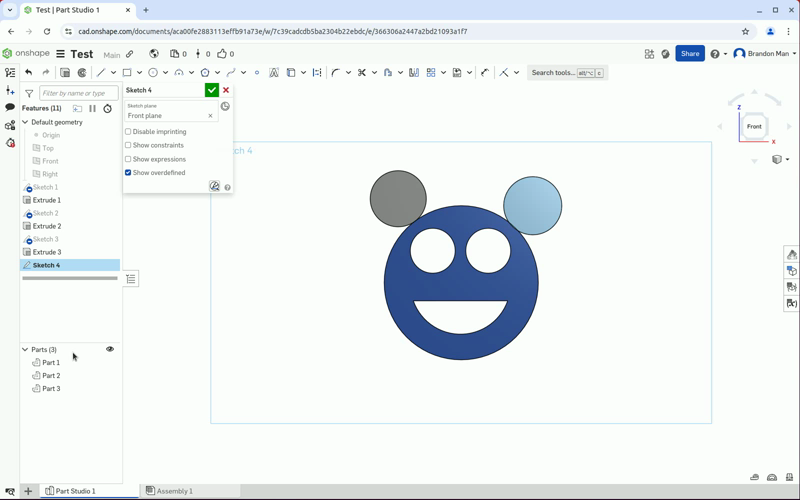
key(y)
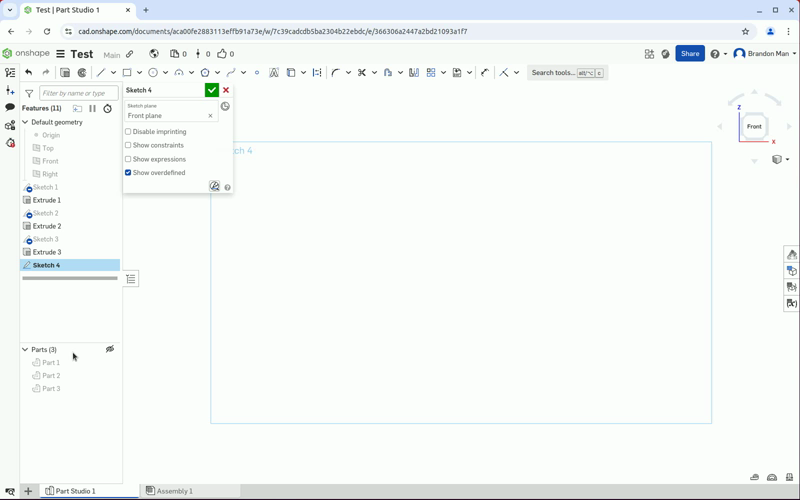
key(c)
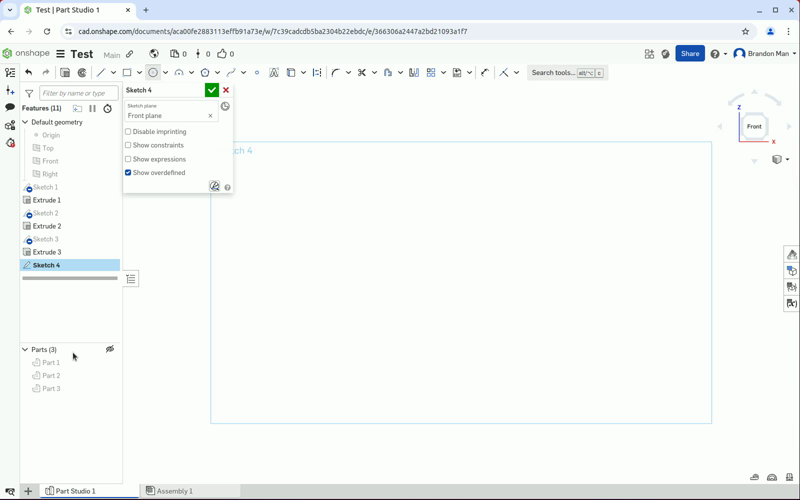
key_down(shift)
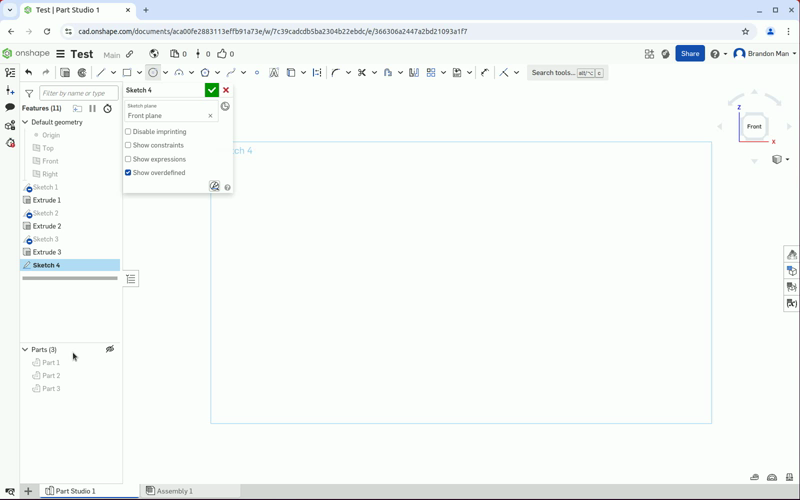
mouse_move(425, 246)
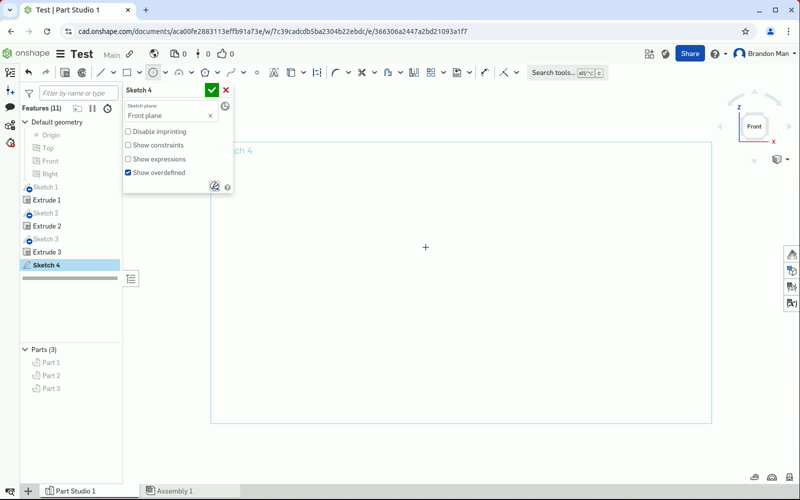
click(425, 246)
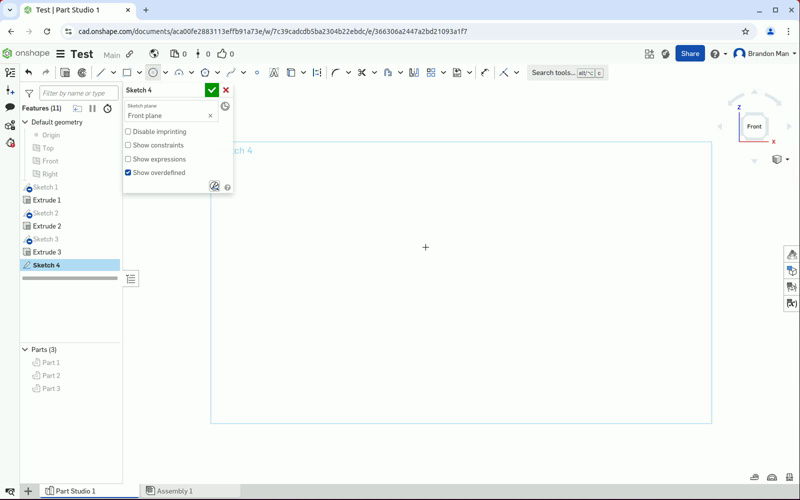
key_up(shift)
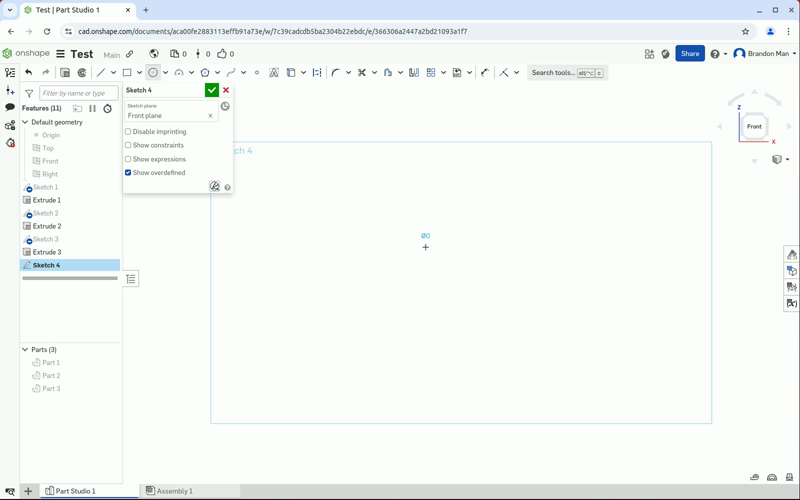
mouse_move(436, 246)
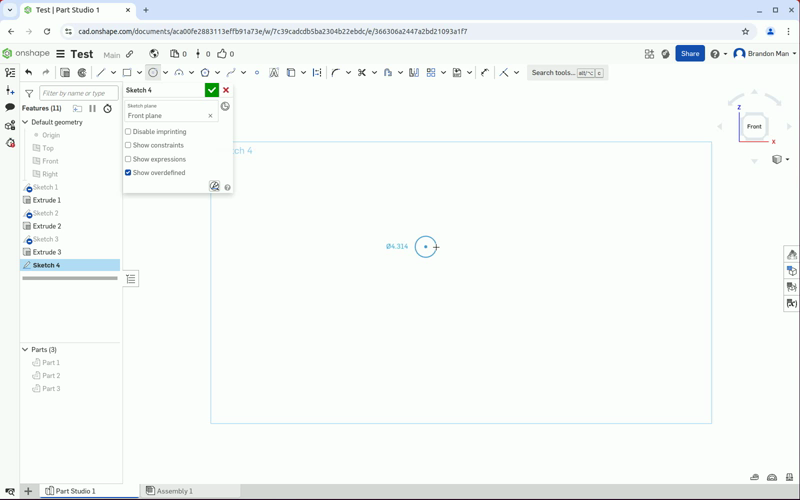
click(436, 246)
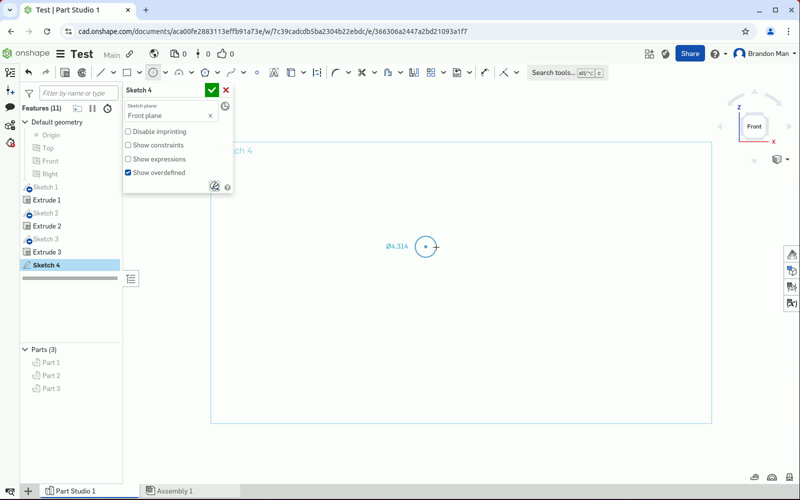
key(esc)
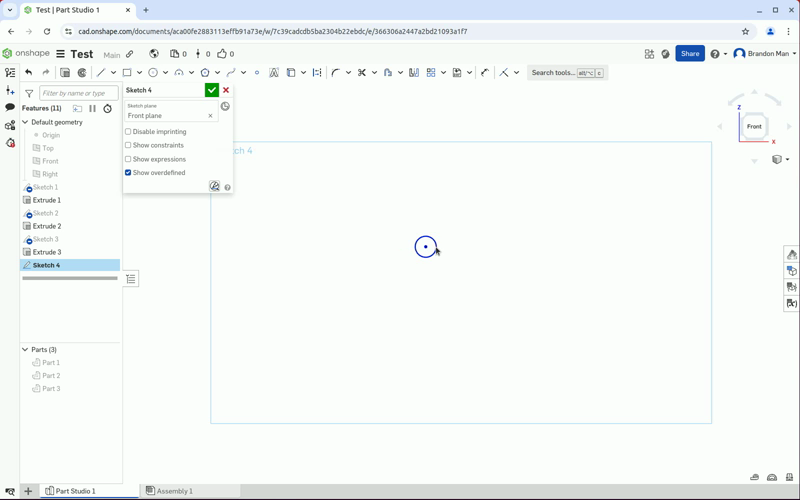
mouse_move(424, 242)
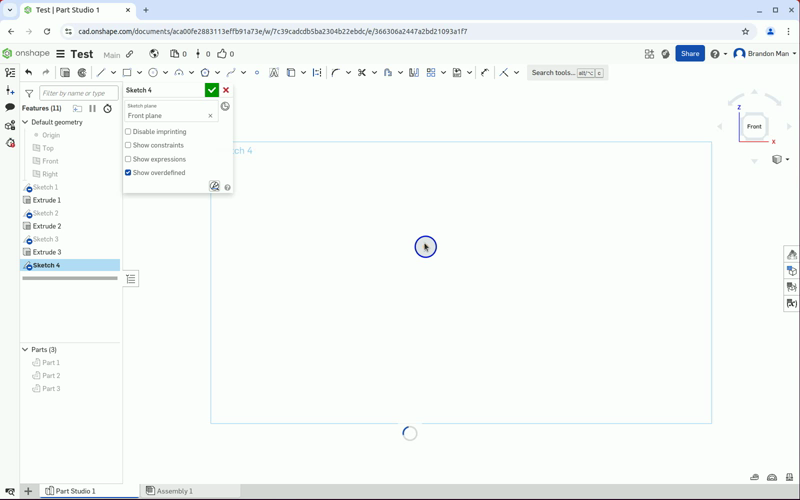
scroll(6)
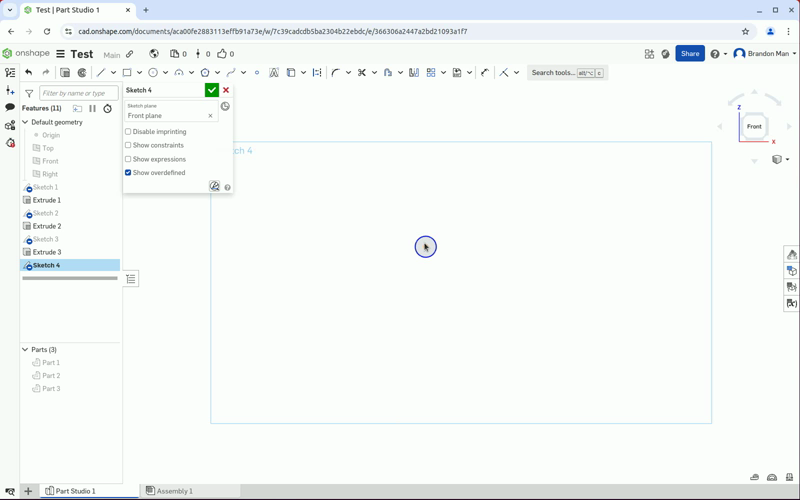
scroll(6)
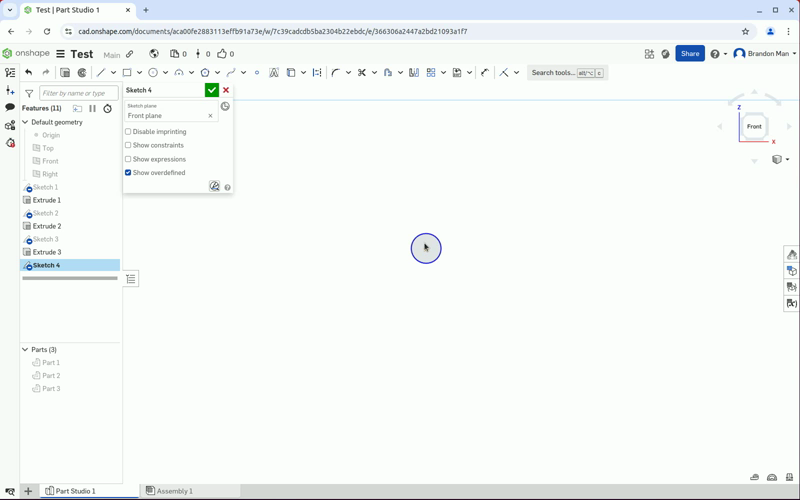
scroll(6)
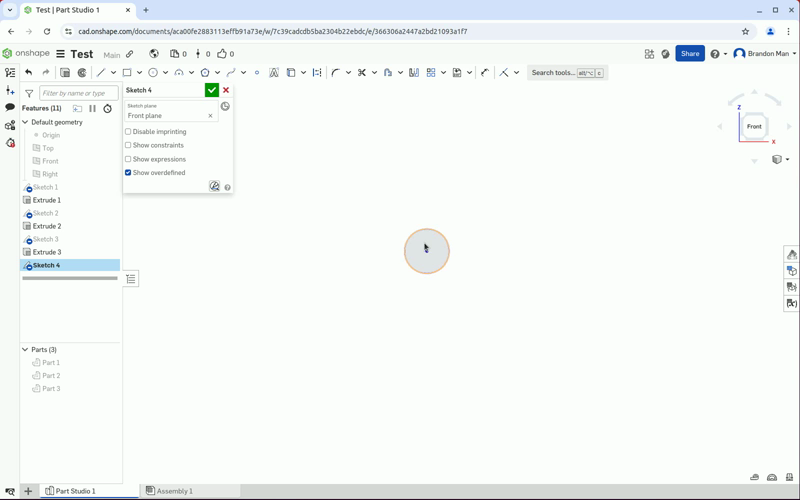
scroll(6)
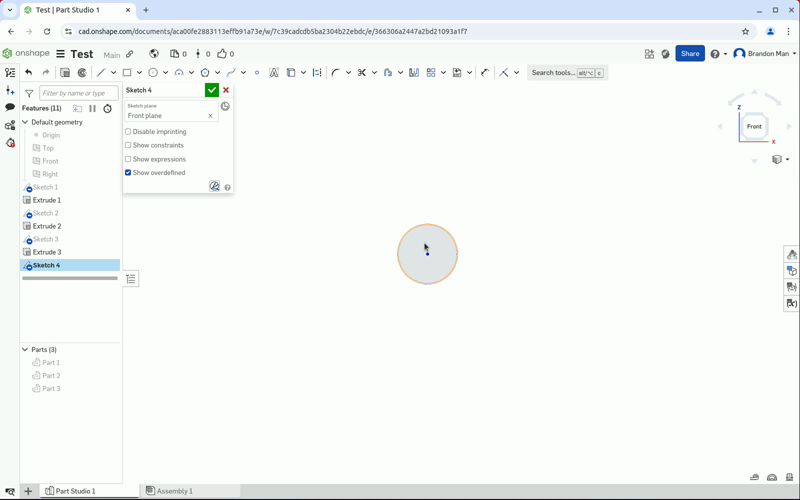
scroll(6)
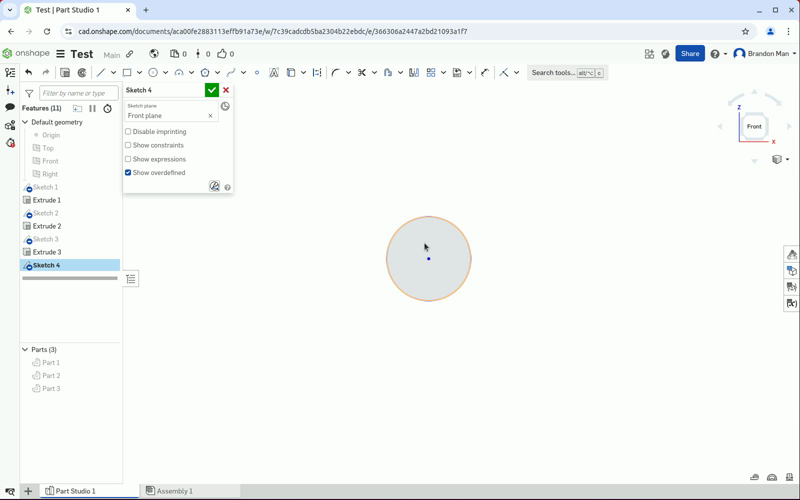
scroll(6)
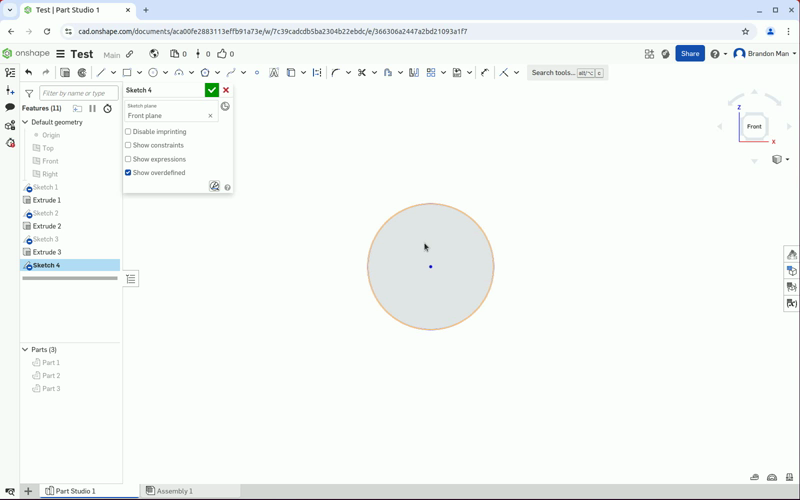
scroll(6)
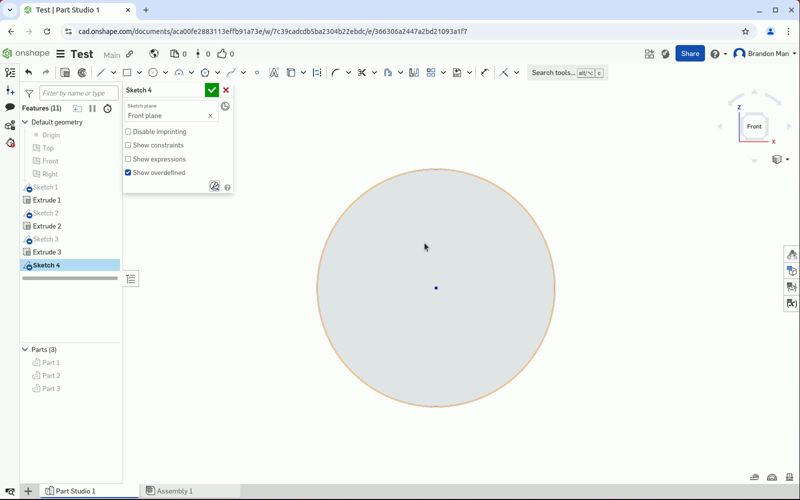
click(424, 242)
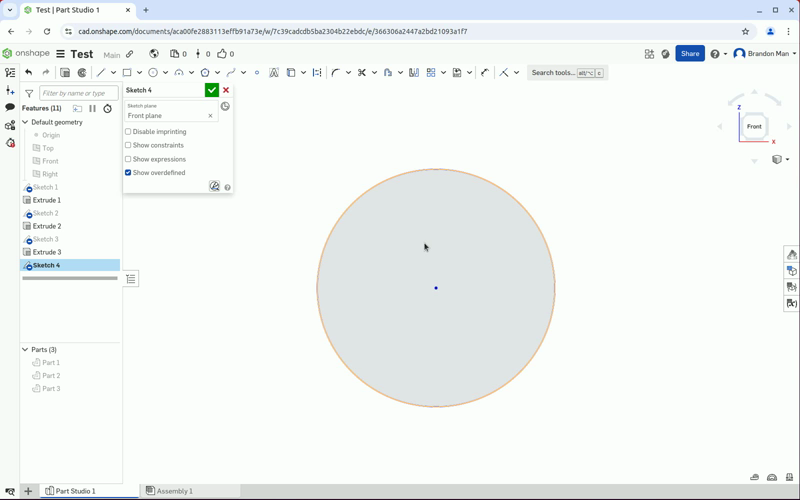
scroll(-6)
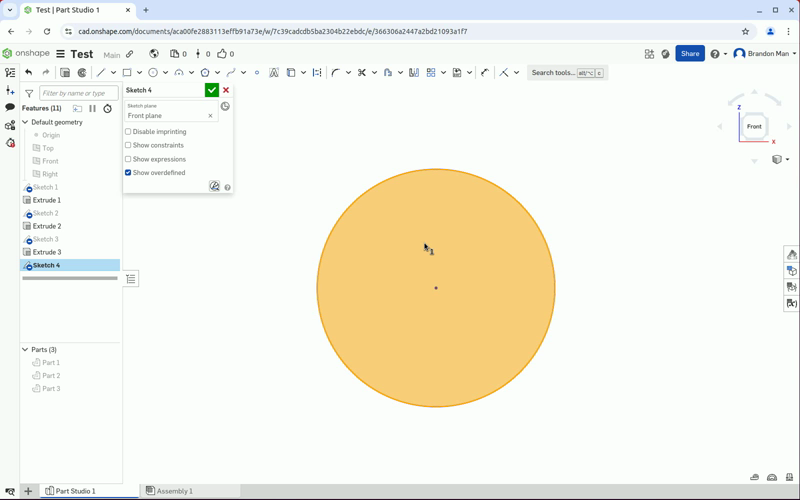
scroll(-6)
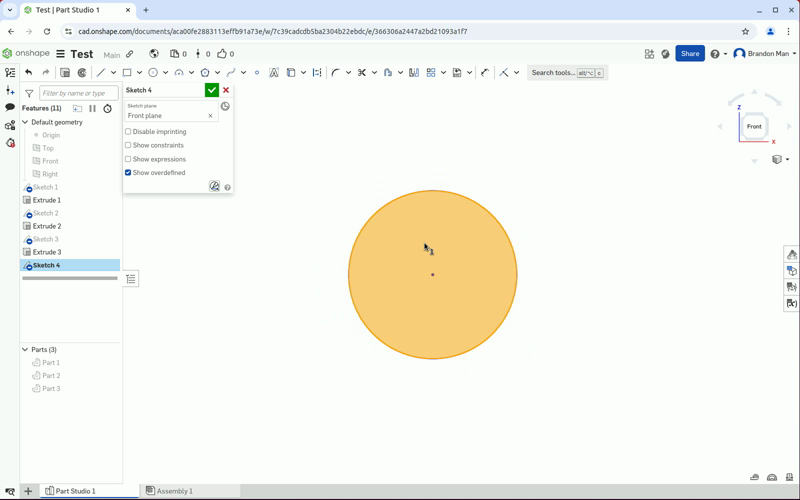
scroll(-6)
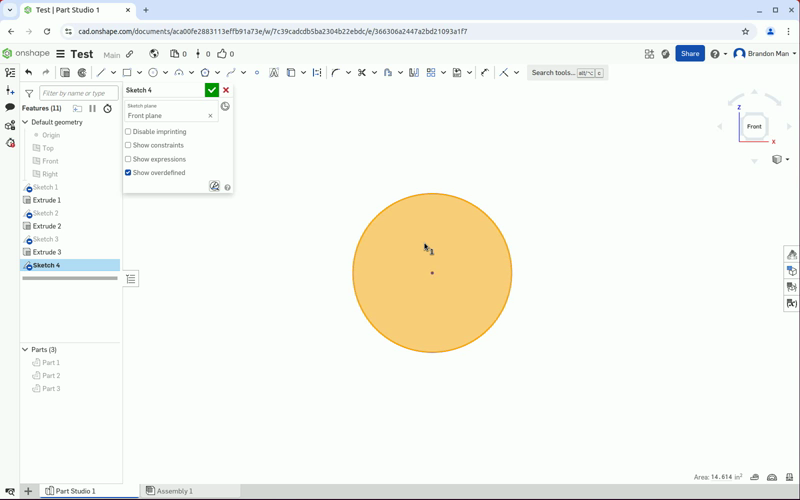
scroll(-6)
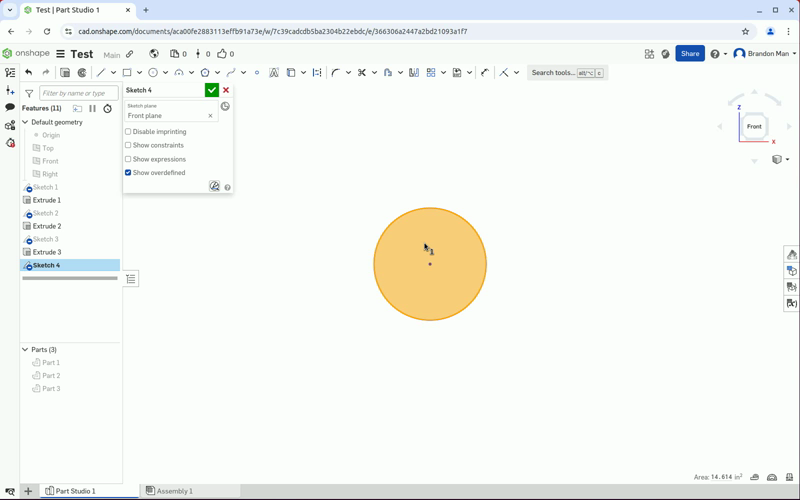
scroll(-6)
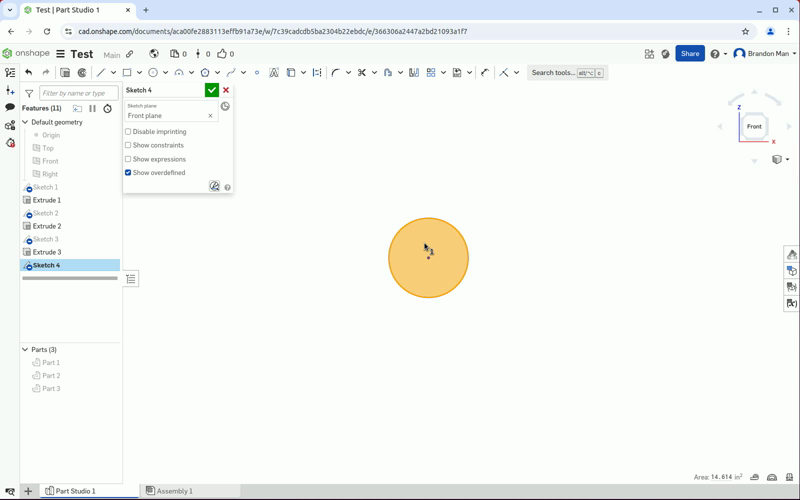
scroll(-6)
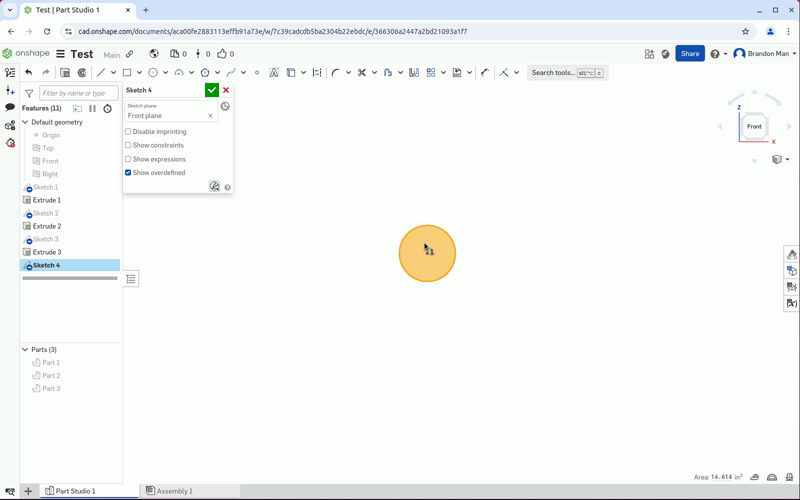
scroll(-6)
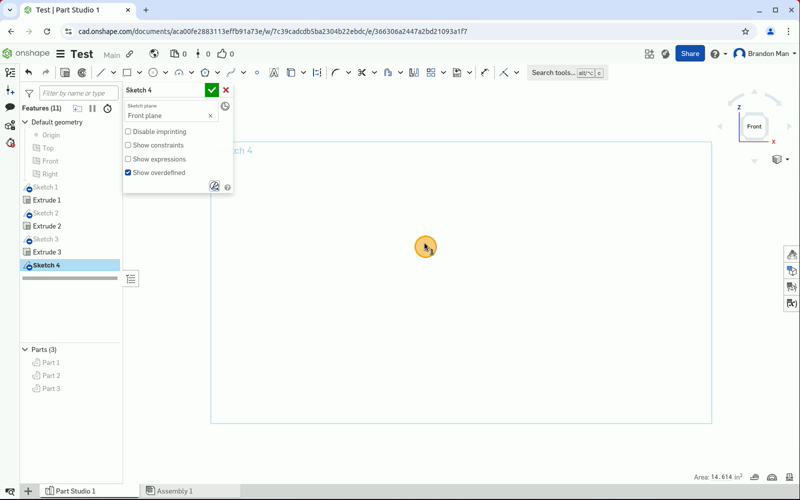
mouse_move(73, 352)
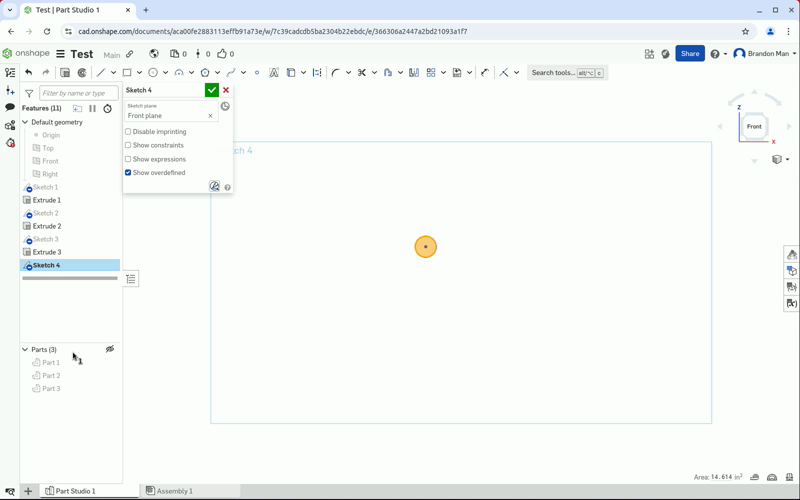
key(shift+y)
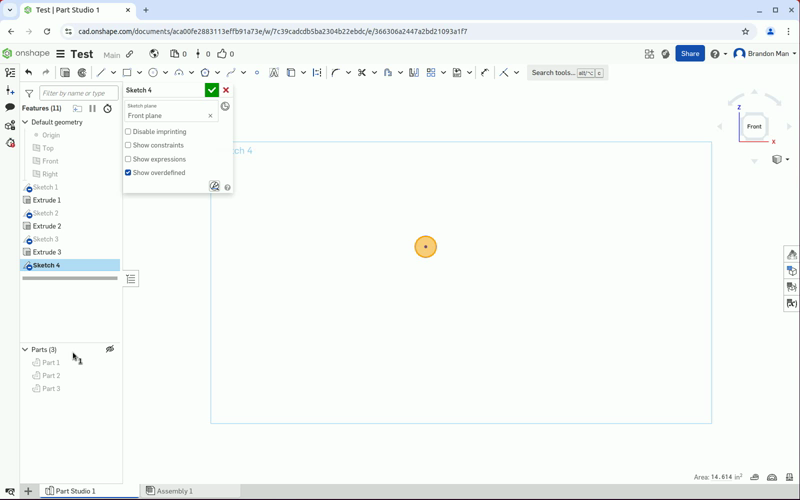
key(shift+e)
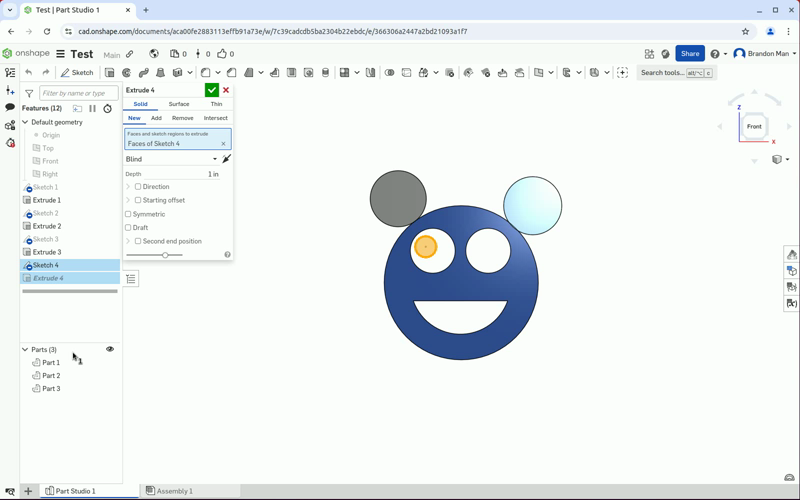
mouse_move(143, 106)
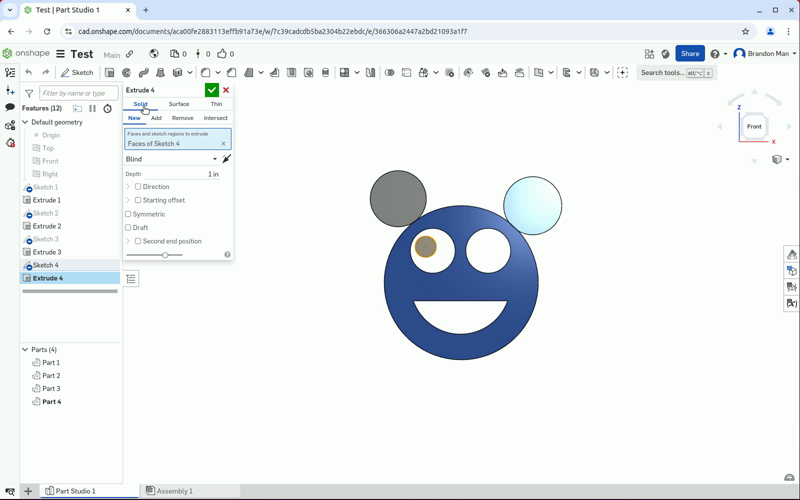
click(143, 106)
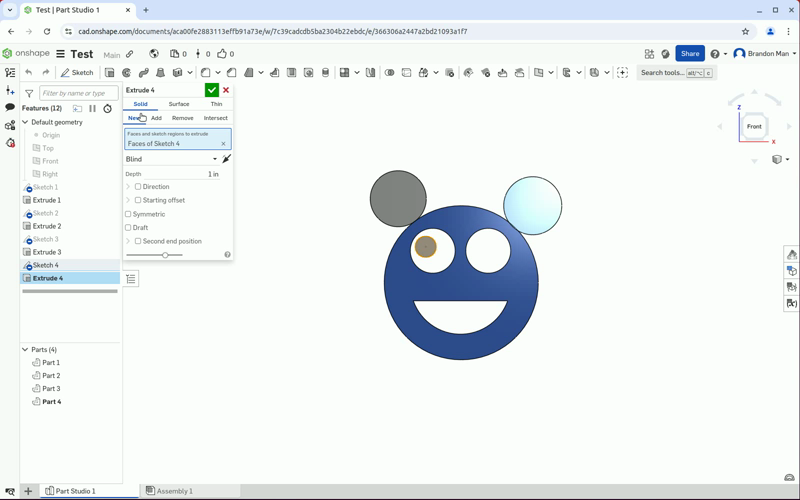
mouse_move(137, 120)
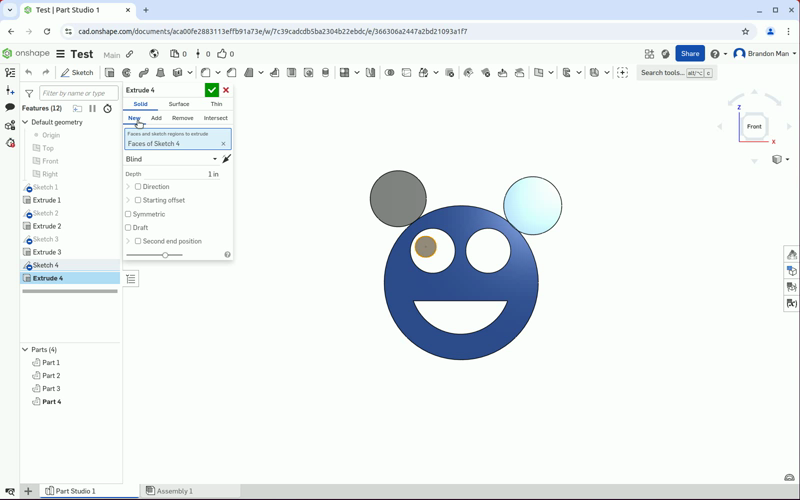
click(137, 120)
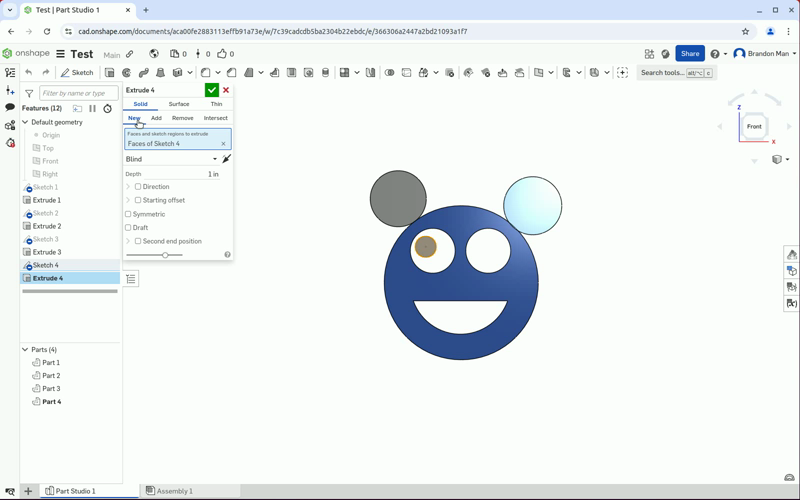
key(tab, 4)
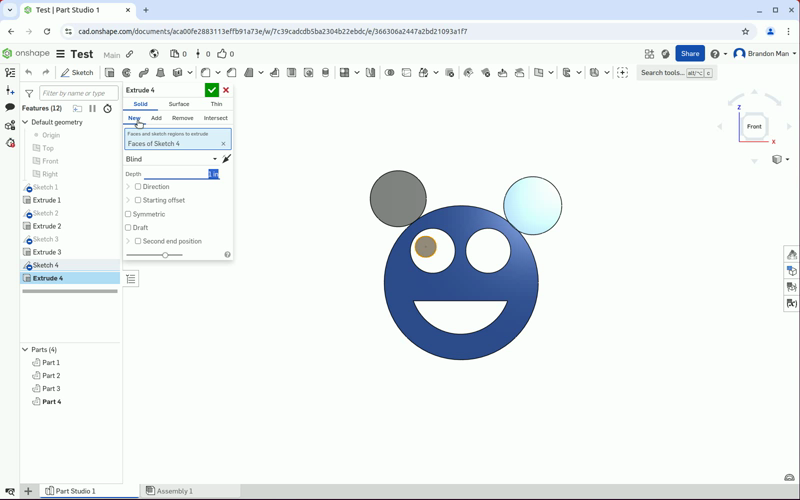
text(8.906)
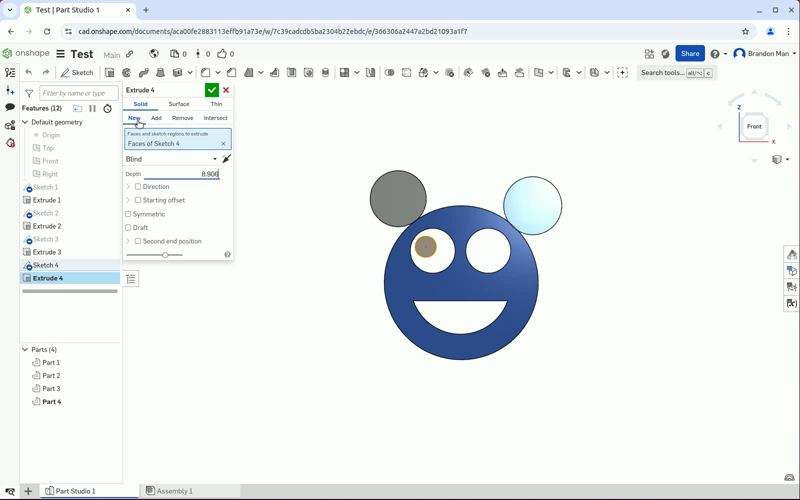
key(enter)
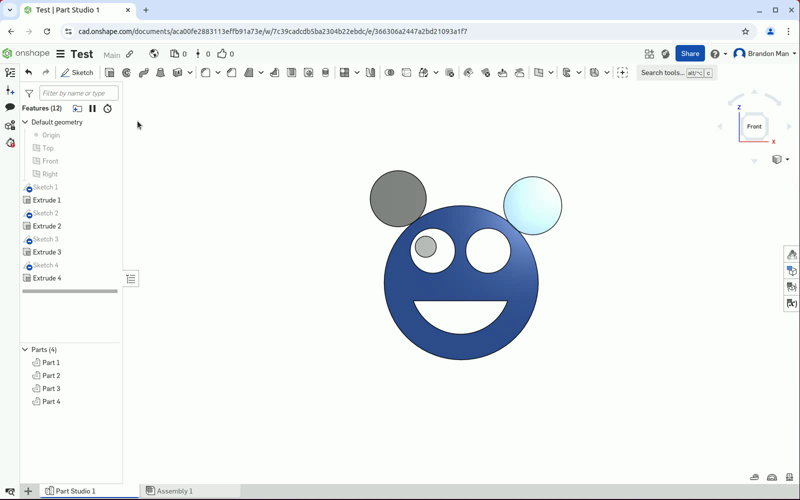
key(shift+h)
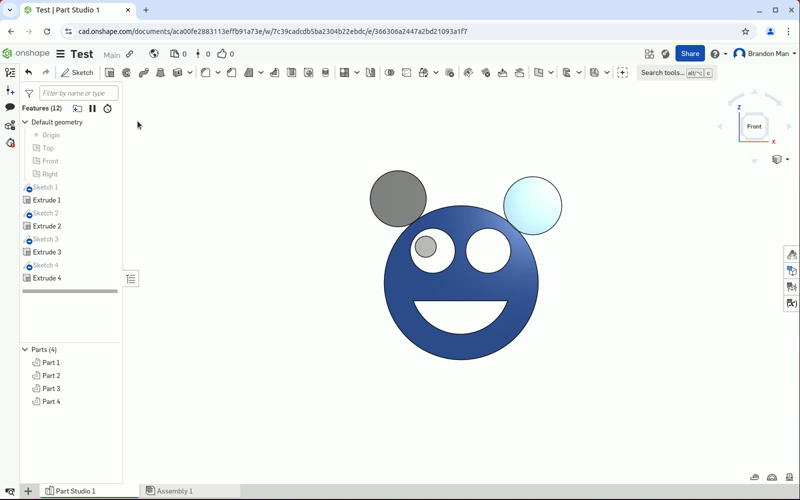
key(shift+h)
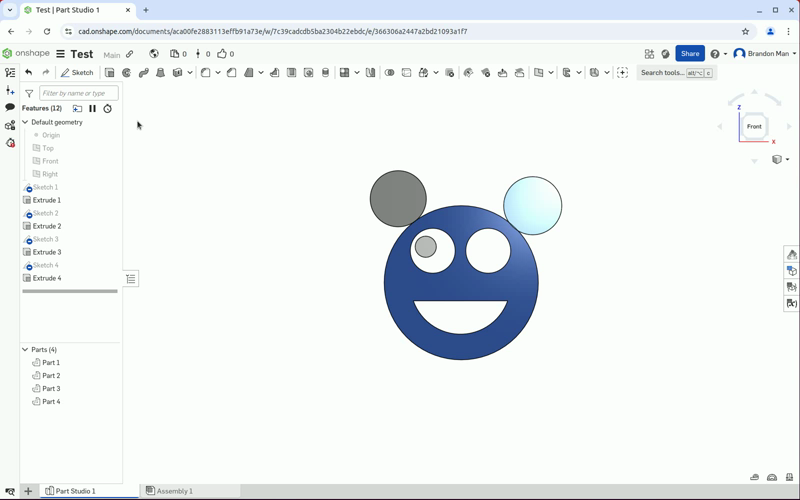
mouse_move(73, 189)
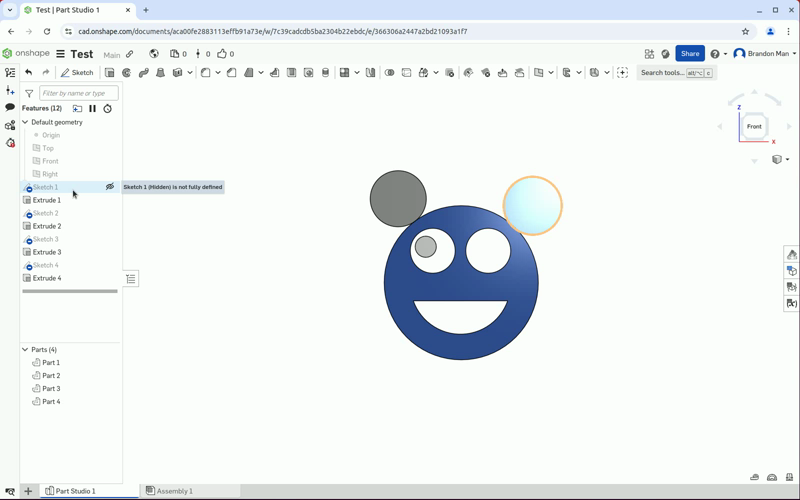
click(73, 189)
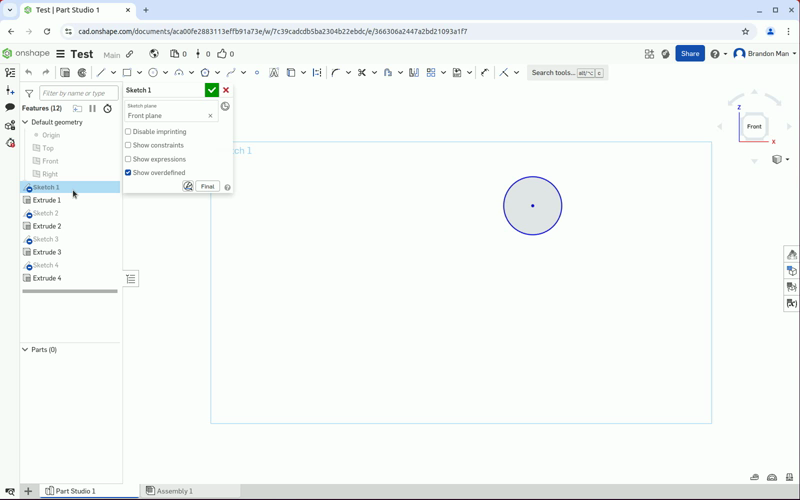
mouse_move(229, 92)
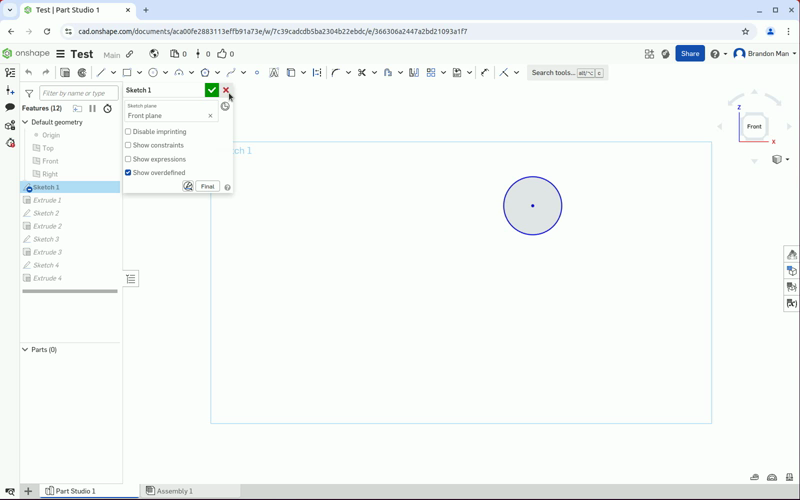
click(229, 92)
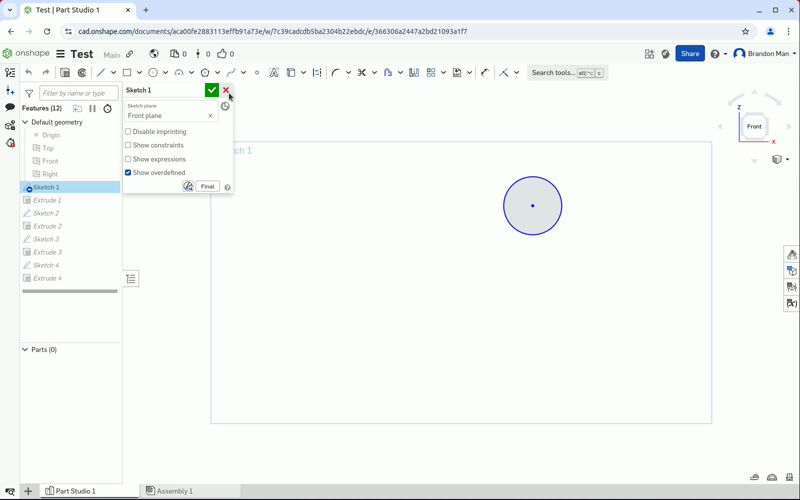
key(shift+s)
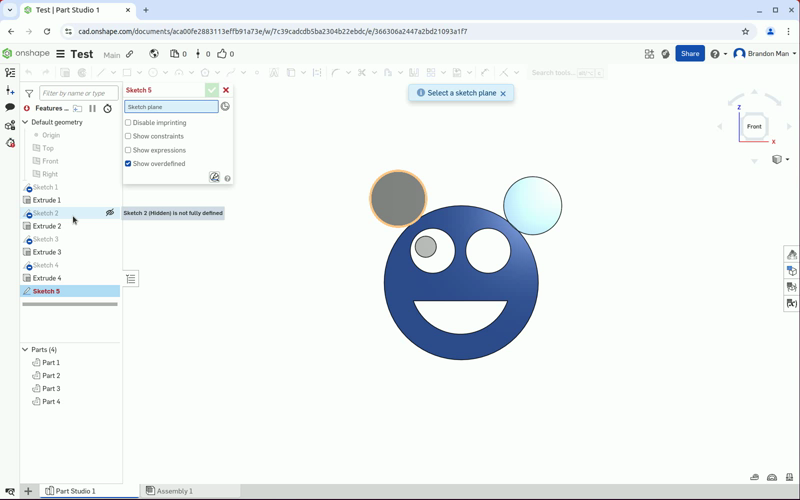
scroll(3)
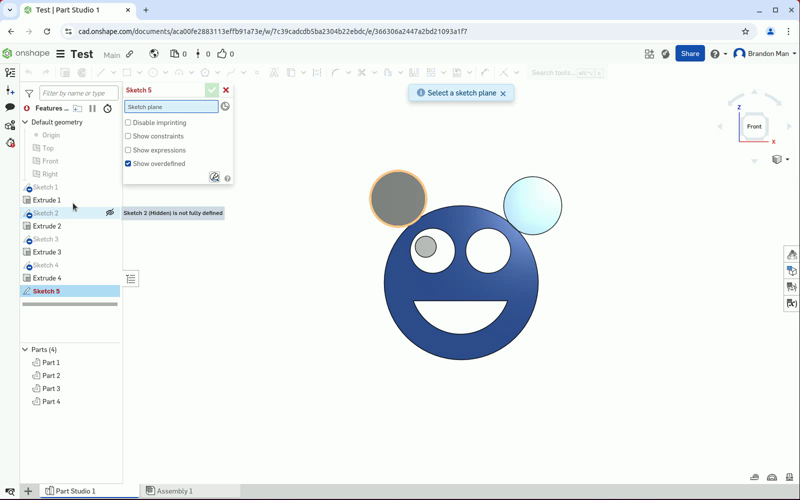
mouse_move(73, 163)
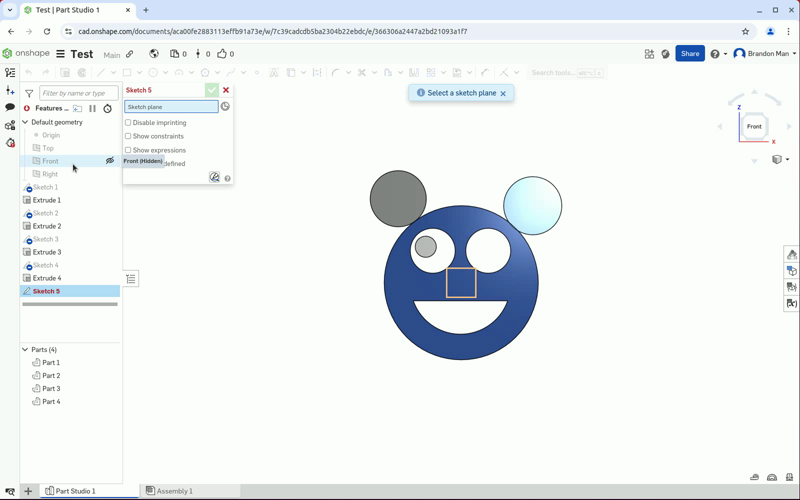
click(73, 163)
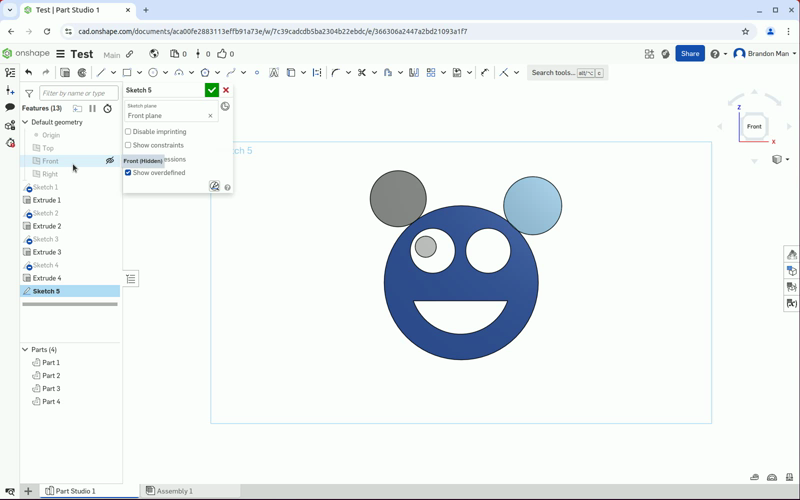
mouse_move(73, 352)
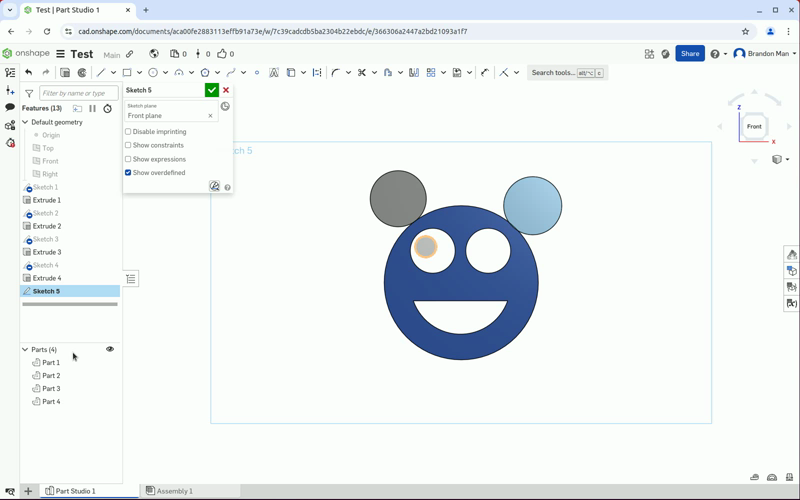
key(y)
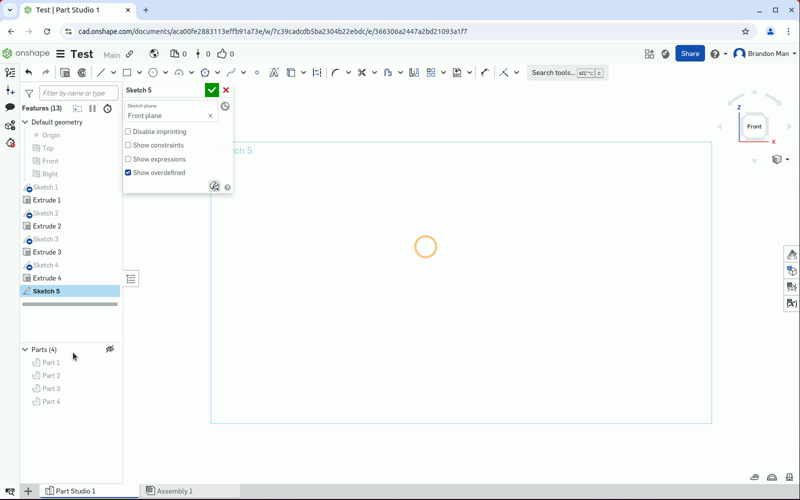
key(c)
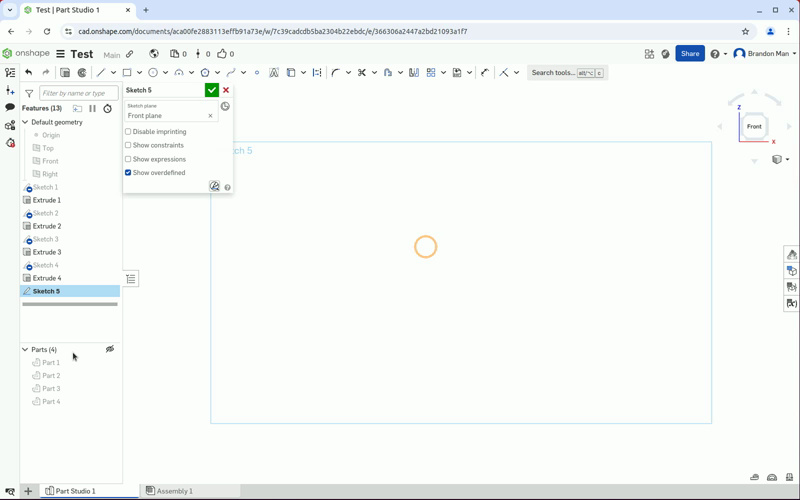
key_down(shift)
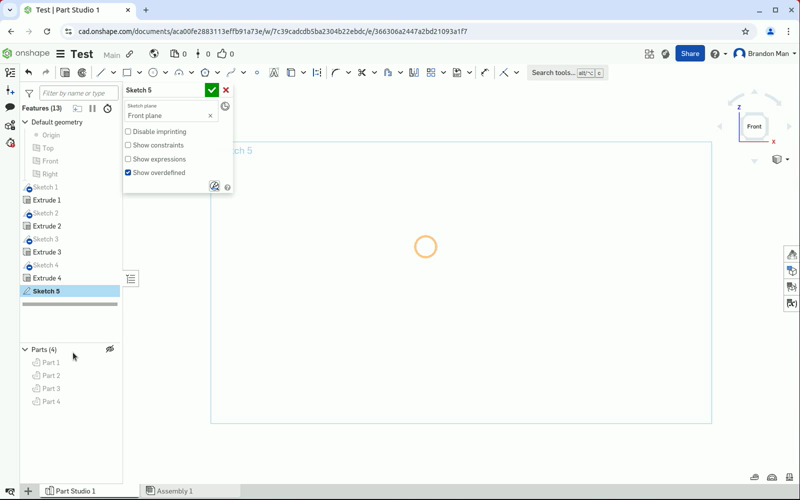
mouse_move(480, 246)
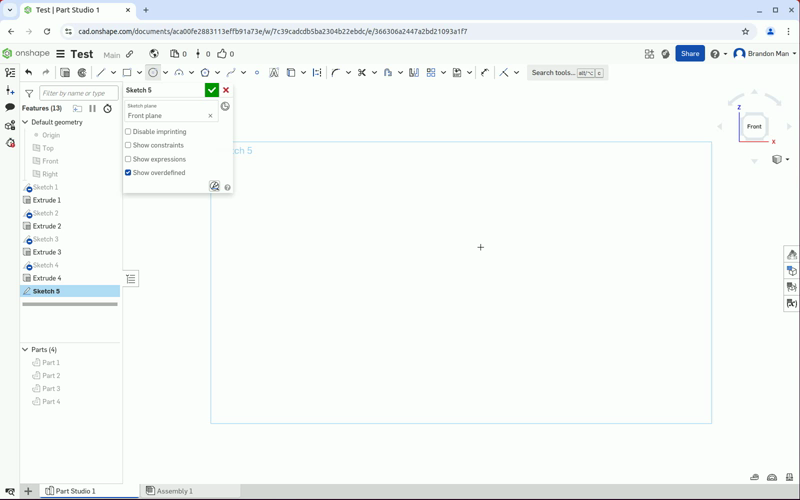
click(480, 246)
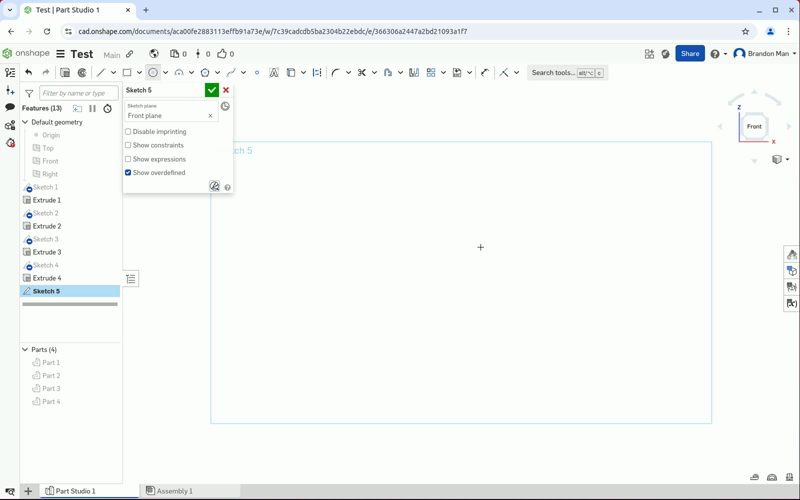
key_up(shift)
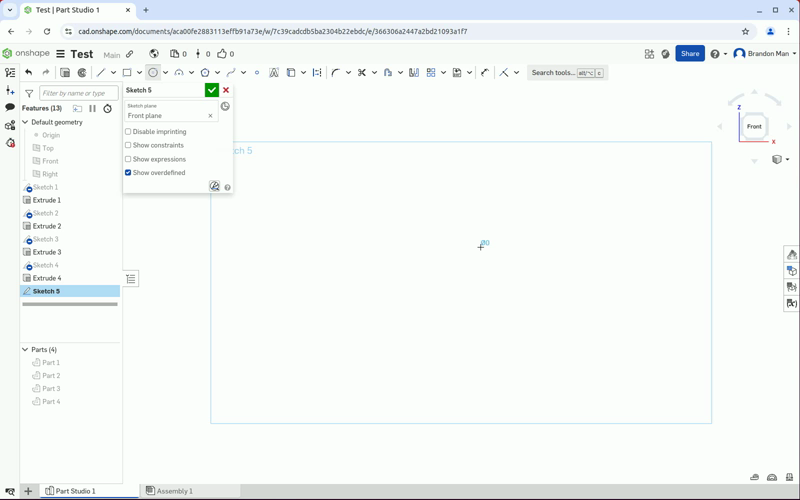
mouse_move(491, 246)
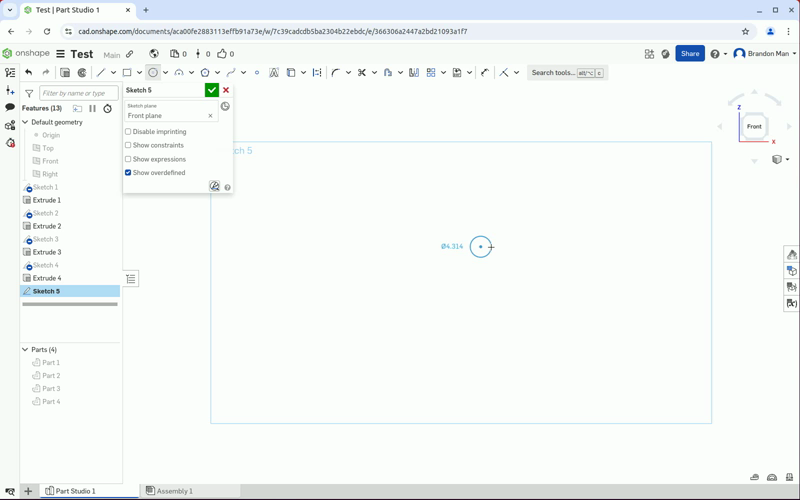
click(491, 246)
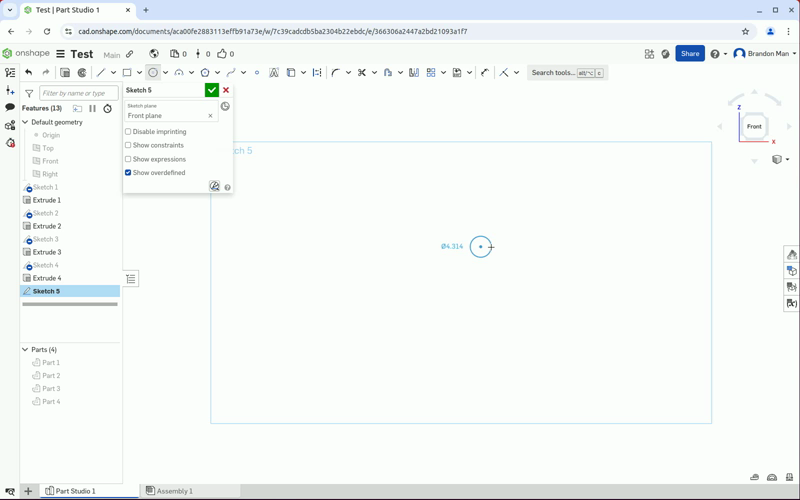
key(esc)
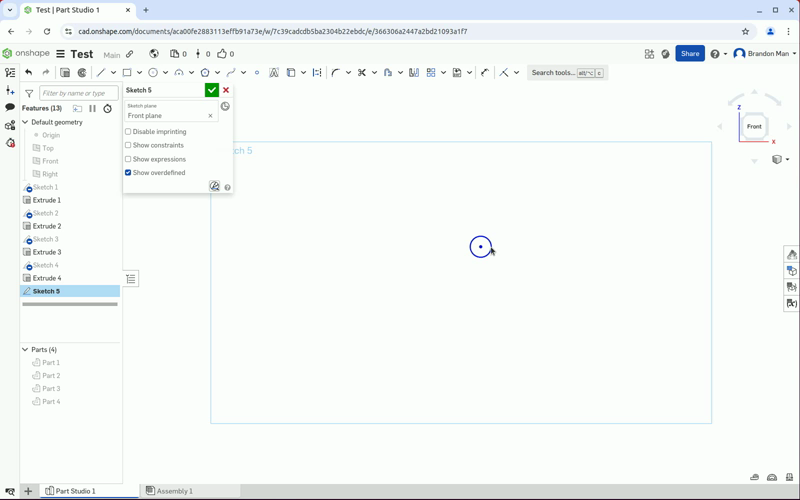
mouse_move(478, 253)
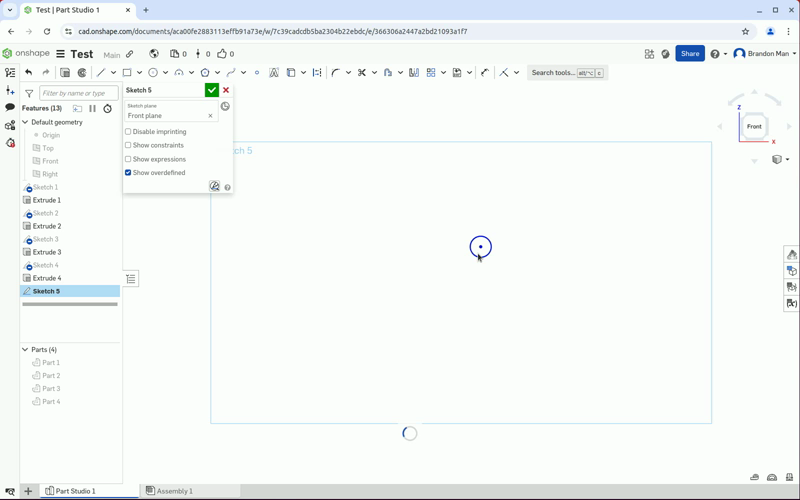
scroll(6)
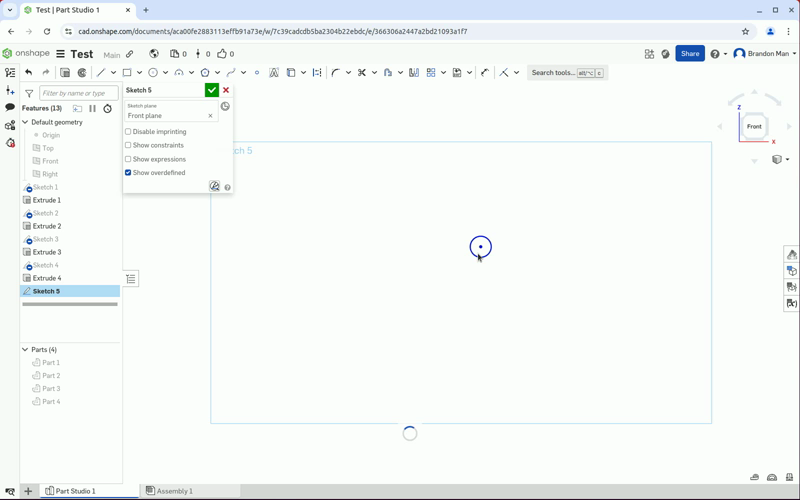
scroll(6)
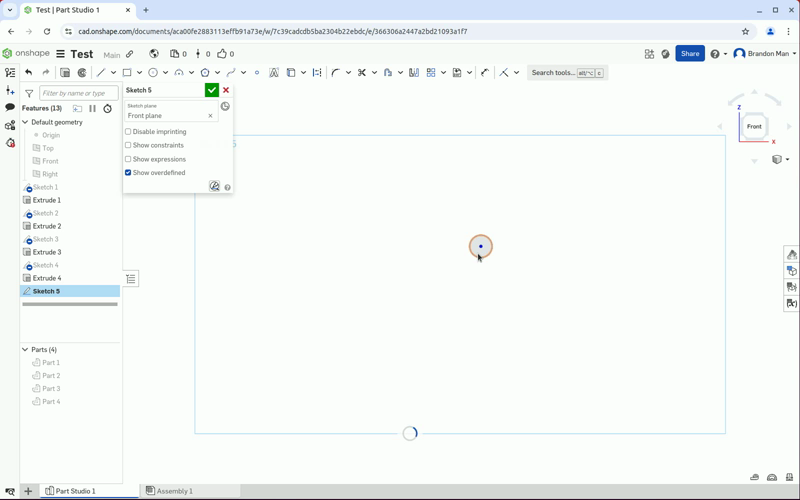
scroll(6)
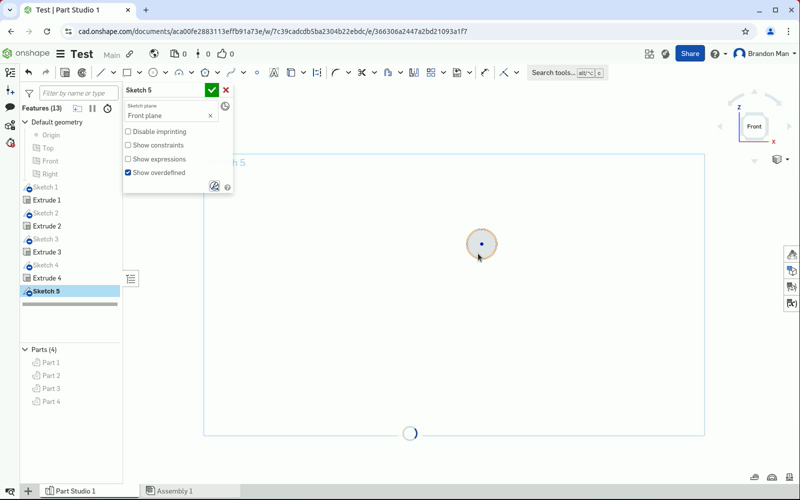
scroll(6)
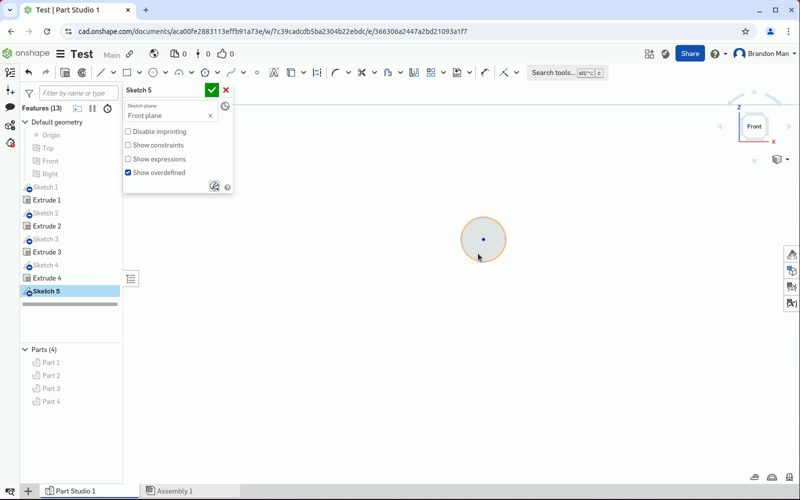
scroll(6)
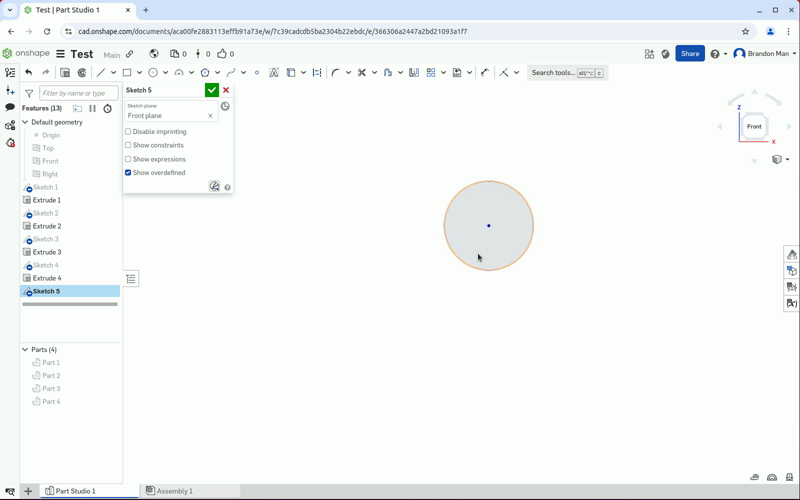
scroll(6)
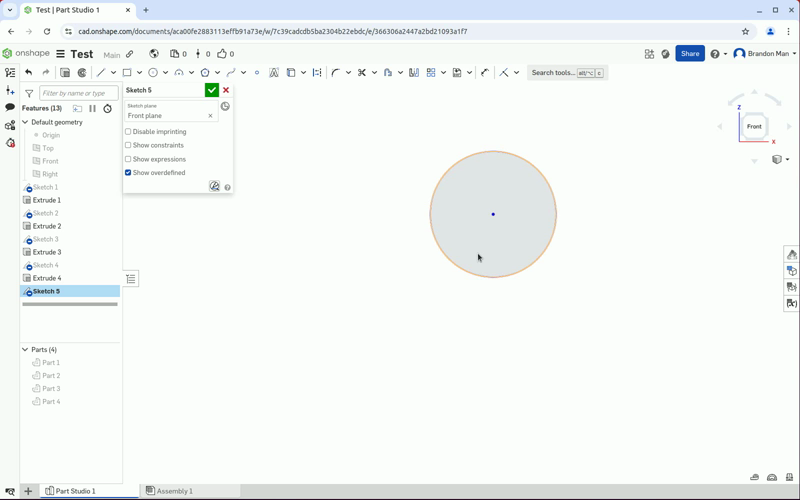
scroll(6)
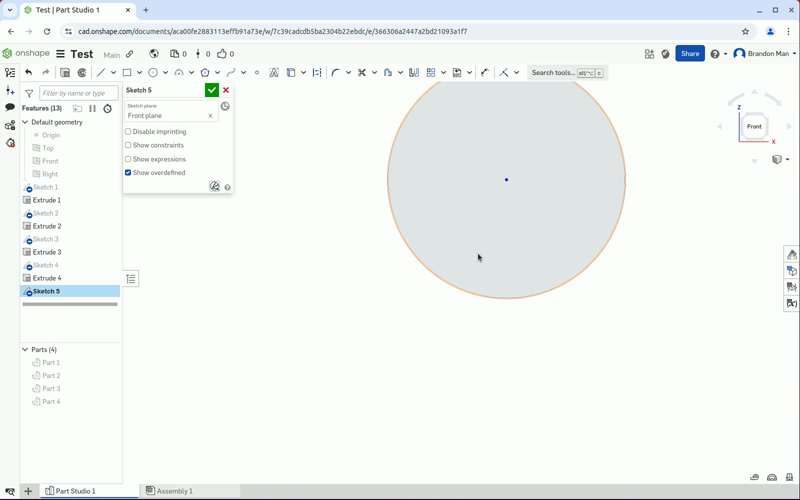
click(478, 253)
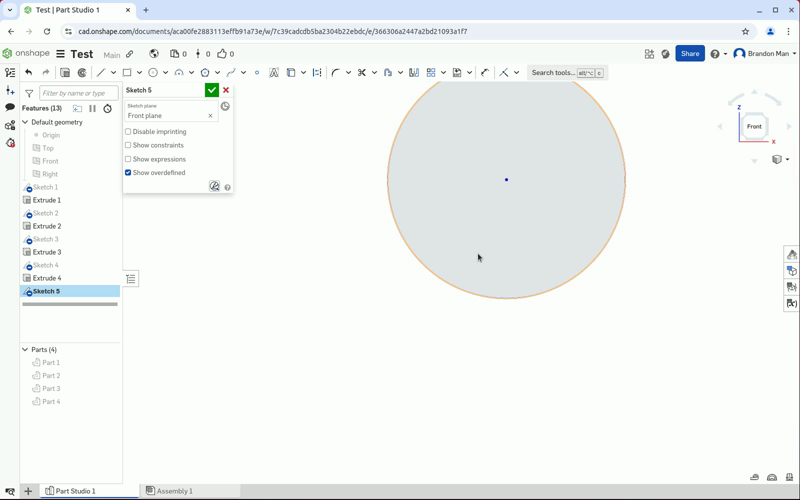
scroll(-6)
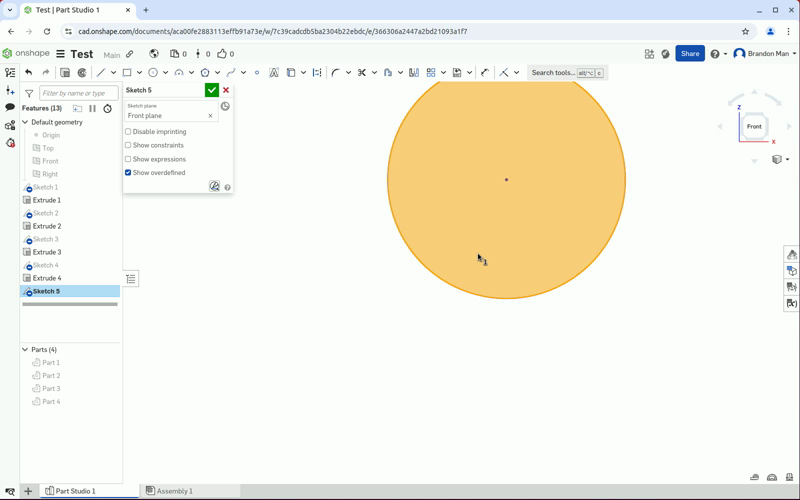
scroll(-6)
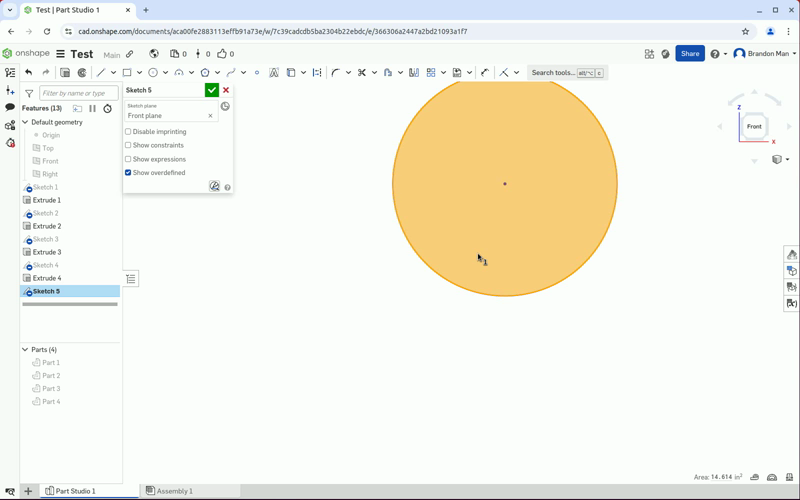
scroll(-6)
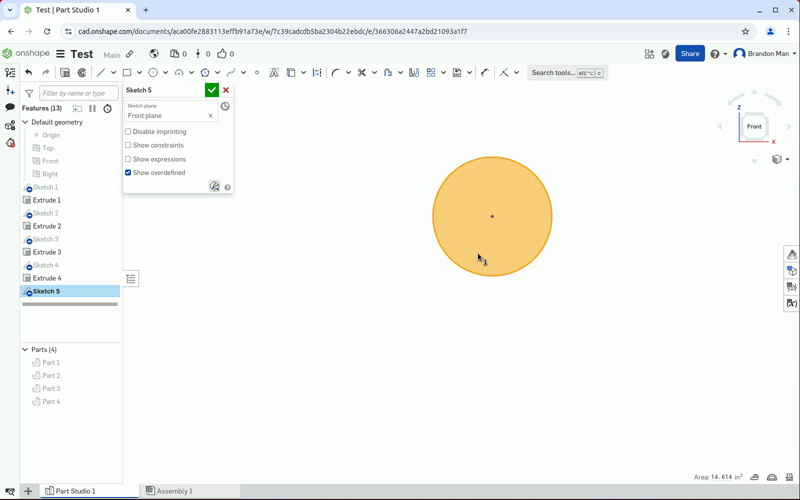
scroll(-6)
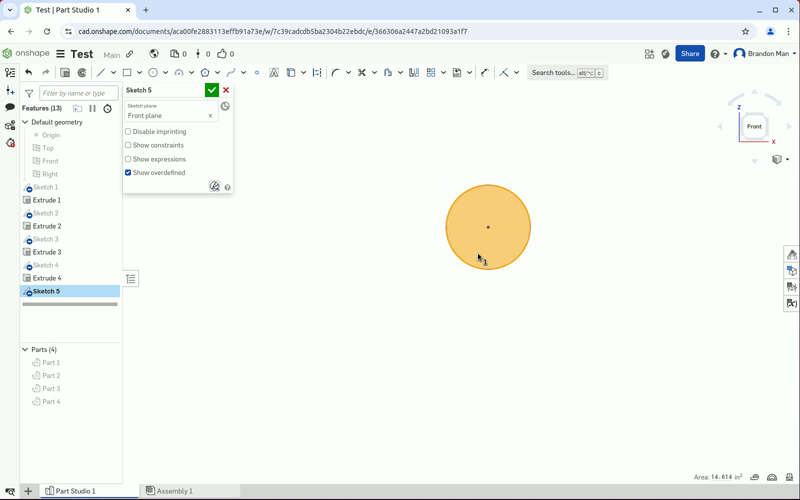
scroll(-6)
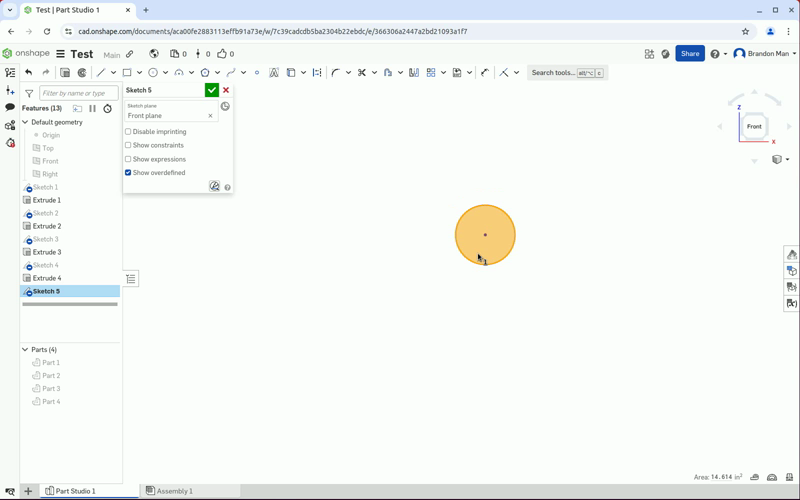
scroll(-6)
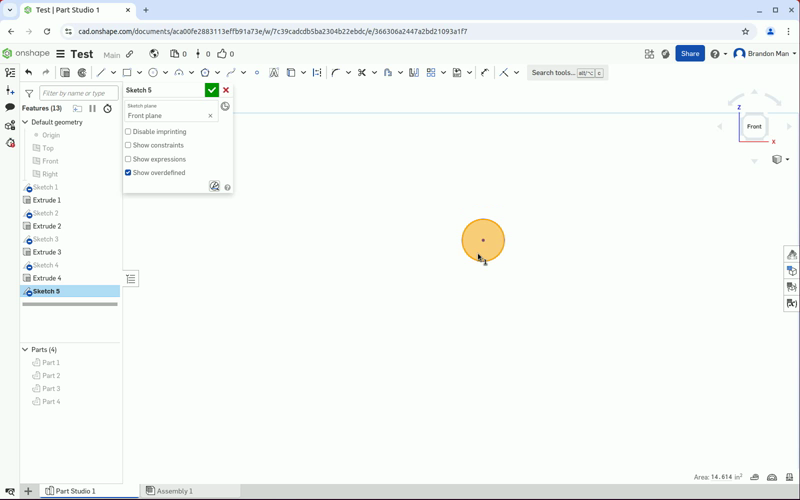
scroll(-6)
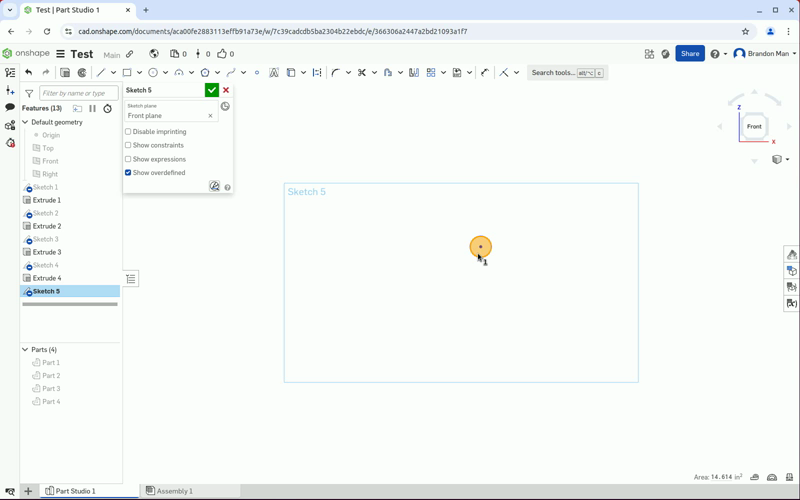
mouse_move(73, 352)
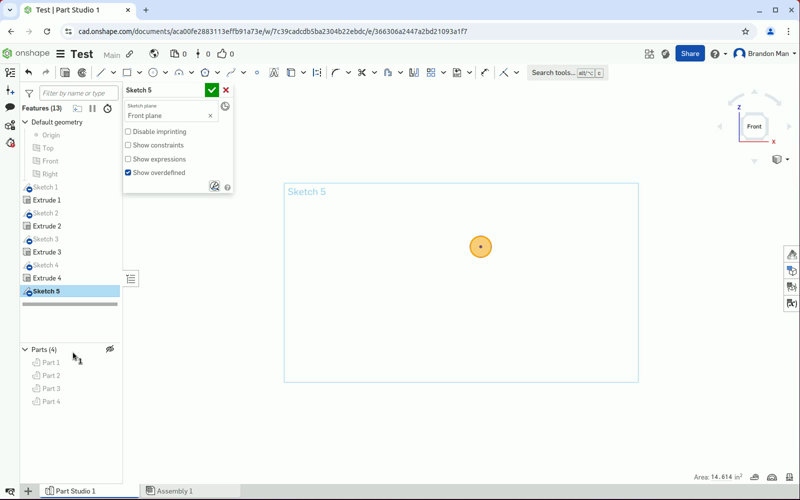
key(shift+y)
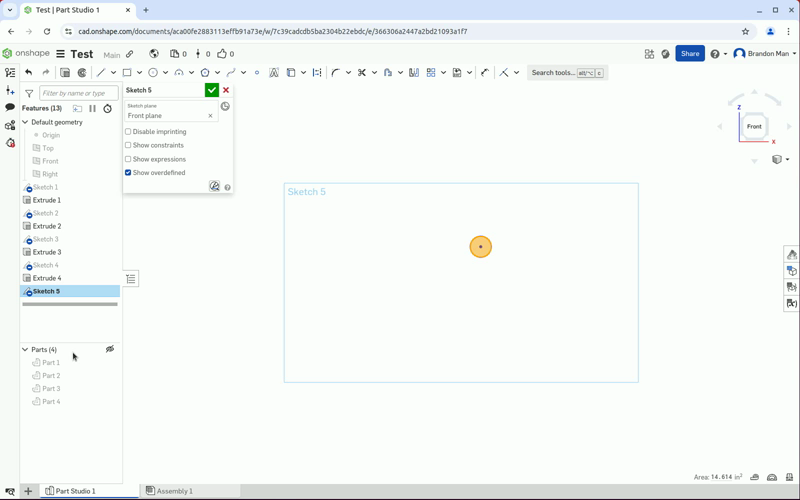
key(shift+e)
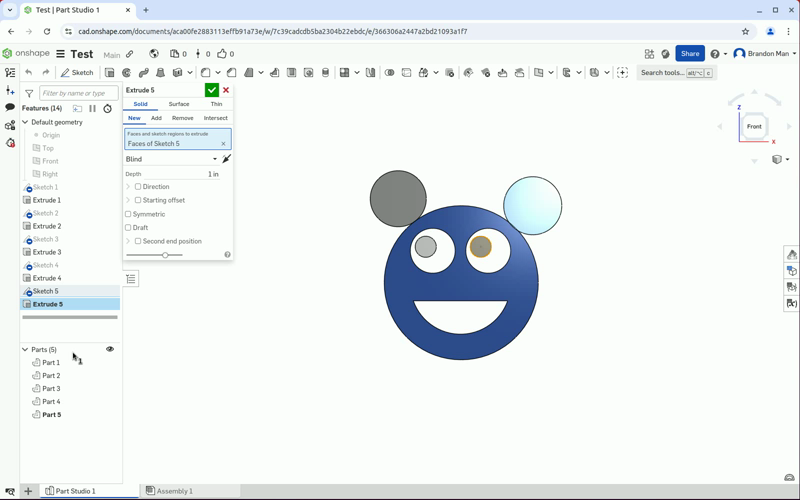
mouse_move(143, 106)
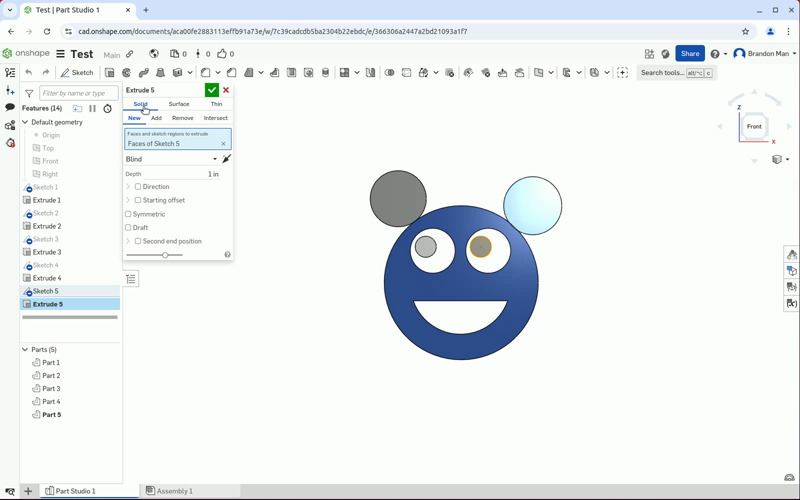
click(143, 106)
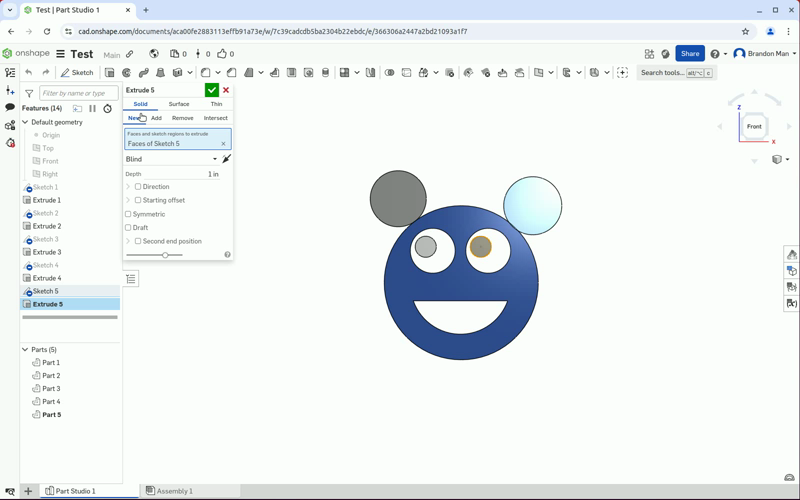
mouse_move(137, 120)
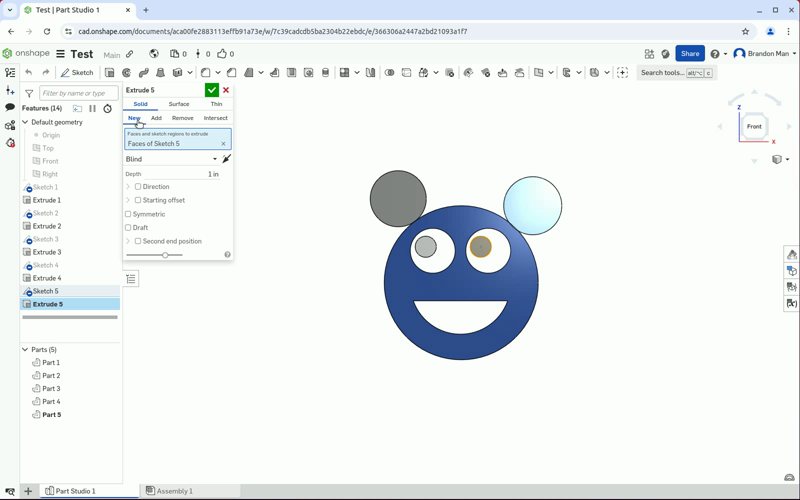
click(137, 120)
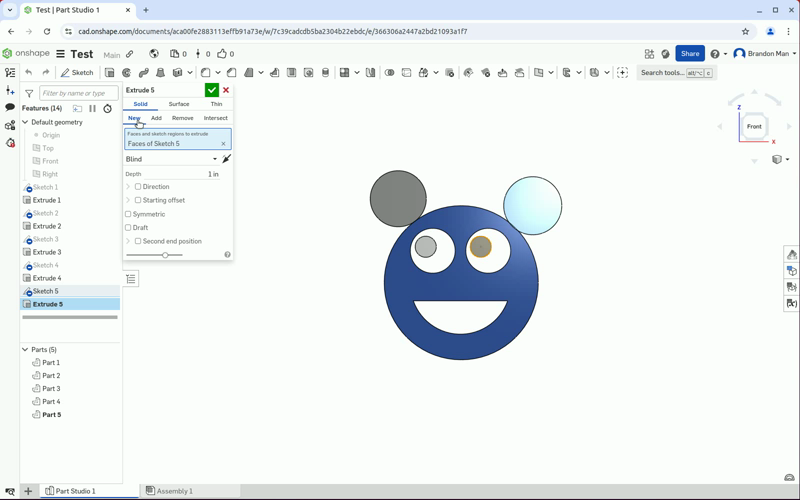
key(tab, 4)
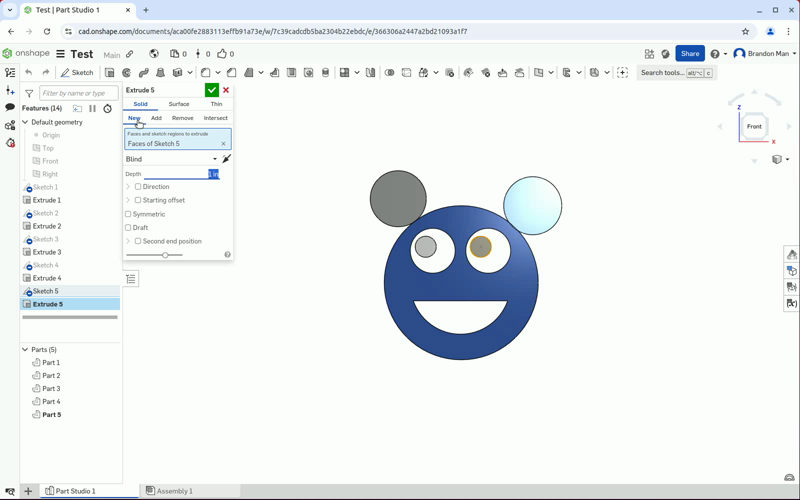
text(8.906)
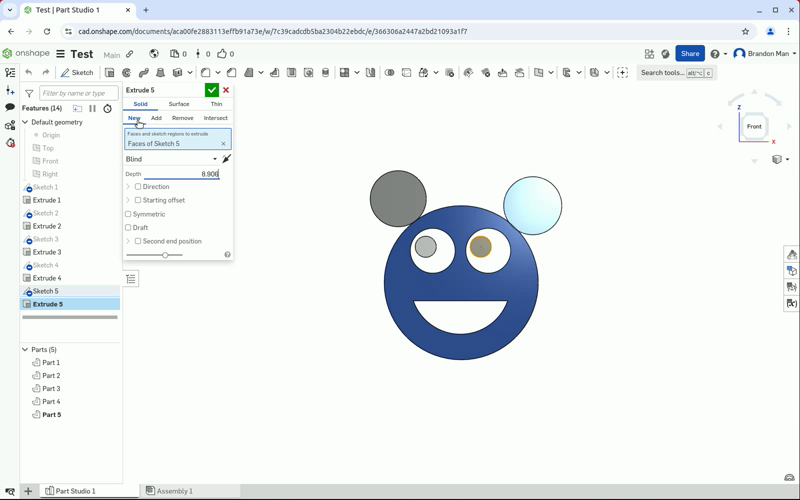
key(enter)
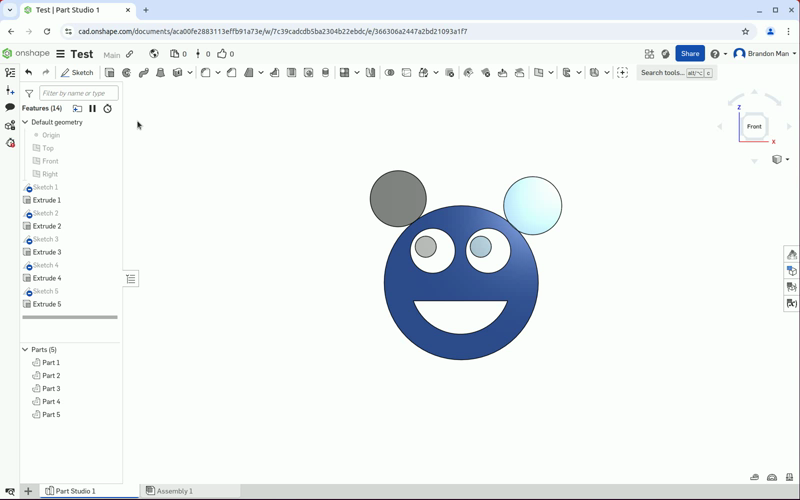
key(shift+h)
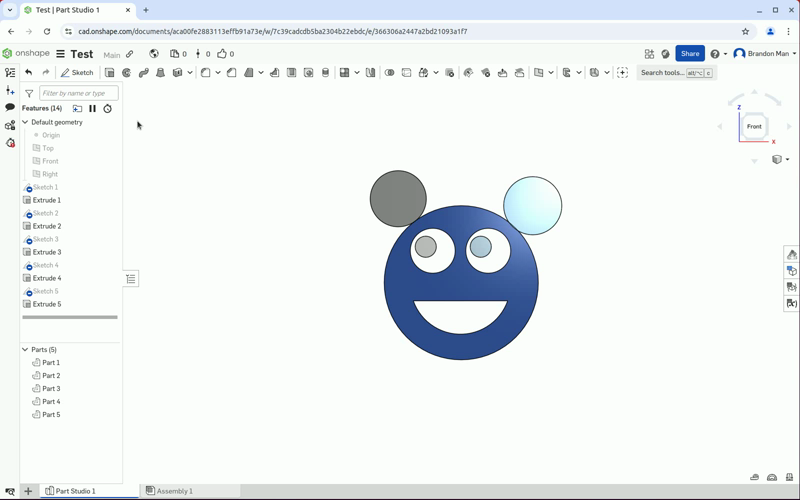
key(shift+h)
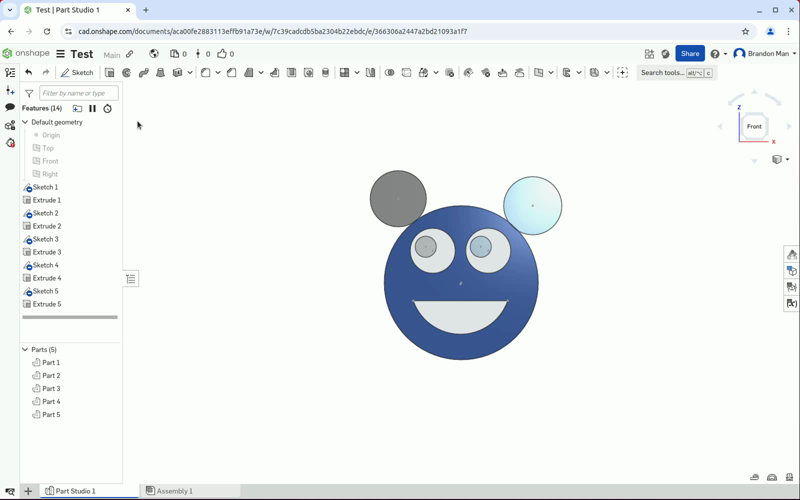
key(shift+7)
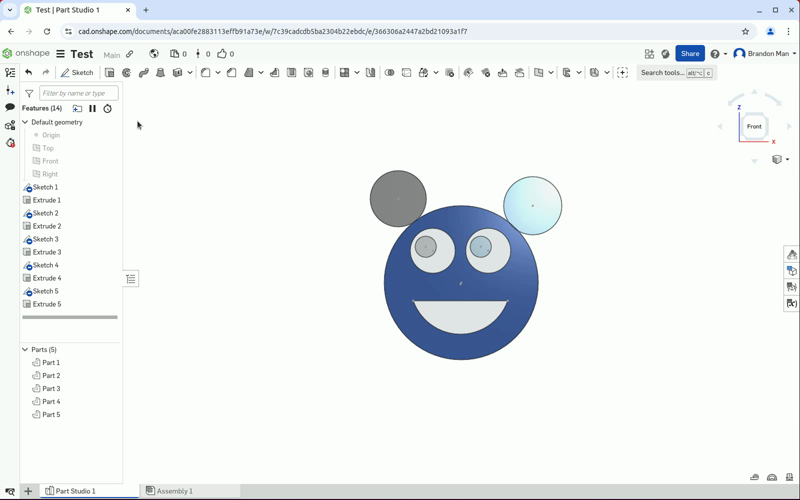
key(left, 2)
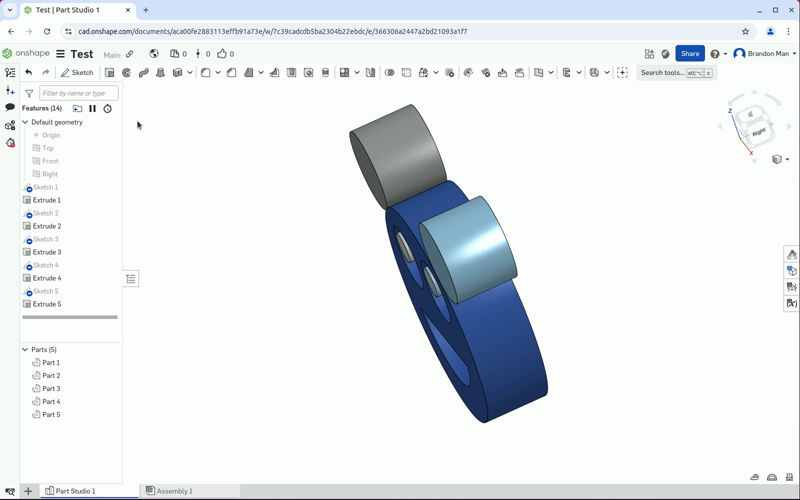
key(down, 2)
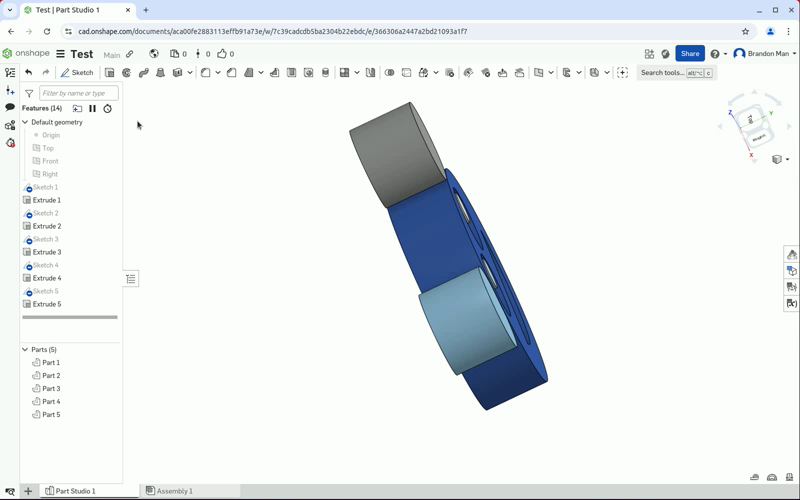
key(up, 2)
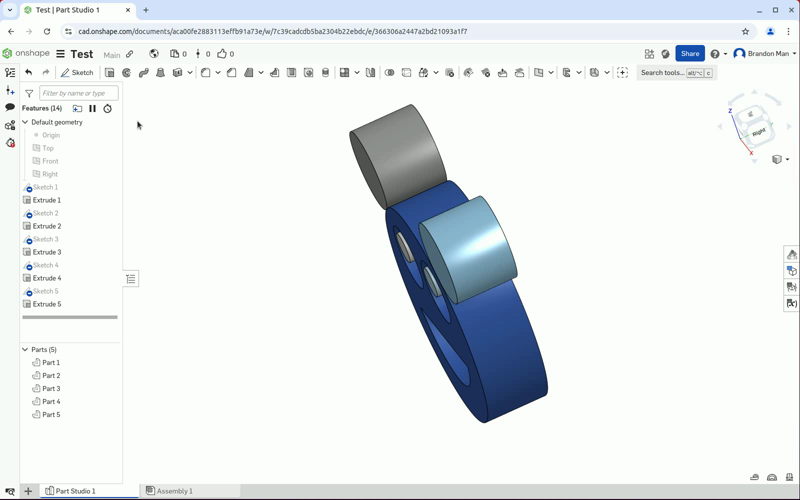
key(right, 2)
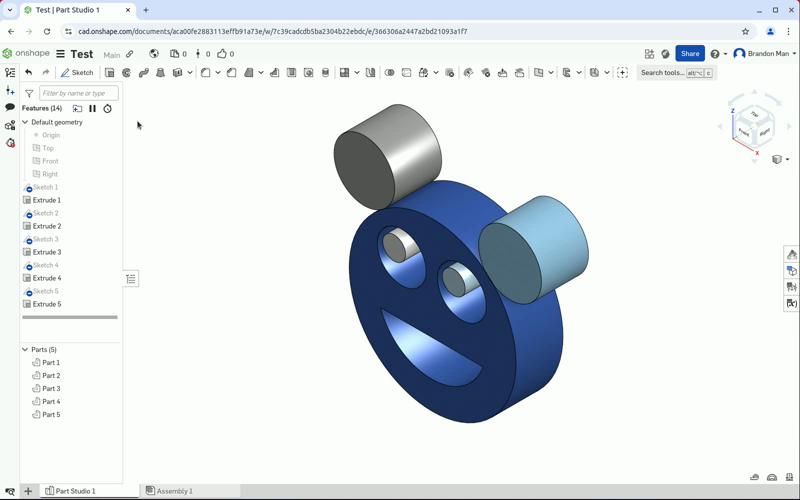
mouse_move(73, 189)
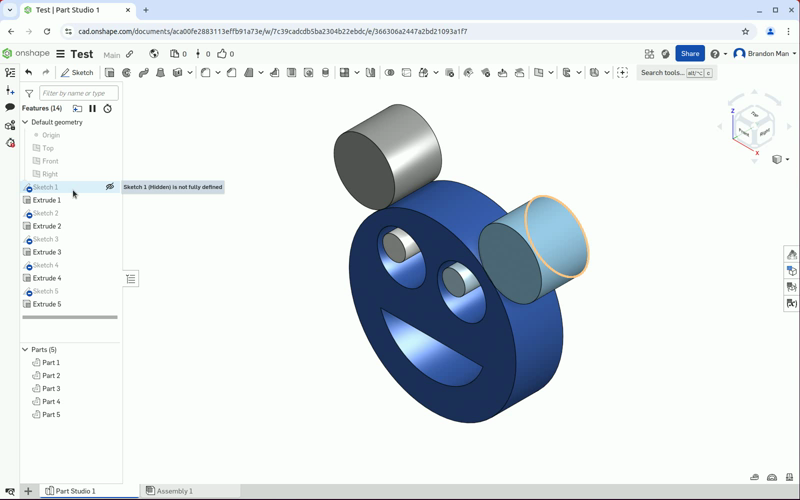
click(73, 189)